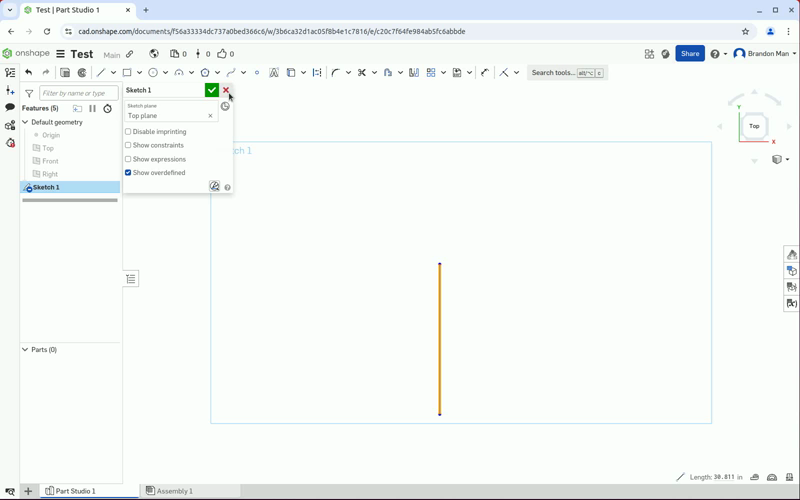
key(shift+h)
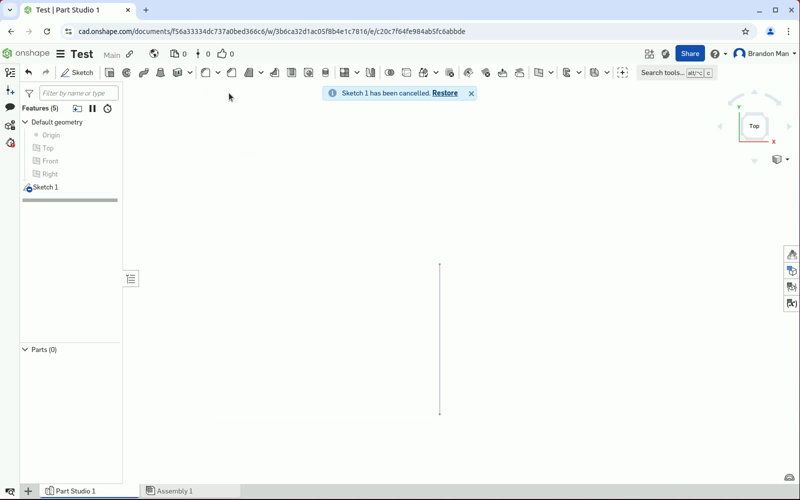
key(shift+s)
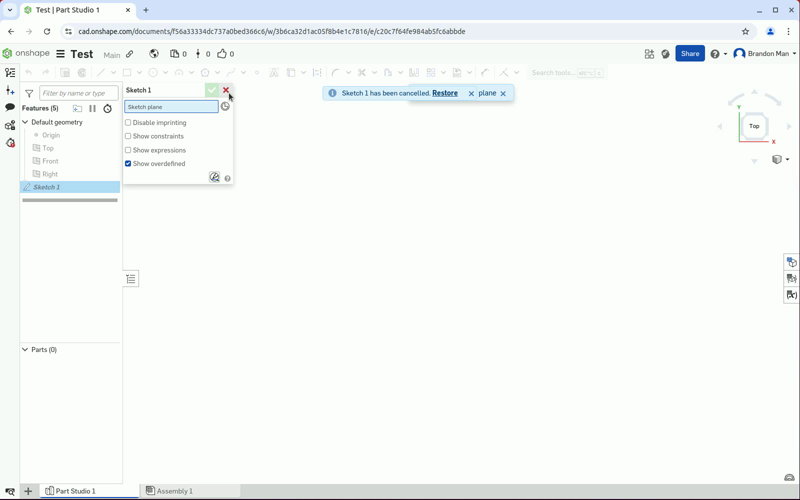
mouse_move(73, 150)
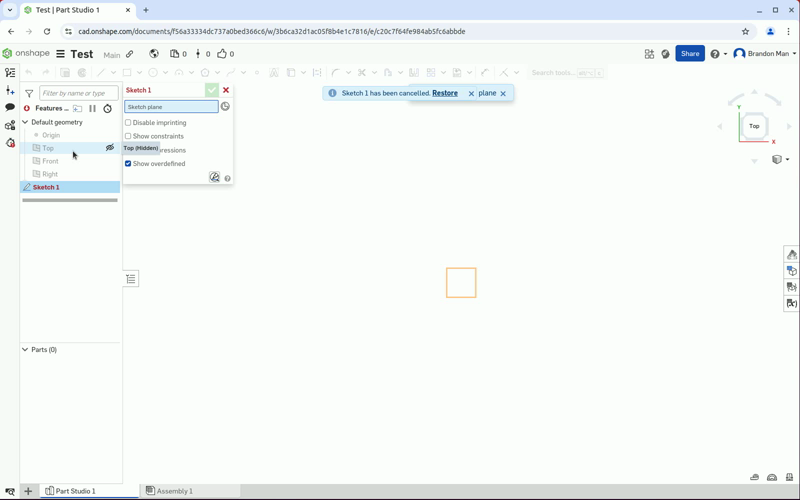
click(73, 150)
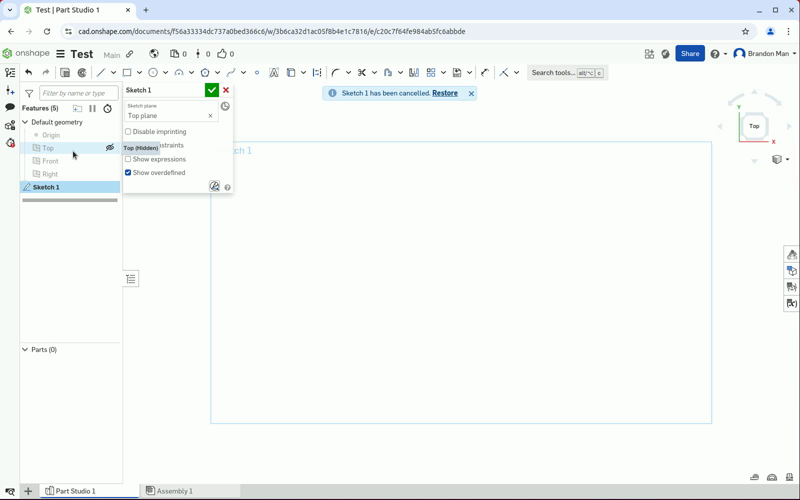
mouse_move(73, 352)
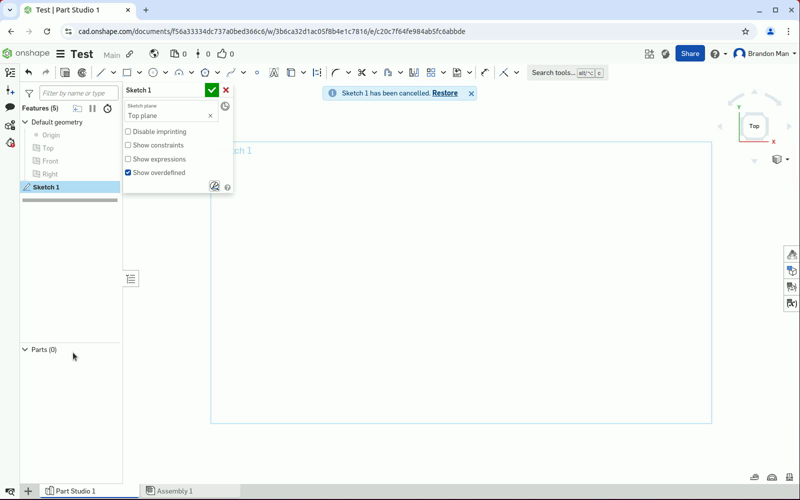
key(y)
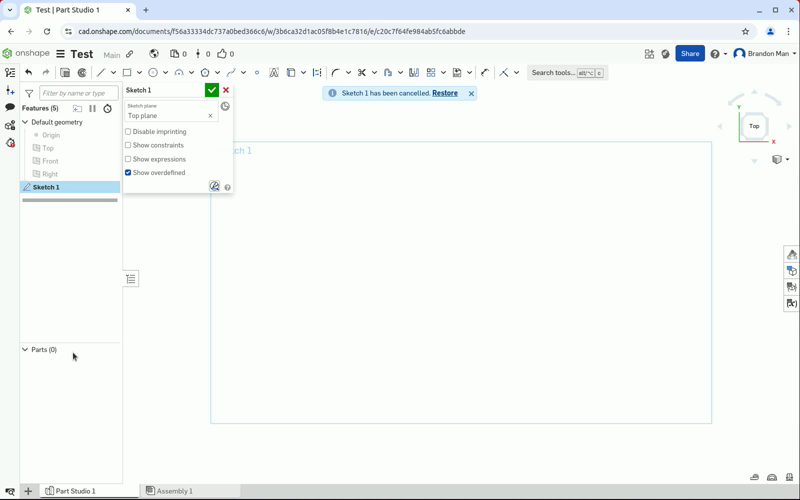
key(a)
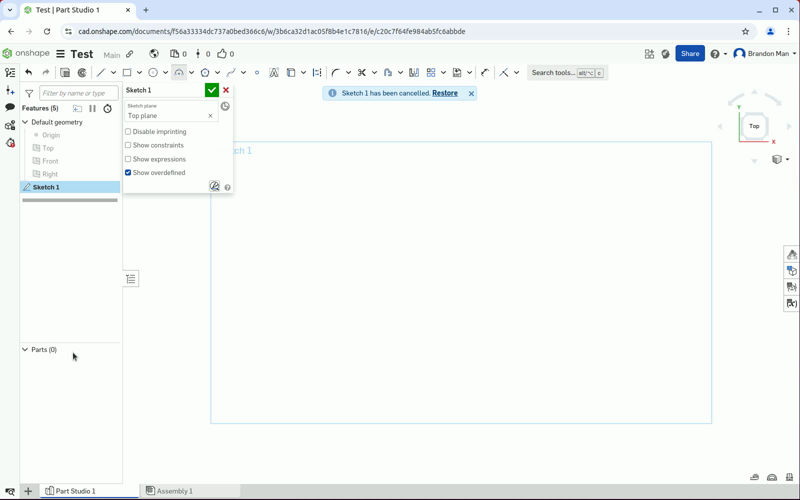
key_down(shift)
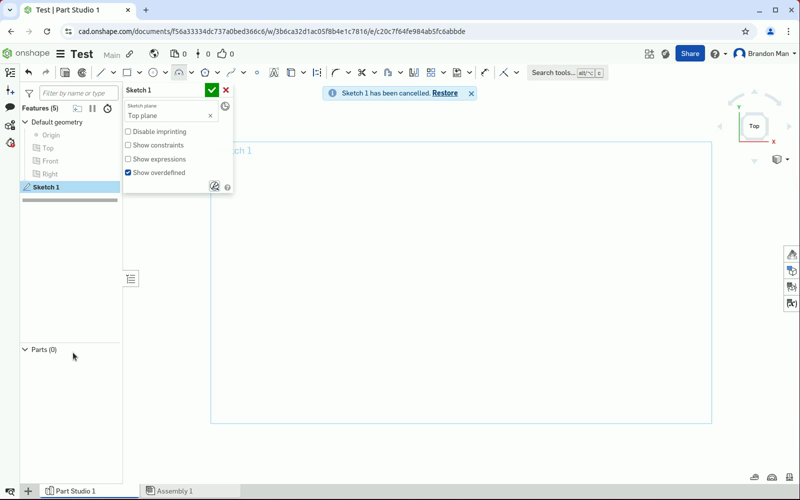
mouse_move(451, 254)
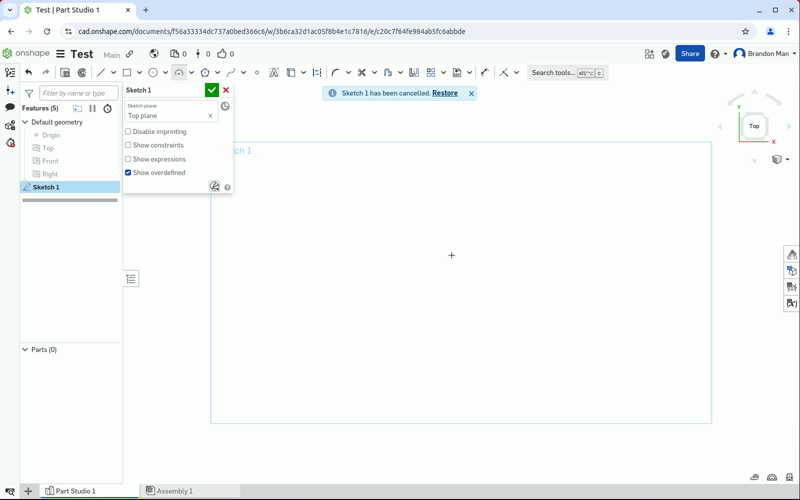
click(451, 254)
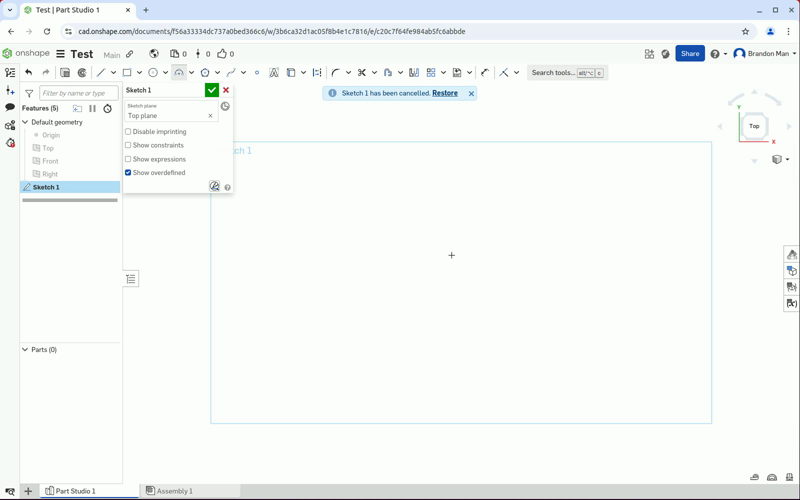
key_up(shift)
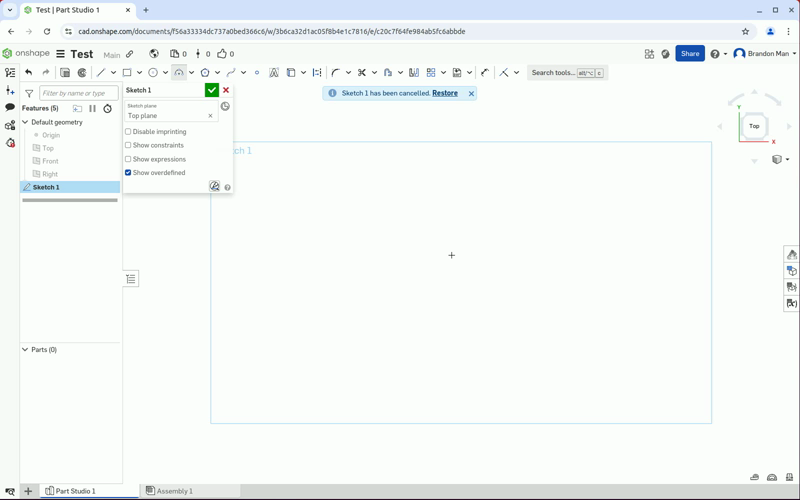
key_down(shift)
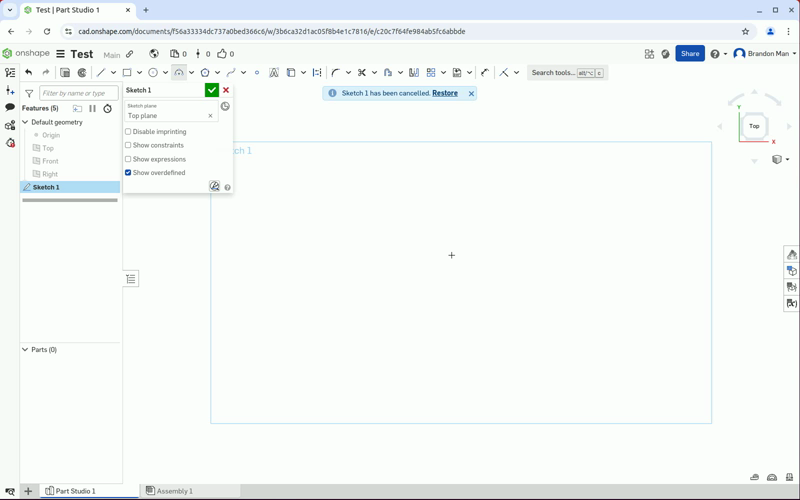
mouse_move(470, 254)
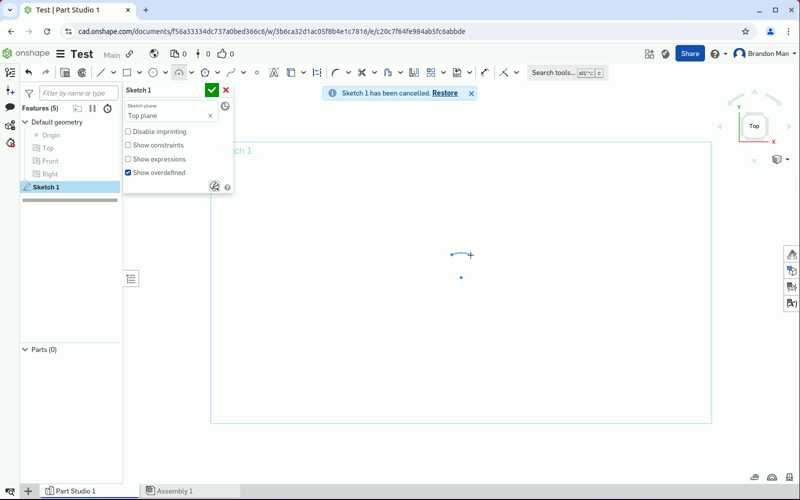
click(470, 254)
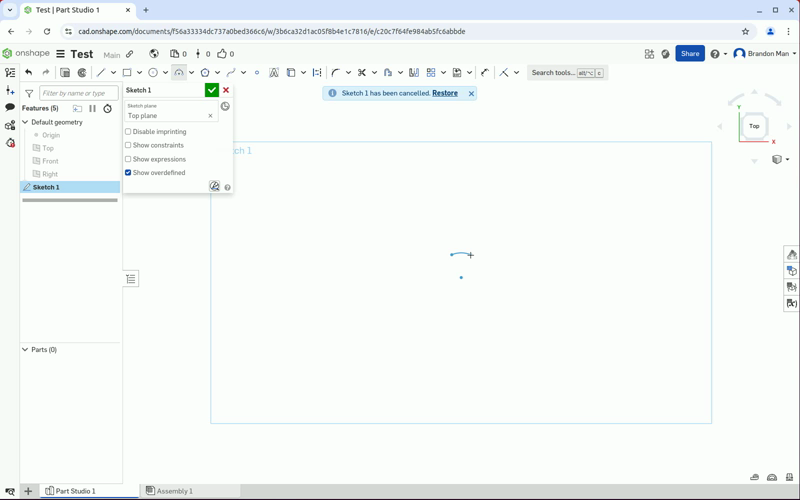
mouse_move(461, 252)
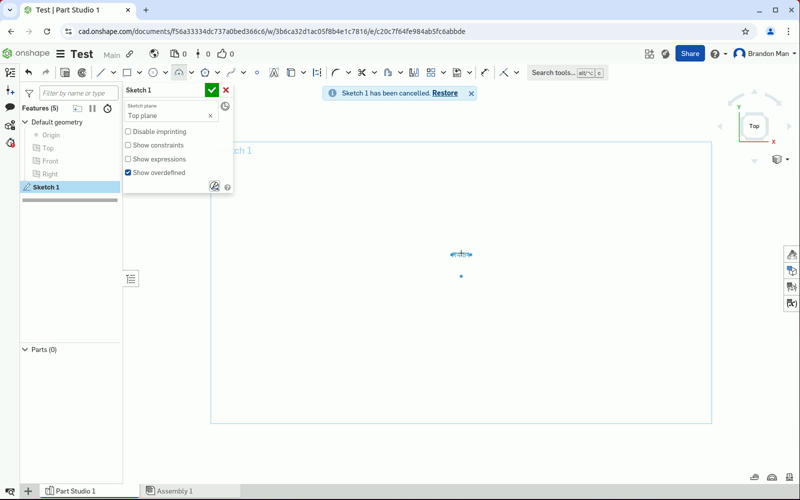
click(461, 252)
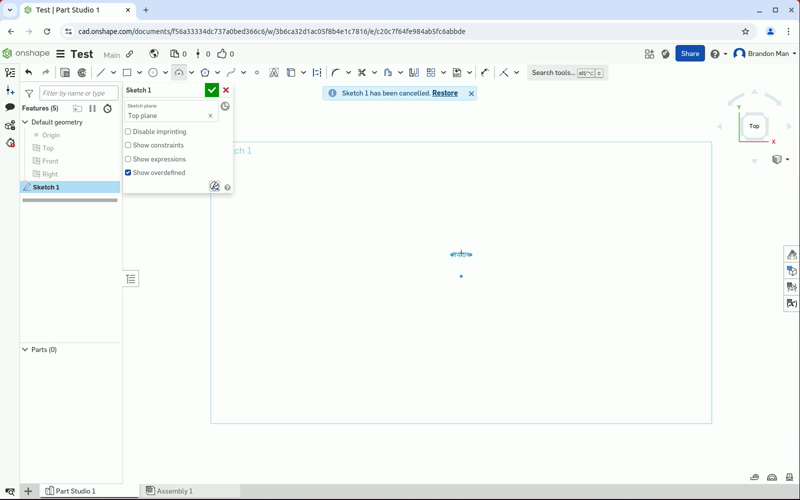
key_up(shift)
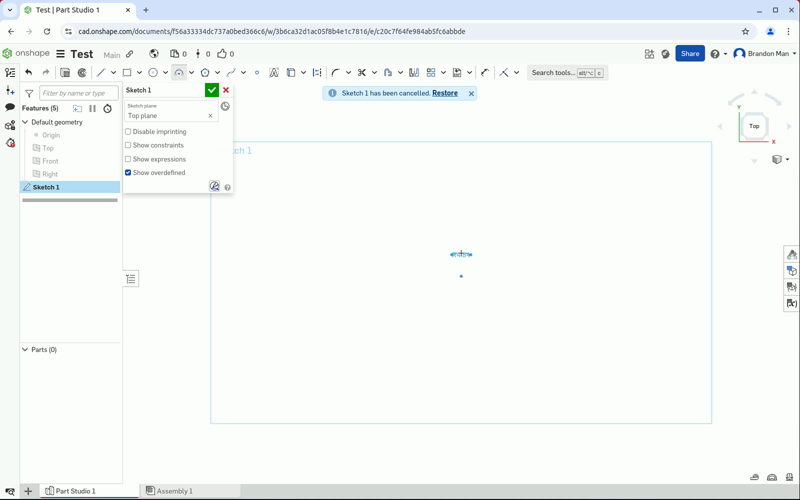
key(esc)
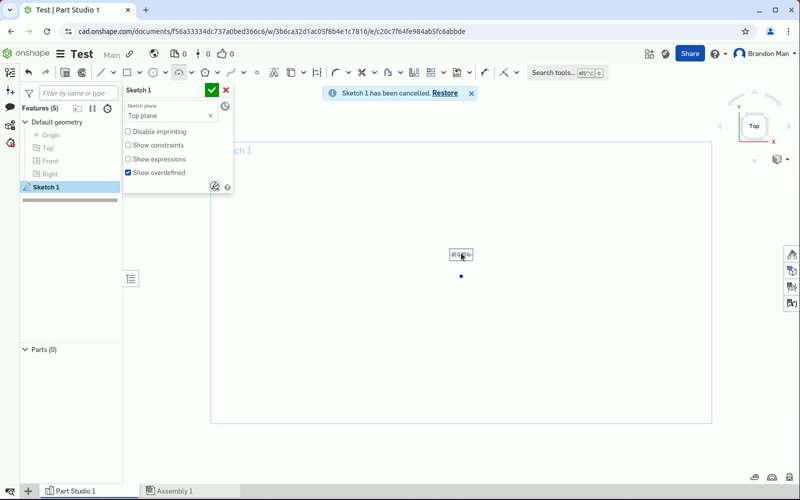
key(l)
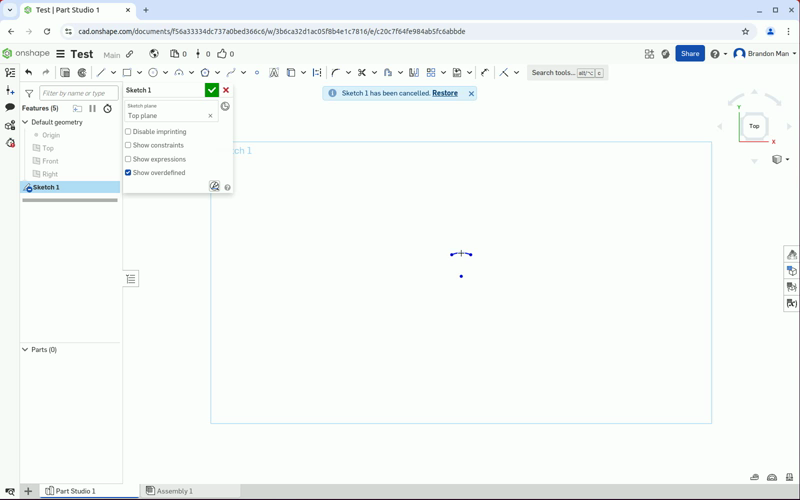
mouse_move(470, 254)
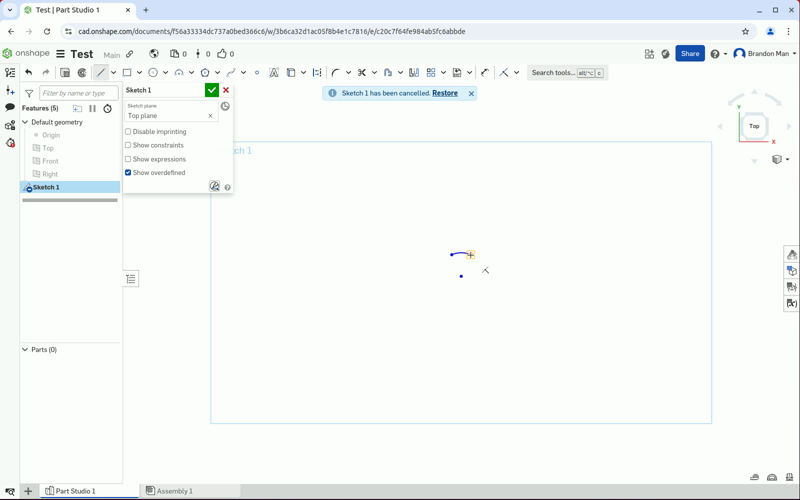
click(470, 254)
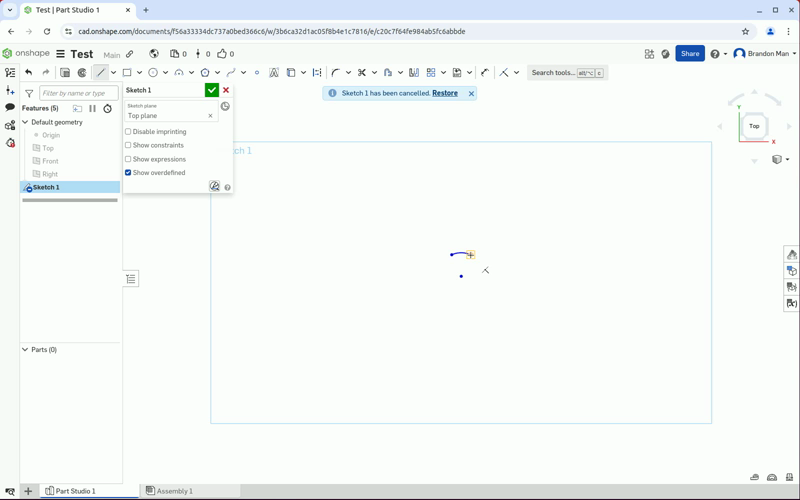
key_down(shift)
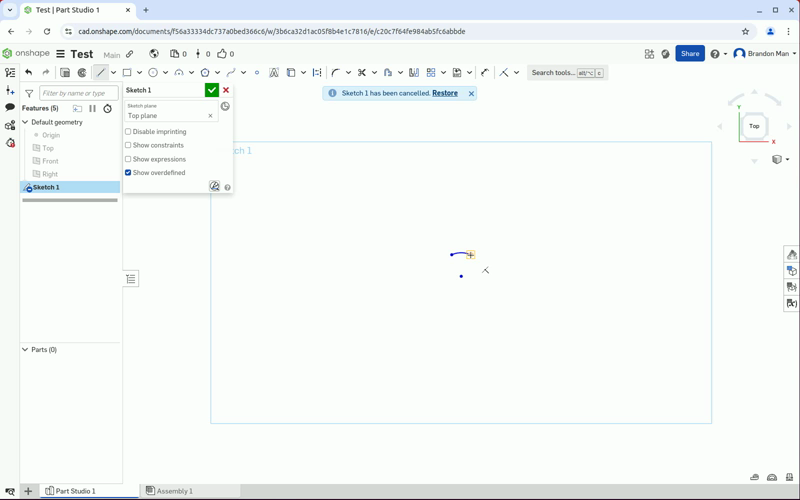
mouse_move(470, 183)
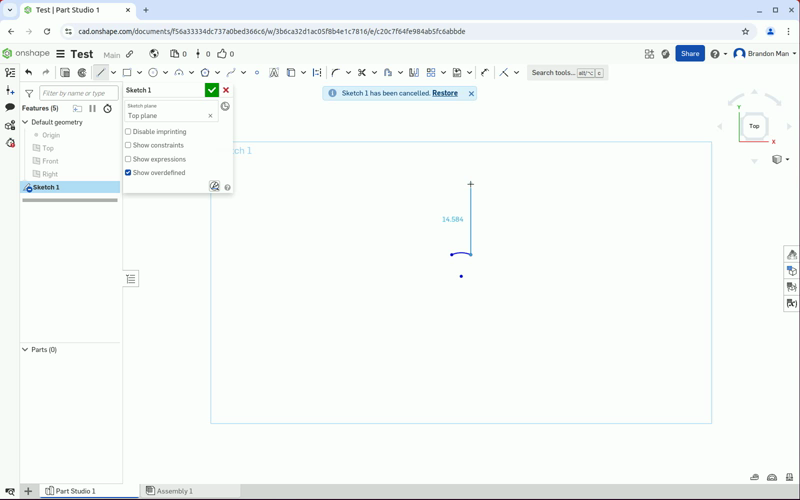
click(470, 183)
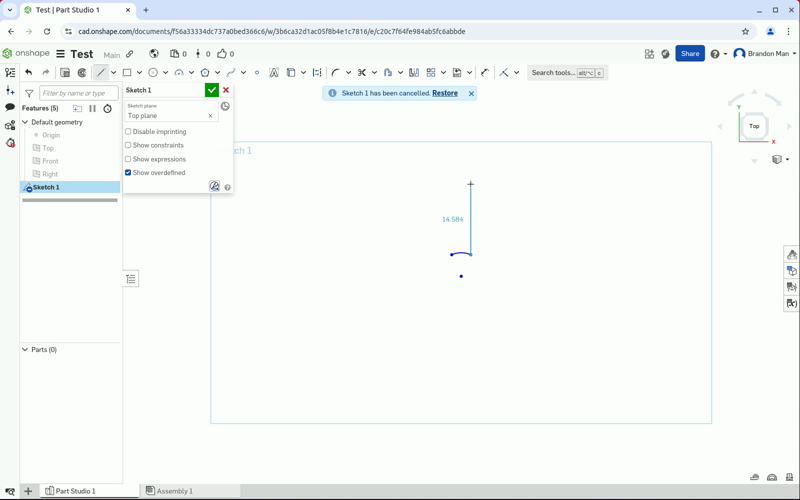
key_up(shift)
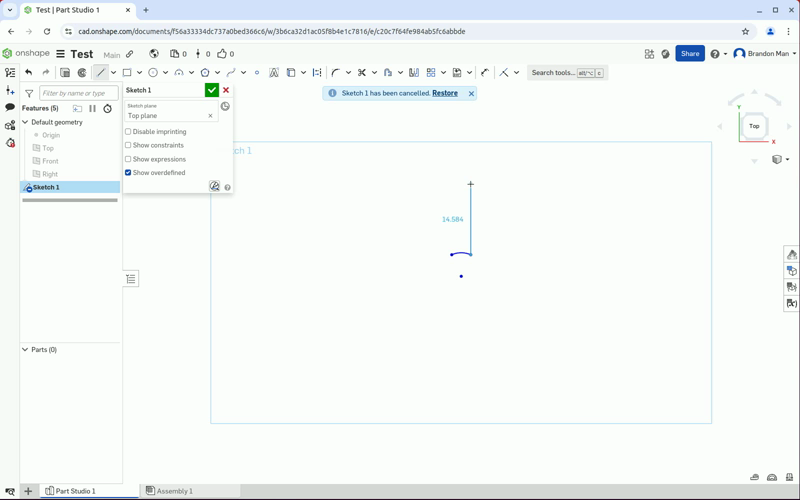
key_down(shift)
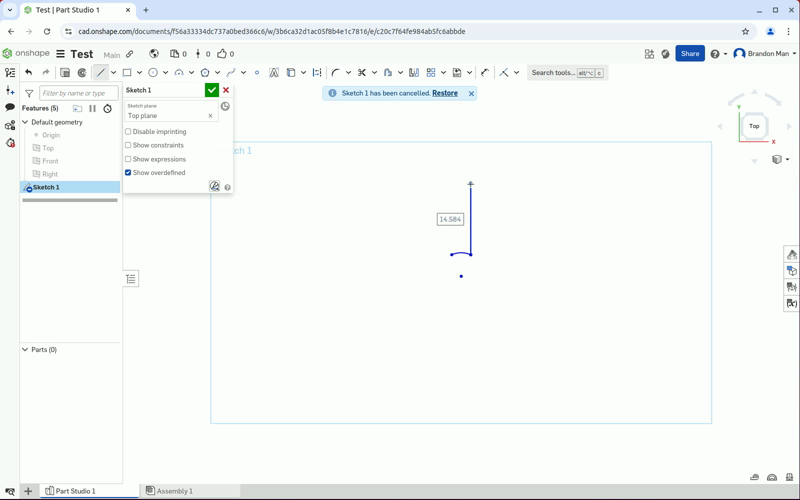
mouse_move(501, 183)
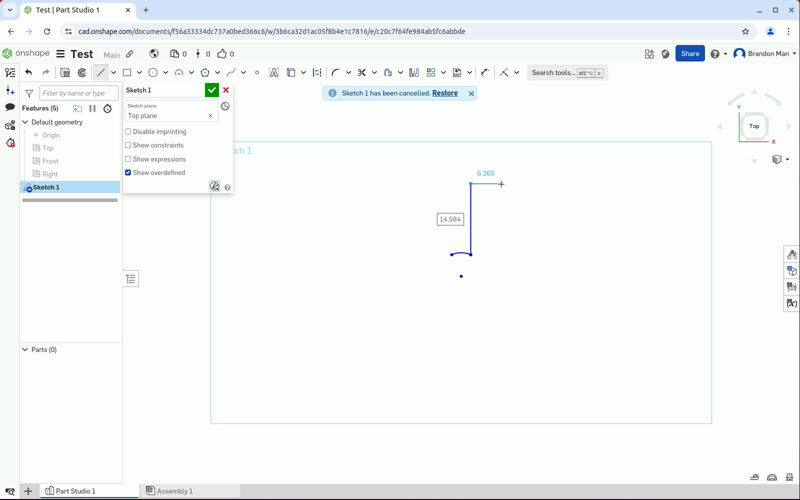
mouse_move(451, 183)
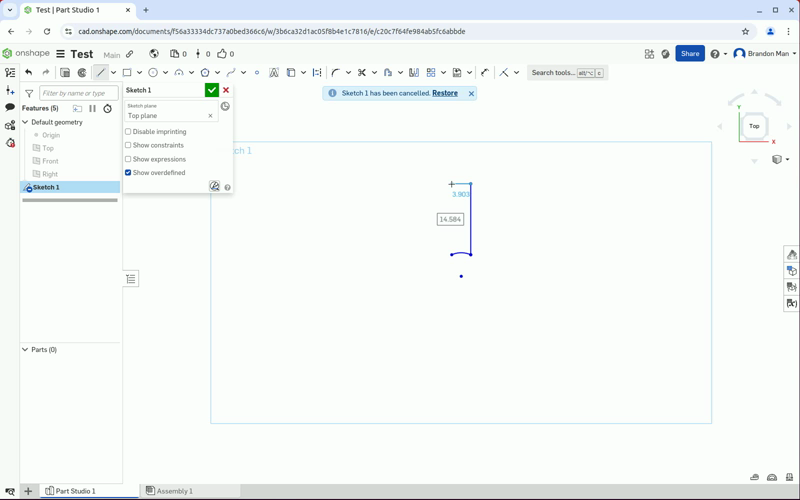
click(451, 183)
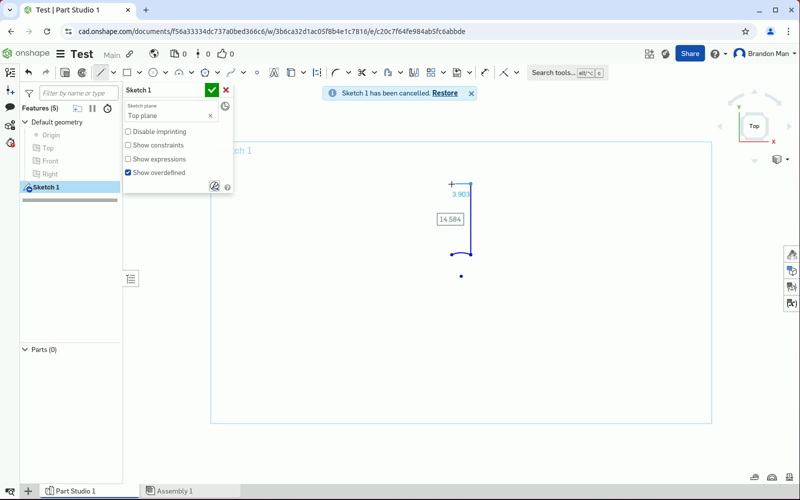
key_up(shift)
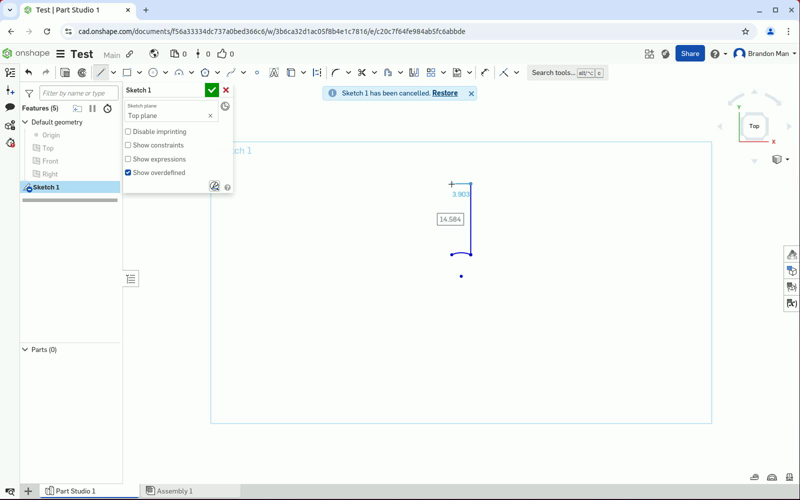
key_down(shift)
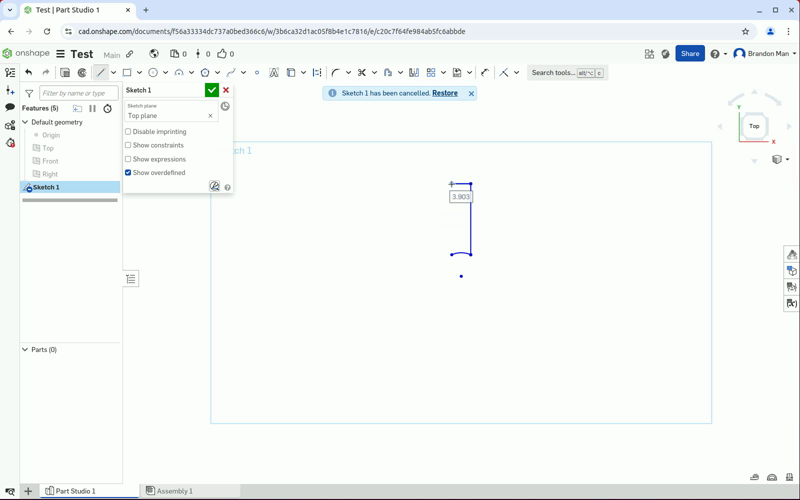
mouse_move(451, 254)
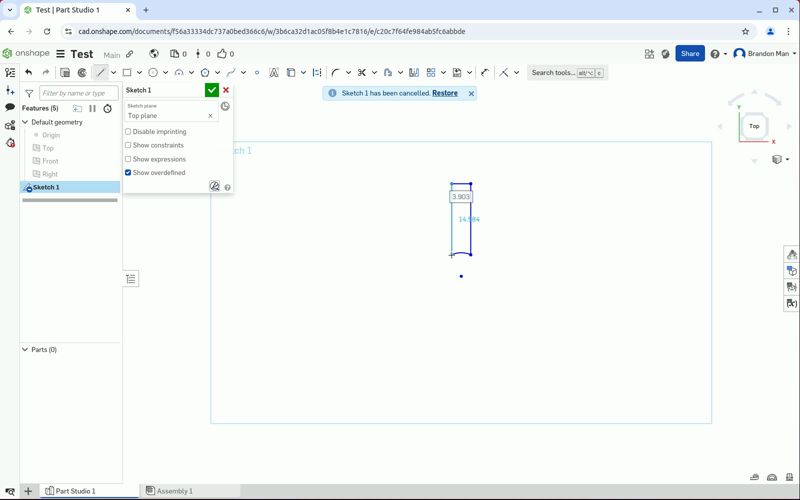
key_up(shift)
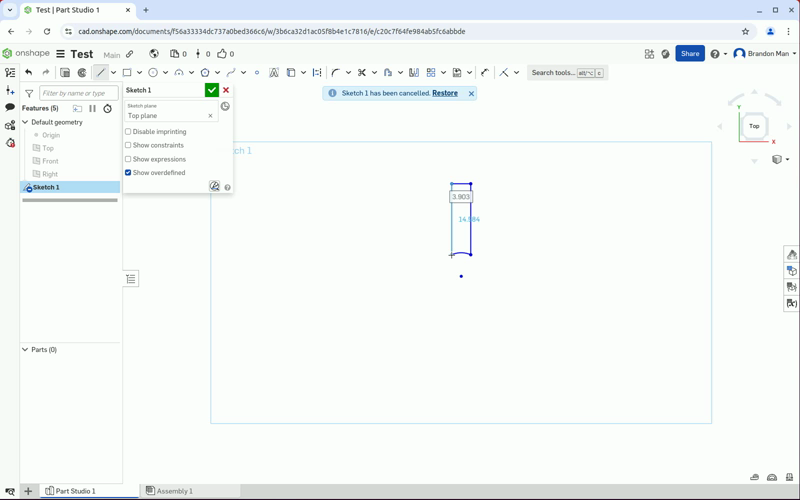
click(451, 254)
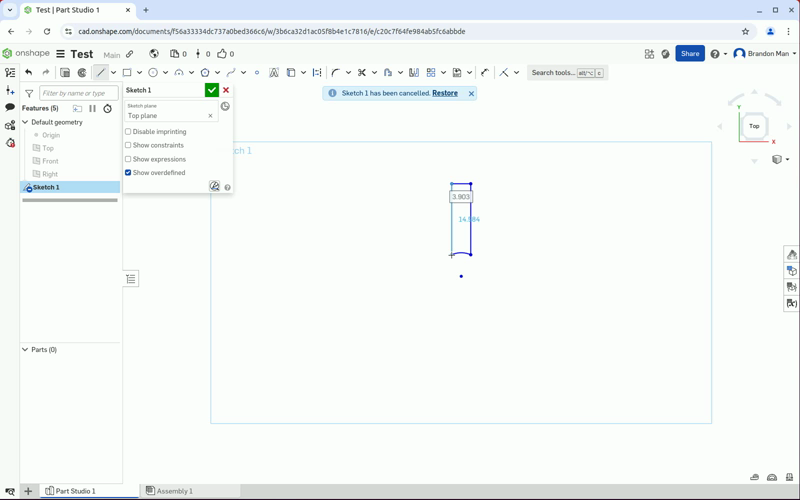
key(esc)
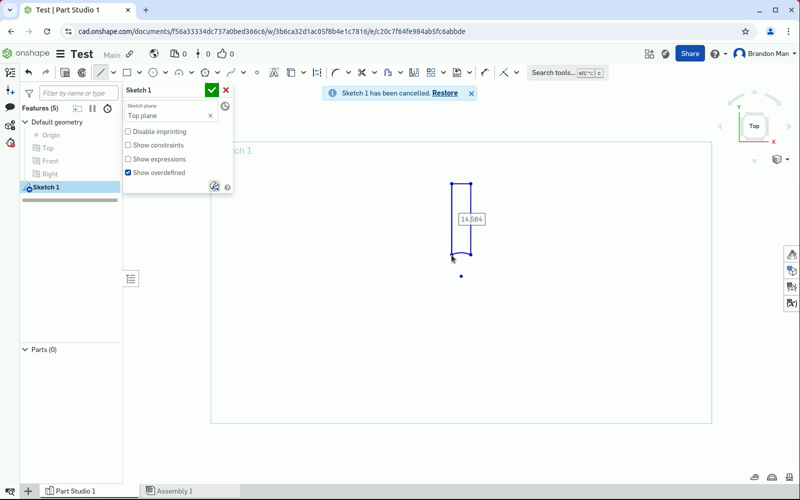
mouse_move(453, 190)
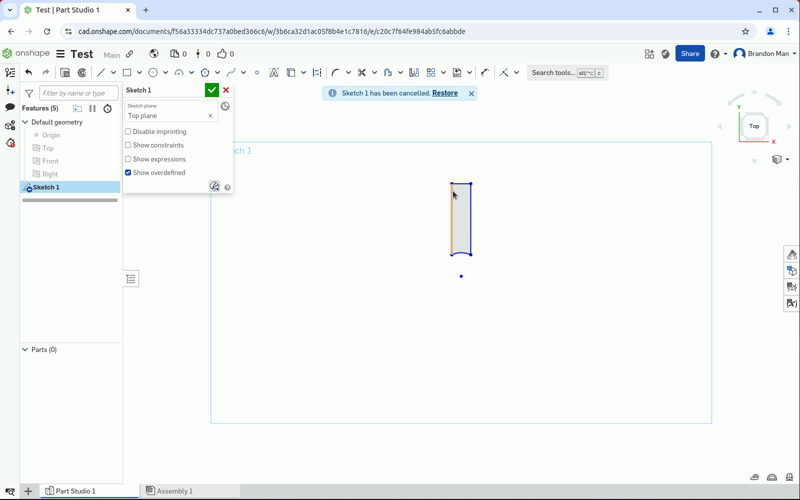
scroll(6)
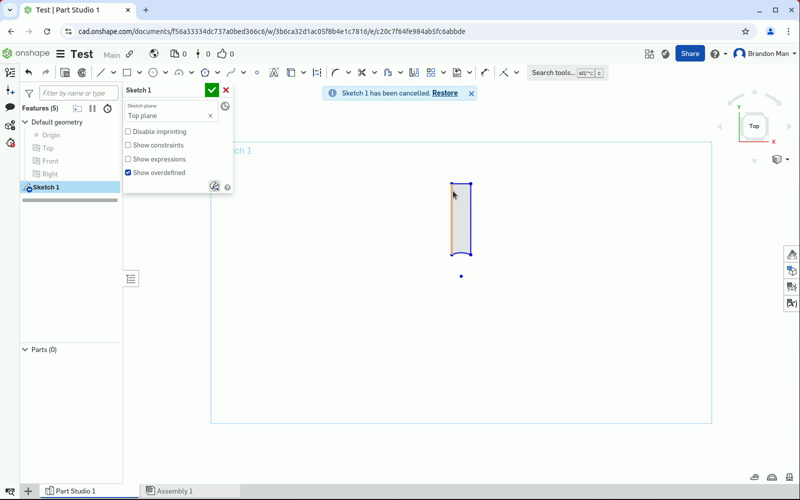
scroll(6)
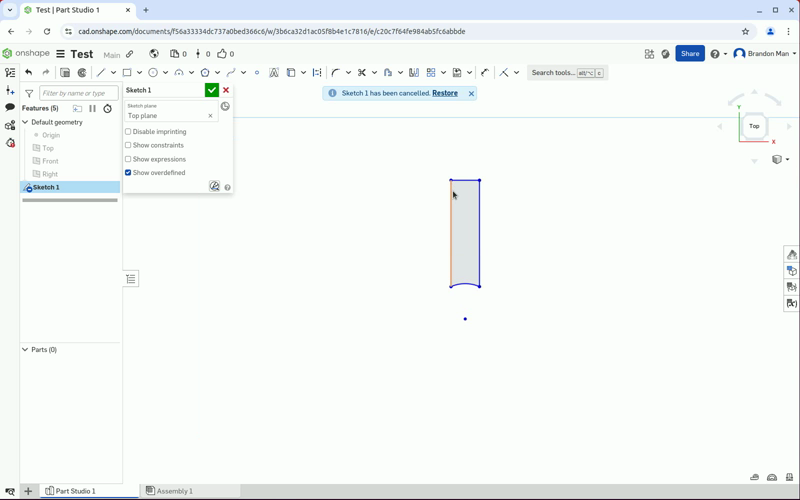
scroll(6)
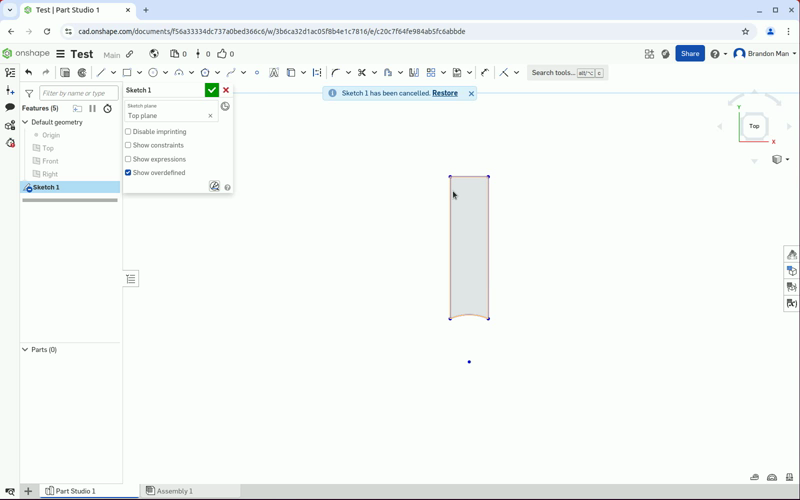
scroll(6)
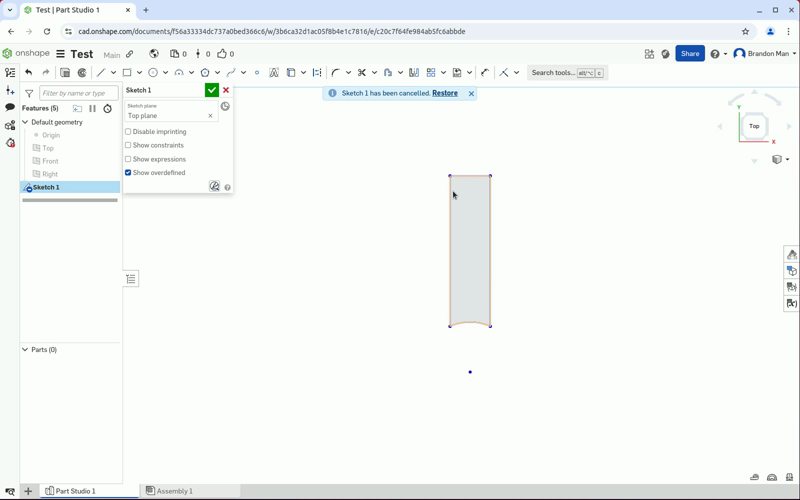
scroll(6)
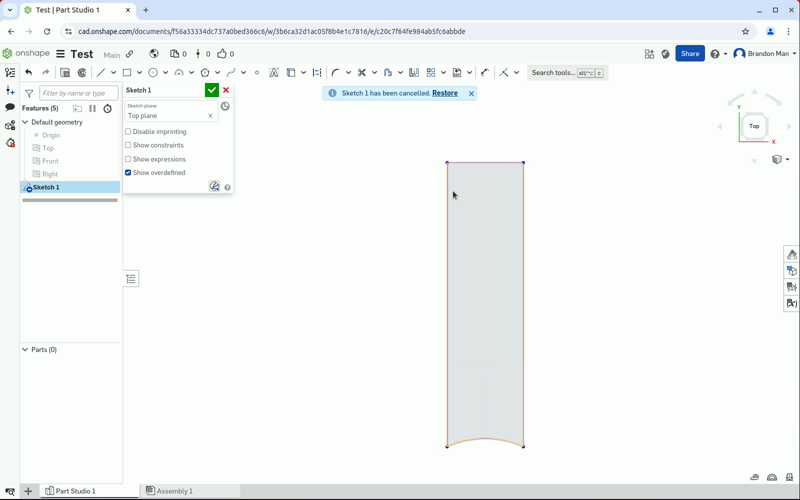
scroll(6)
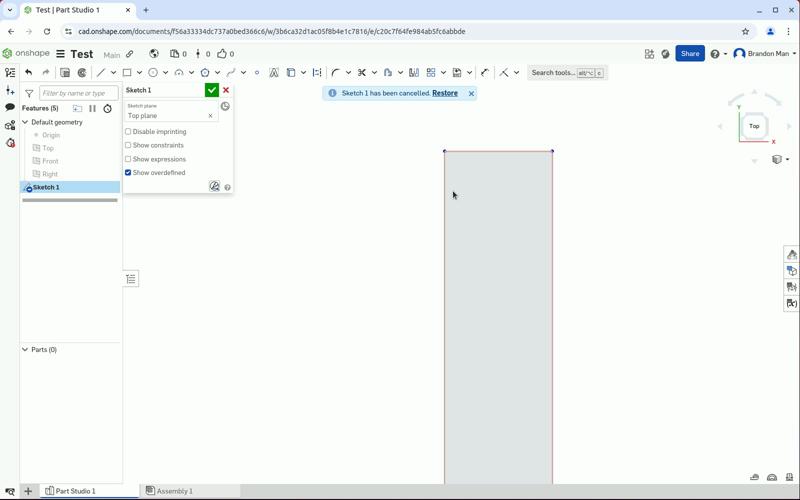
scroll(6)
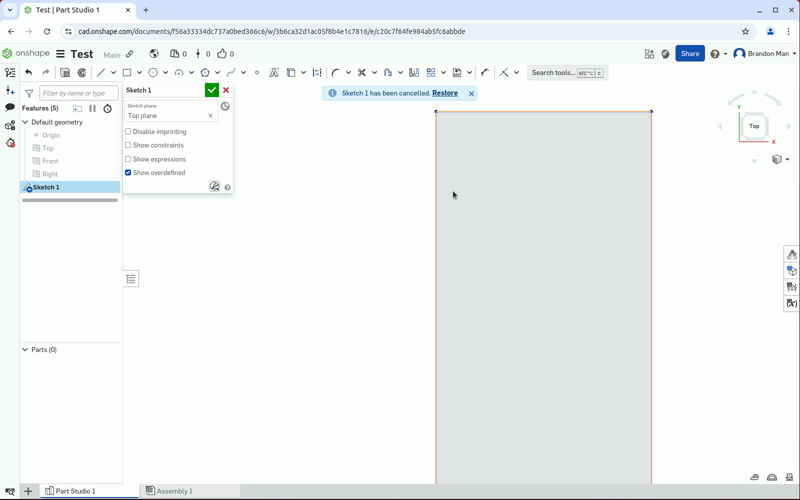
click(453, 190)
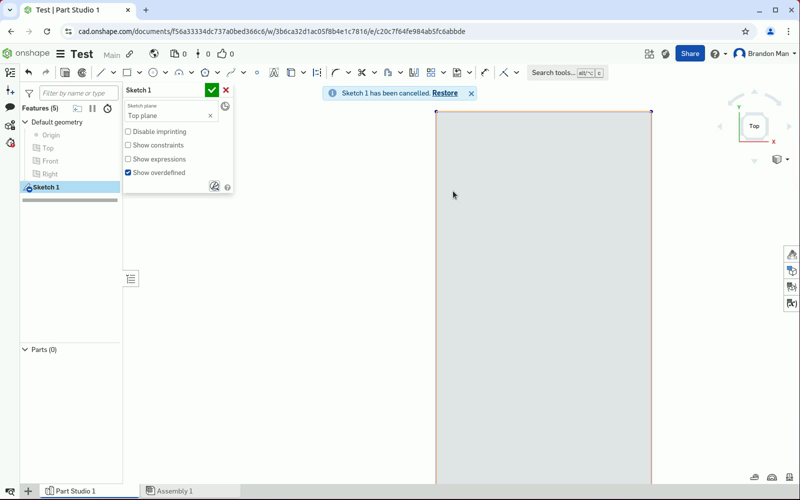
scroll(-6)
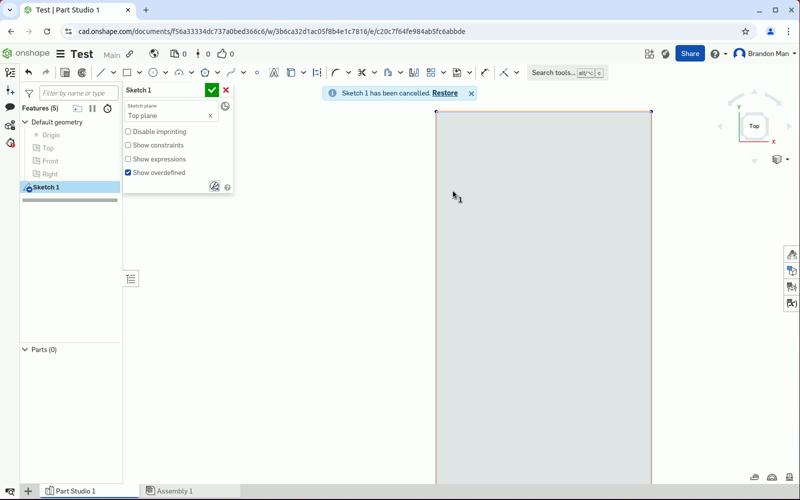
scroll(-6)
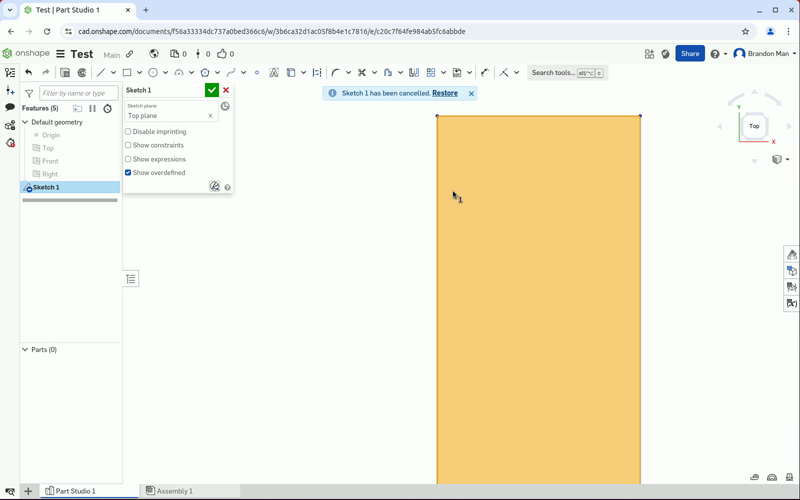
scroll(-6)
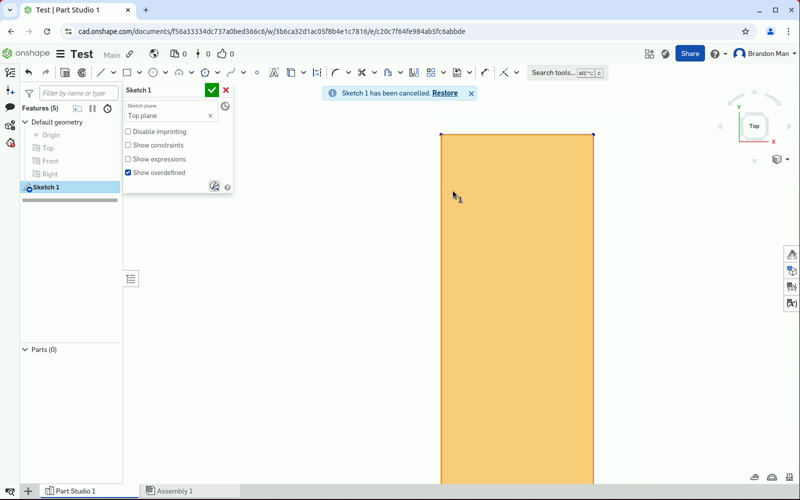
scroll(-6)
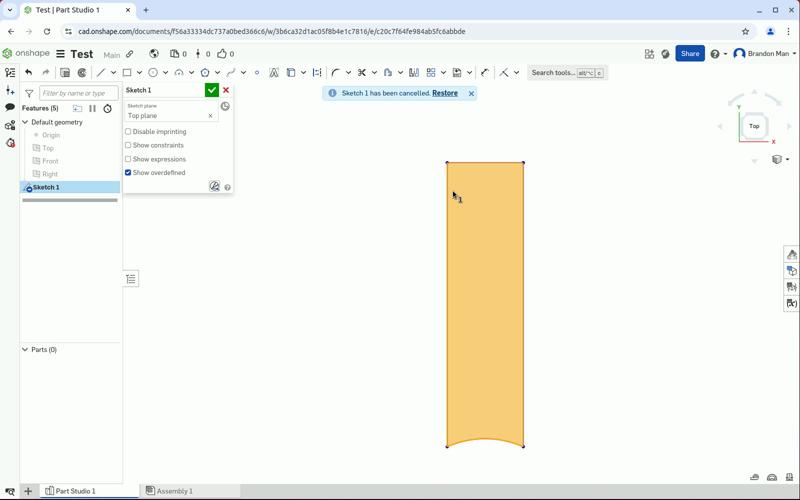
scroll(-6)
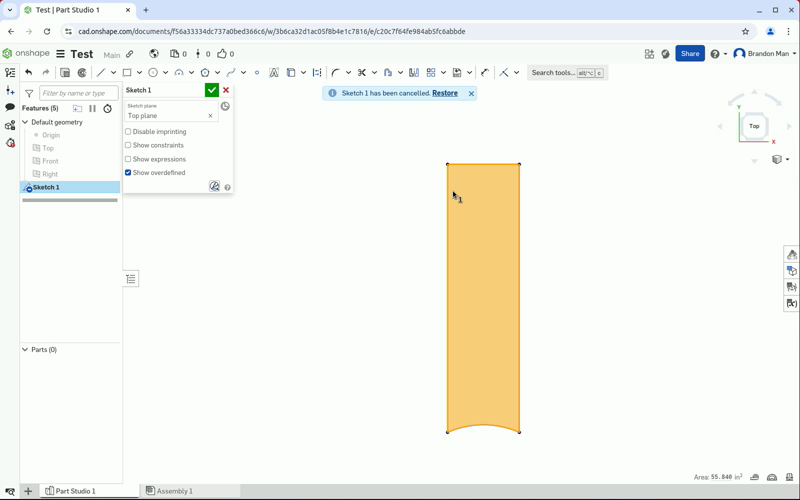
scroll(-6)
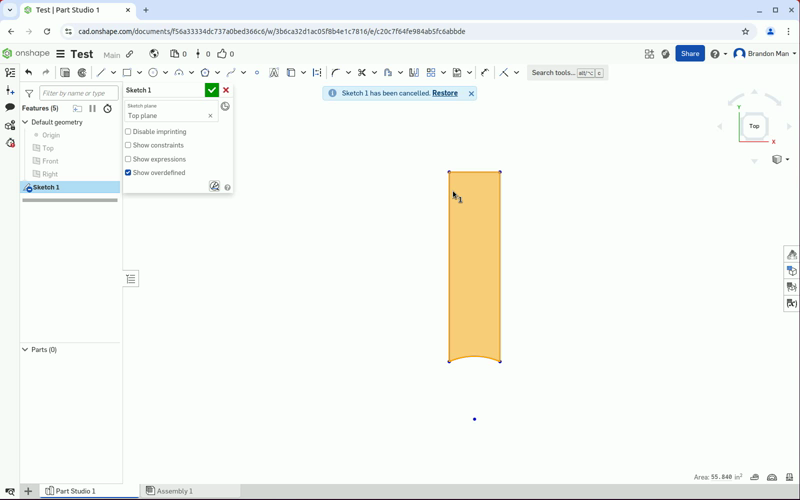
scroll(-6)
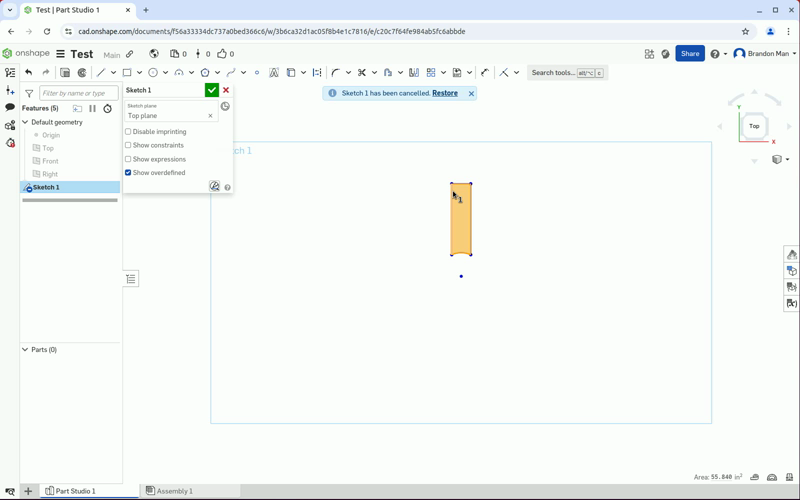
mouse_move(73, 352)
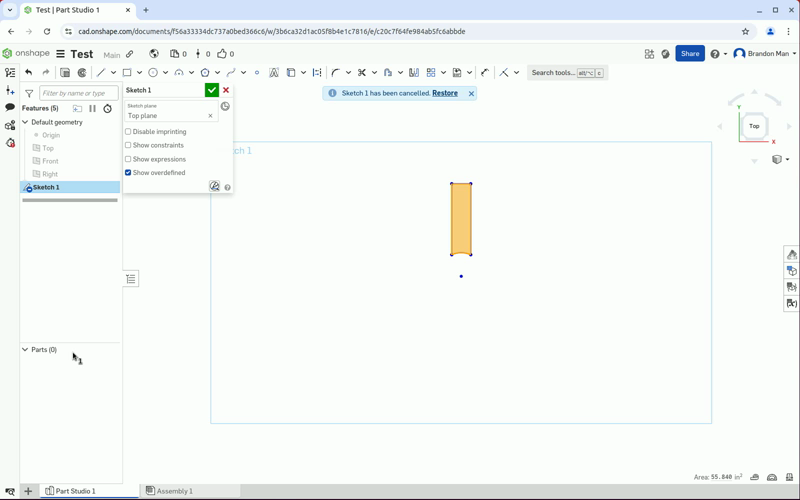
key(shift+y)
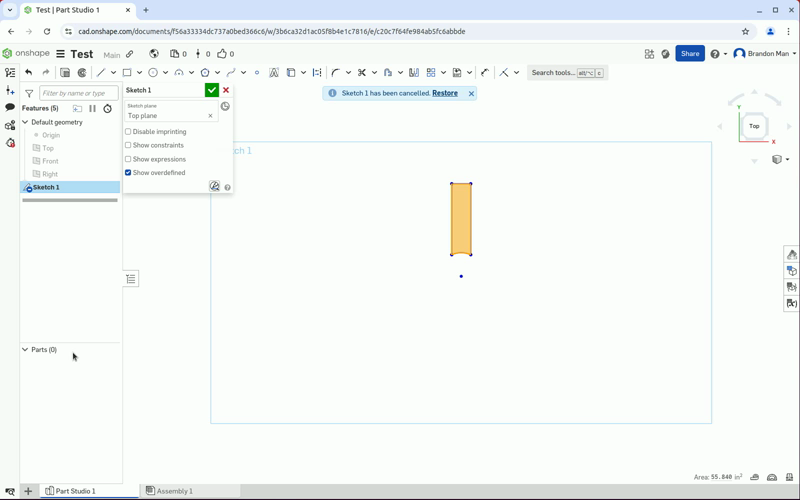
key(shift+e)
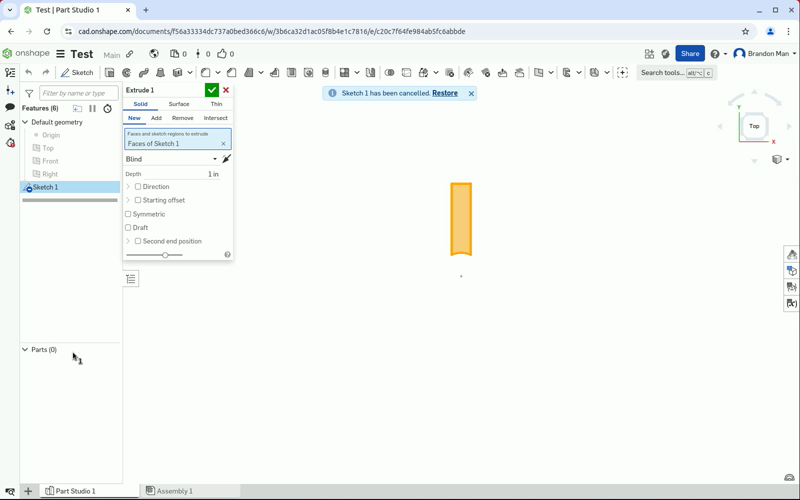
mouse_move(143, 106)
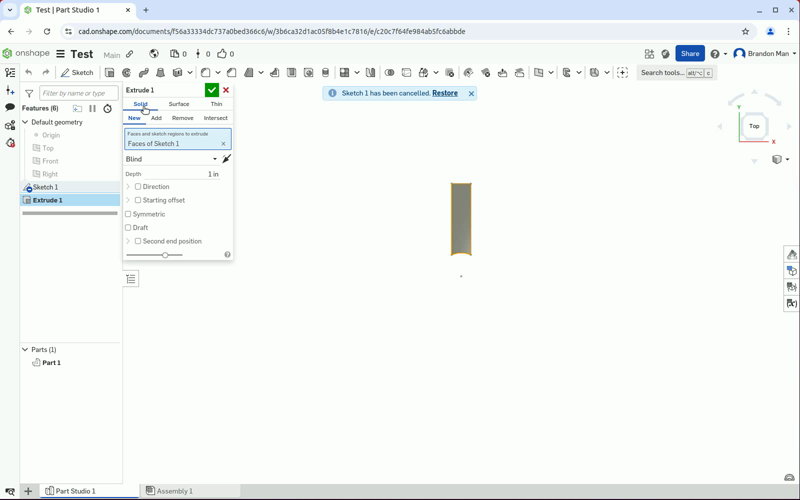
click(143, 106)
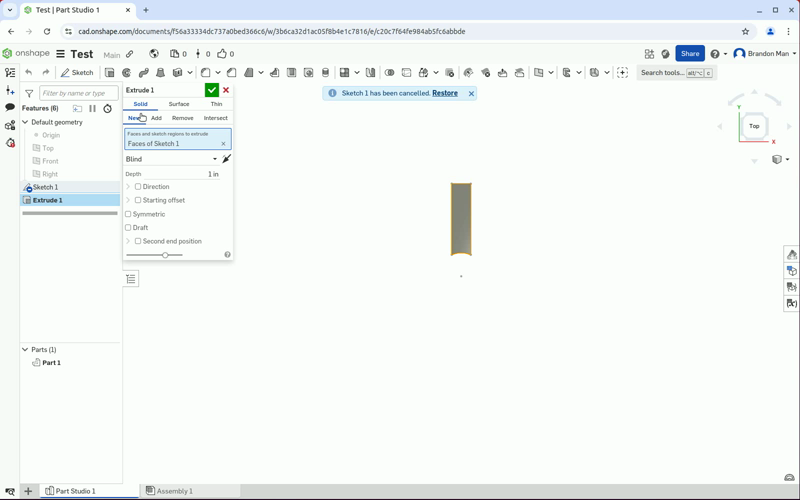
mouse_move(137, 120)
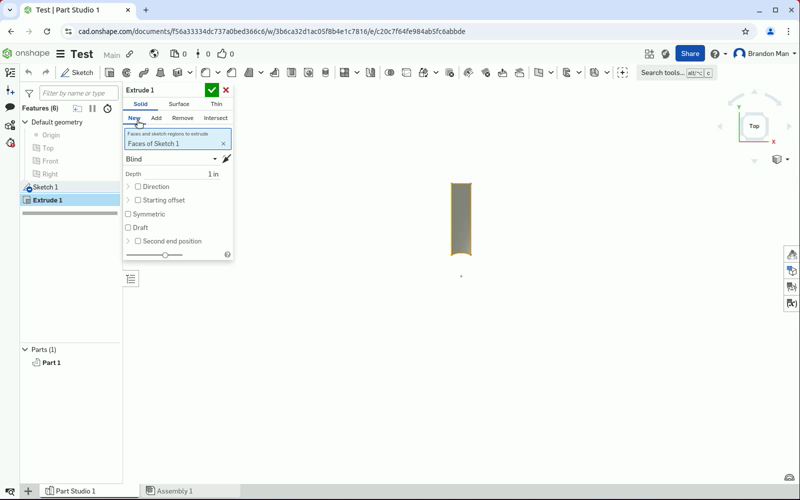
click(137, 120)
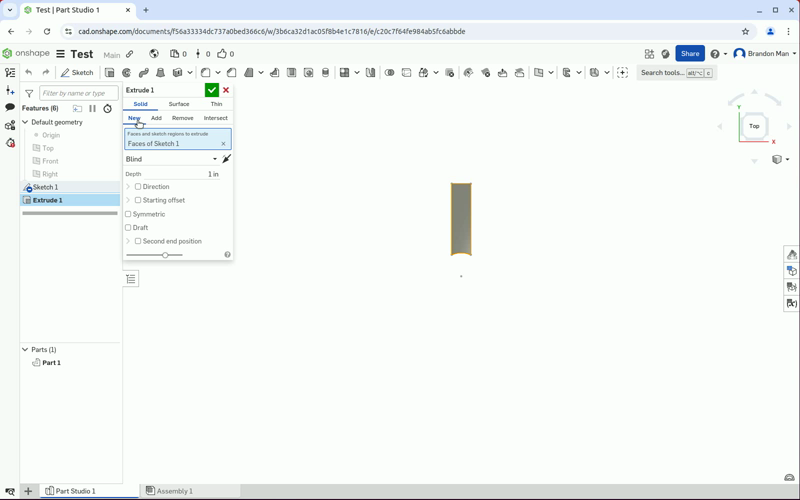
key(tab, 4)
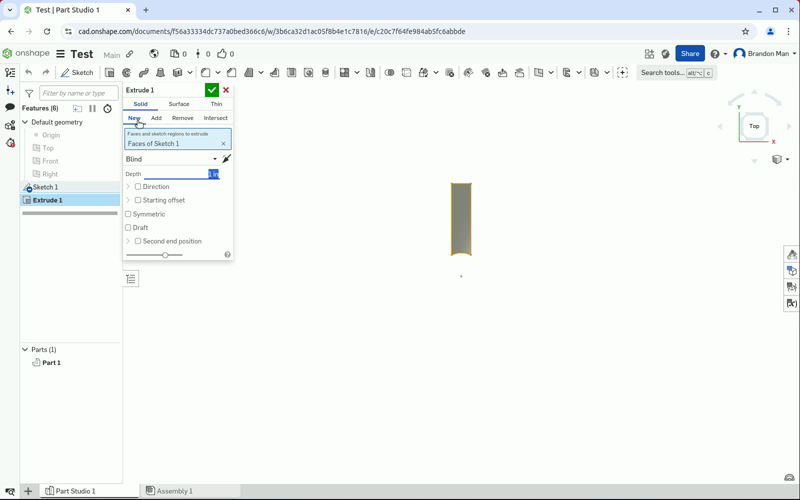
text(1.204)
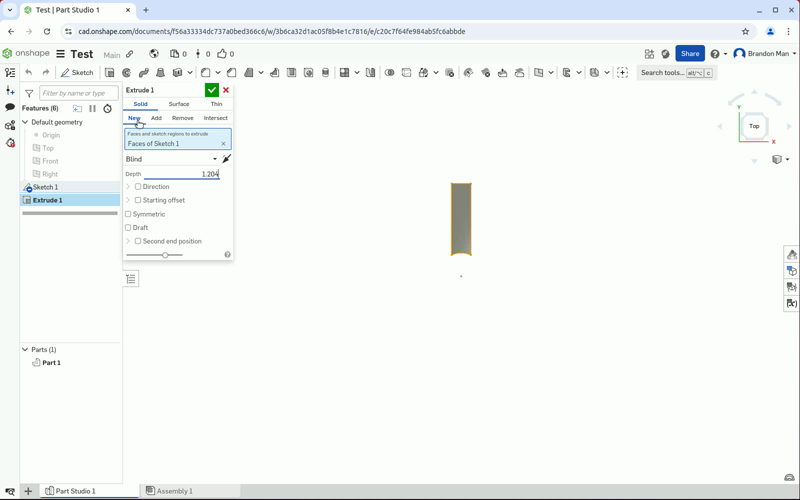
key(enter)
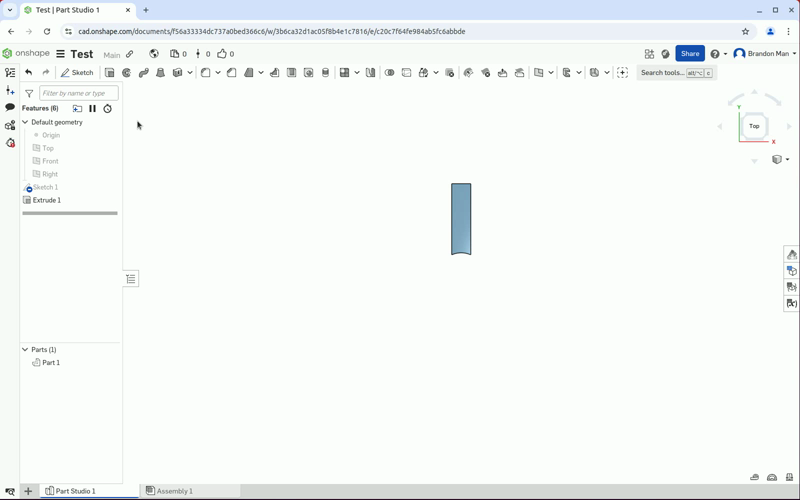
key(shift+h)
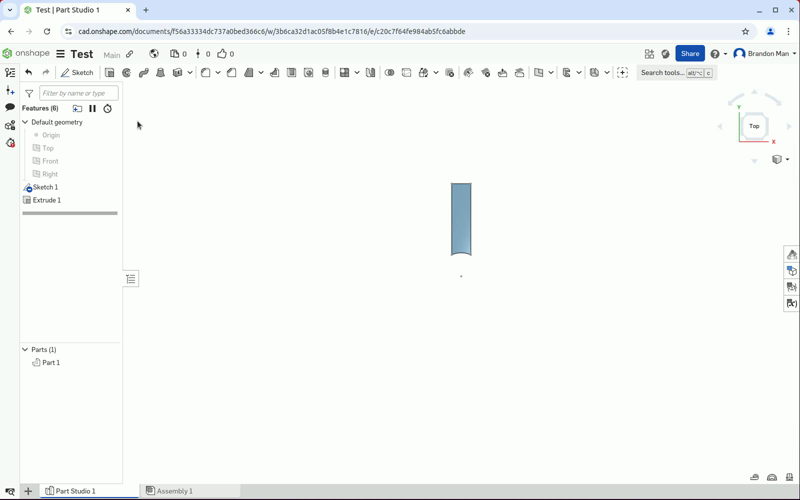
key(shift+h)
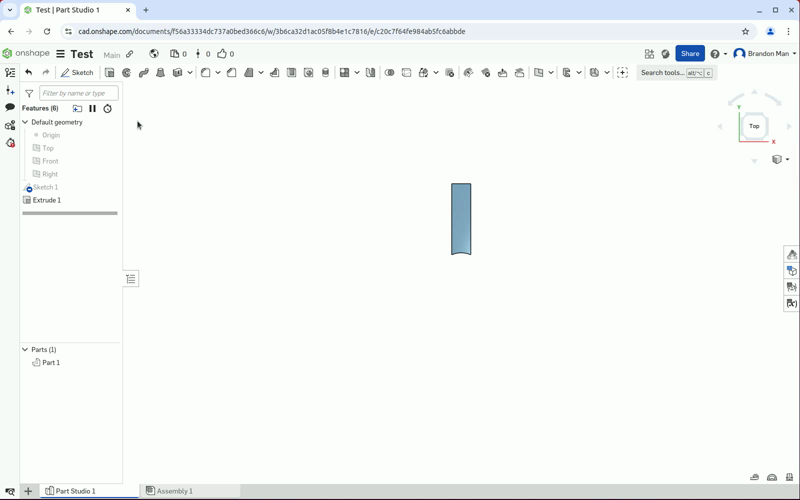
mouse_move(73, 189)
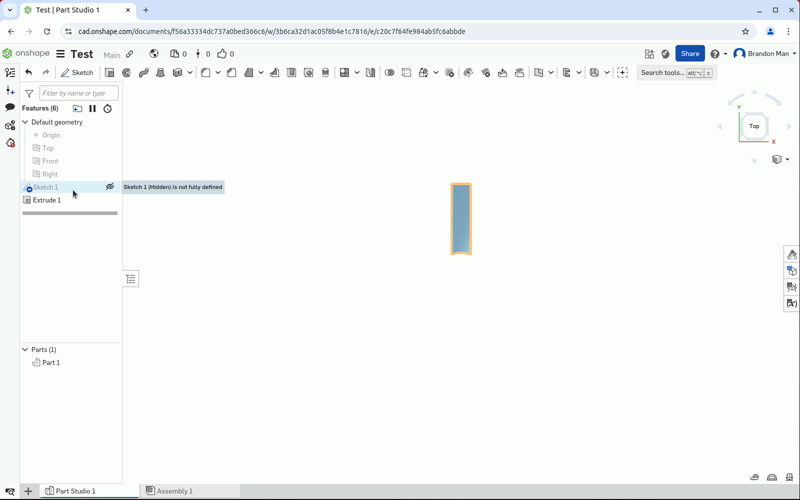
click(73, 189)
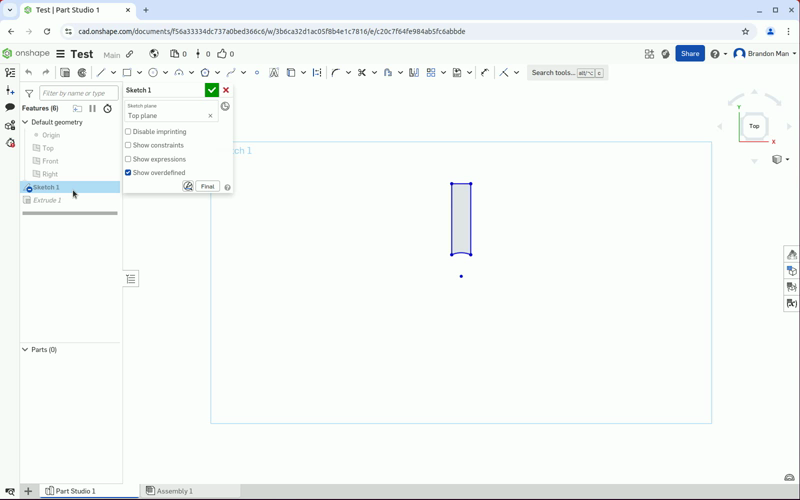
mouse_move(229, 92)
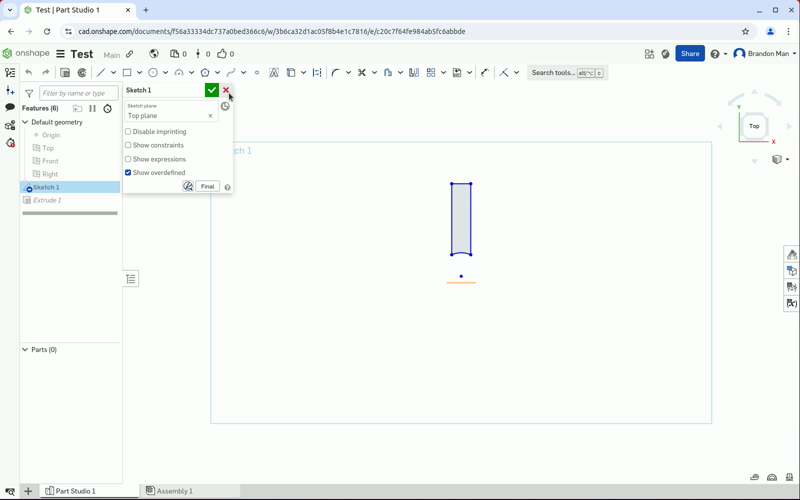
click(229, 92)
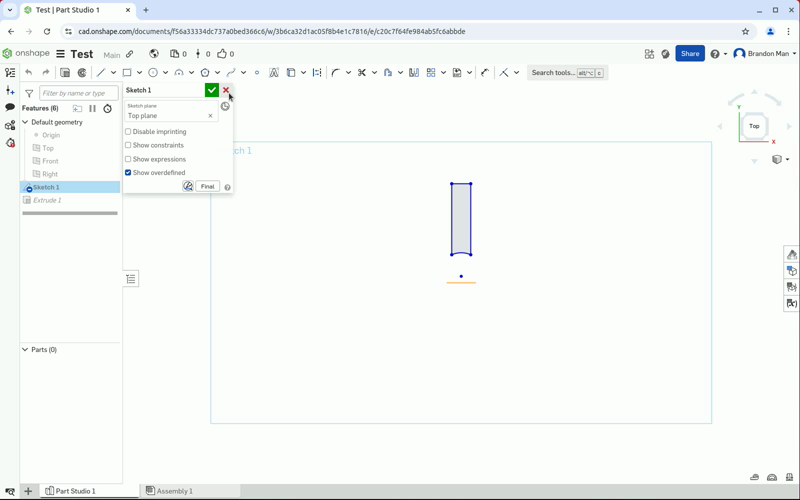
key(shift+s)
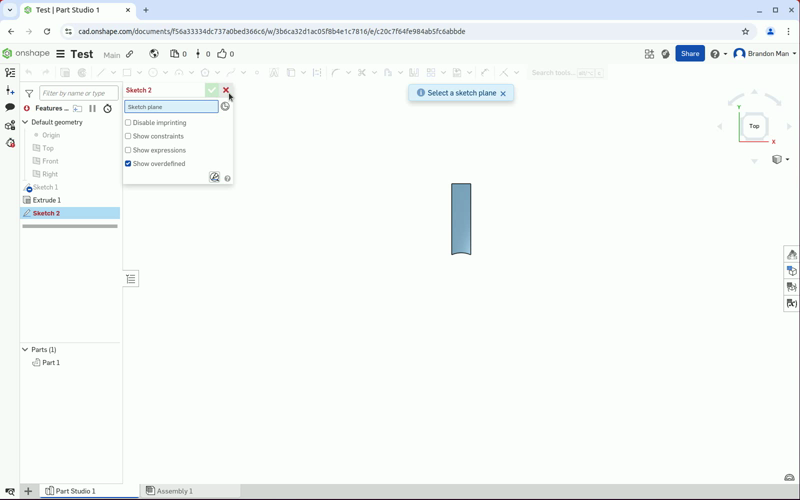
mouse_move(73, 150)
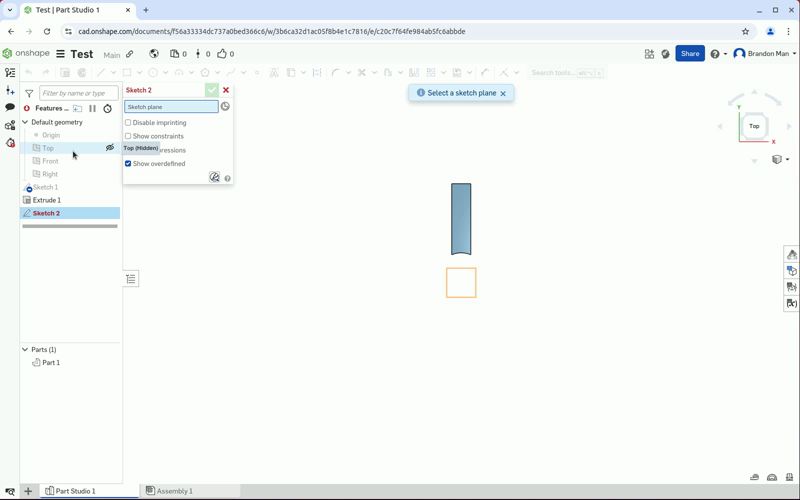
click(73, 150)
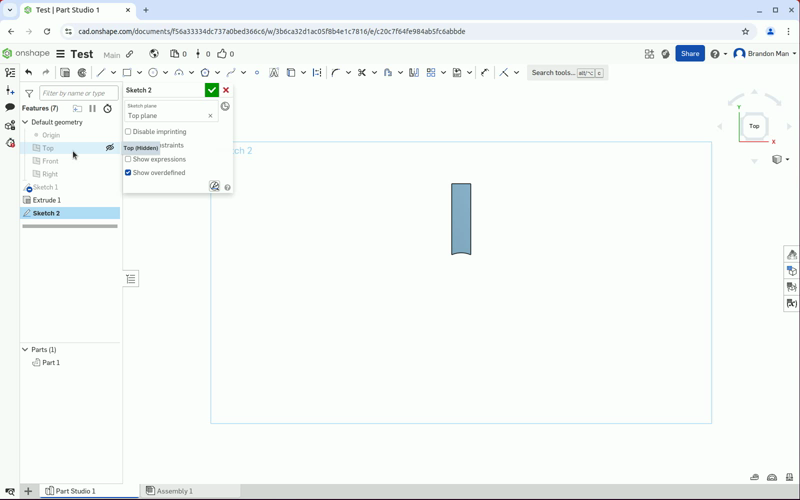
mouse_move(73, 352)
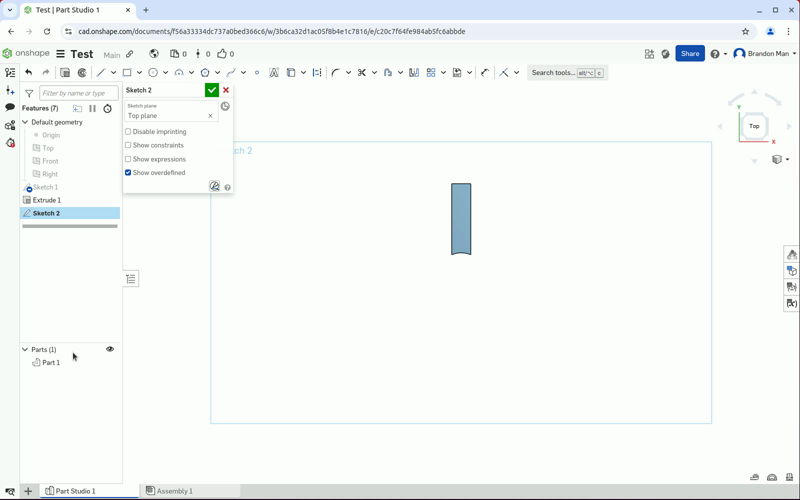
key(y)
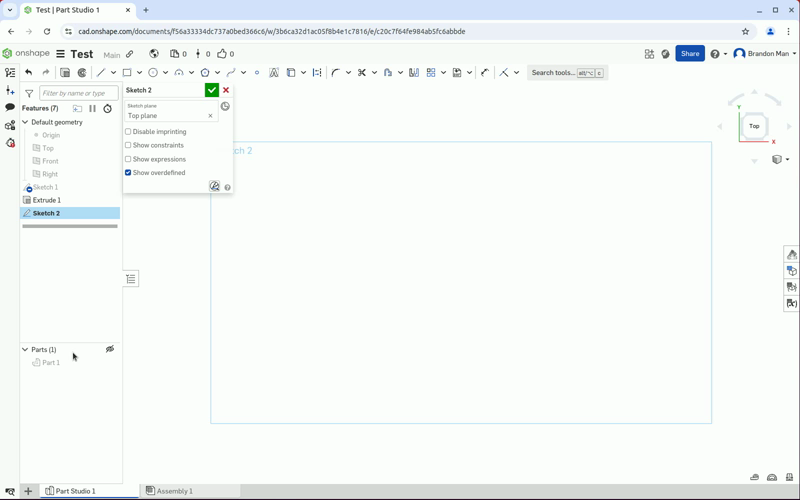
key(l)
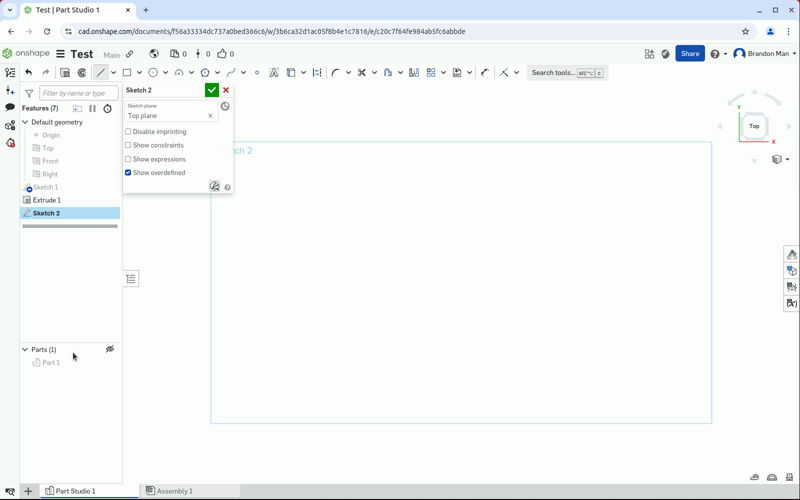
key_down(shift)
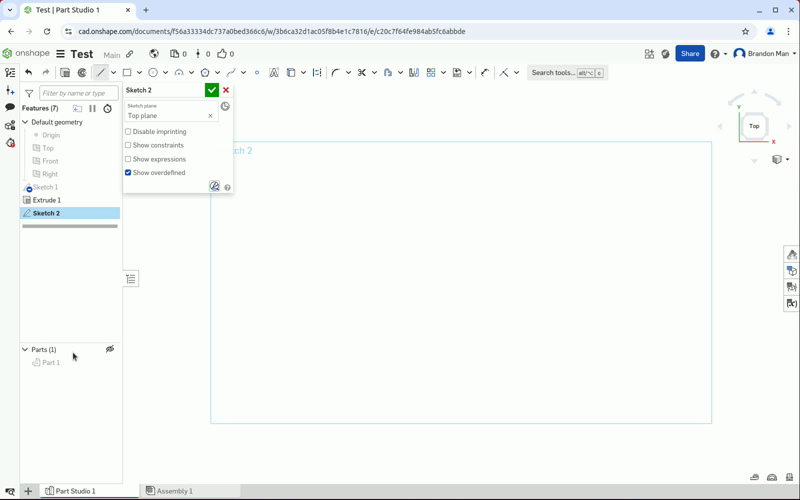
mouse_move(451, 184)
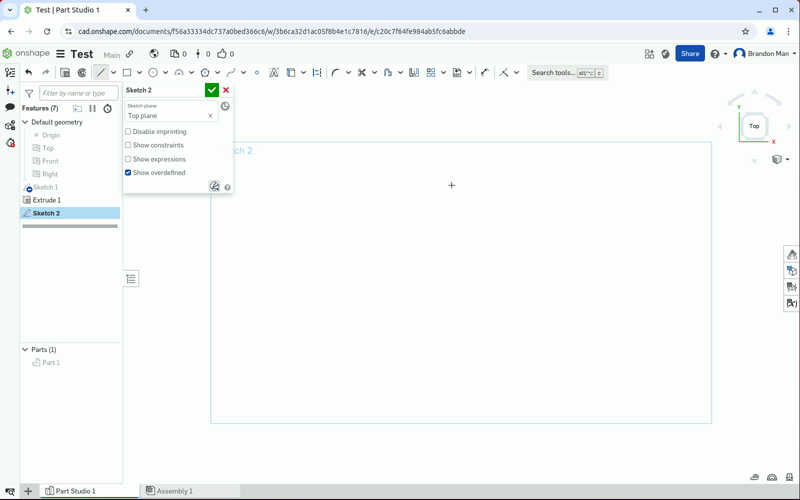
click(451, 184)
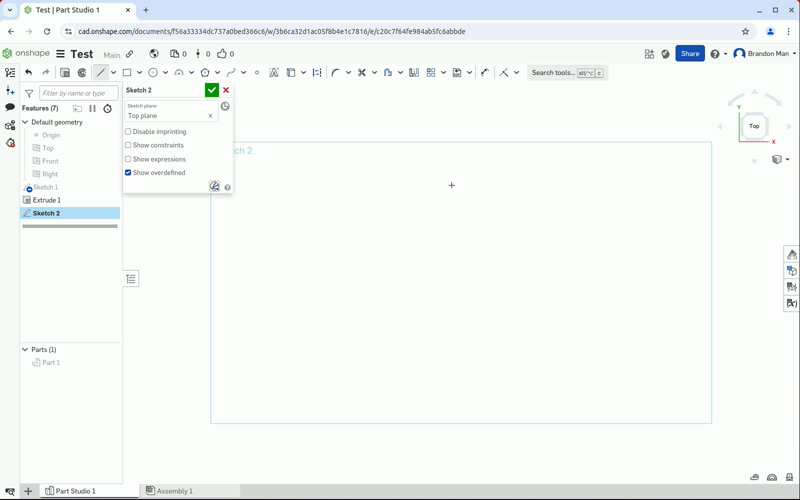
key_up(shift)
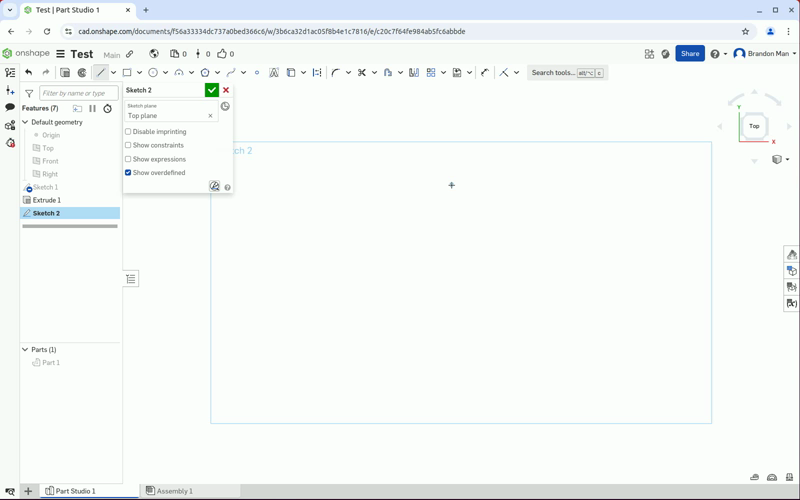
key_down(shift)
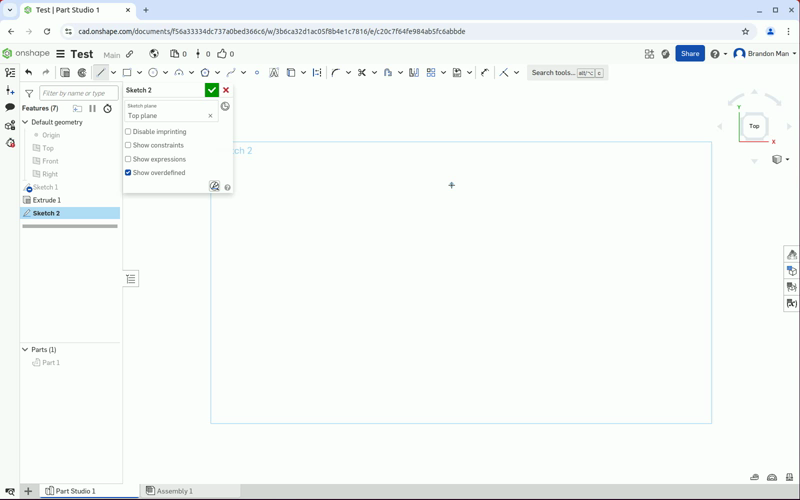
mouse_move(481, 184)
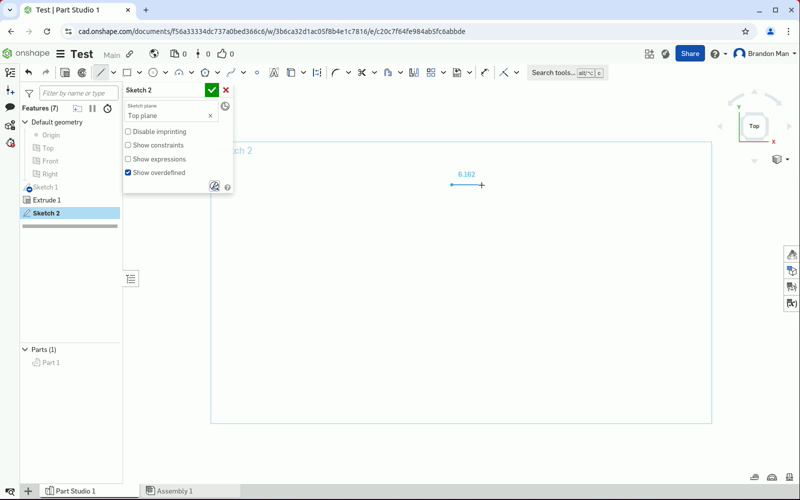
mouse_move(472, 184)
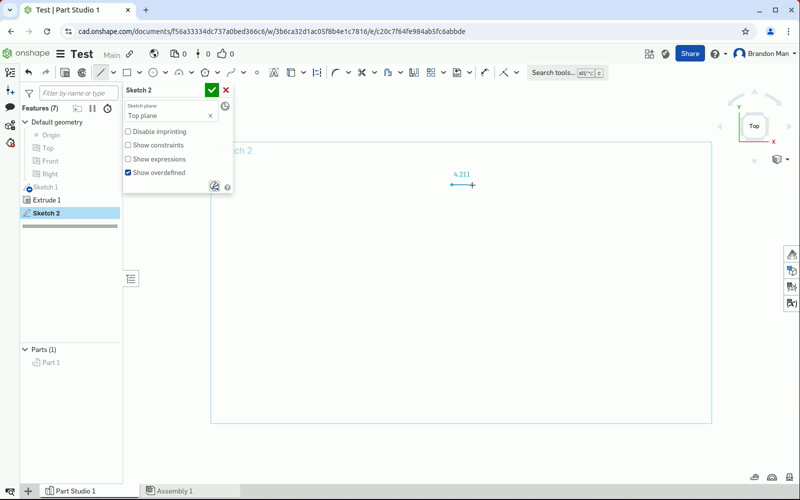
click(472, 184)
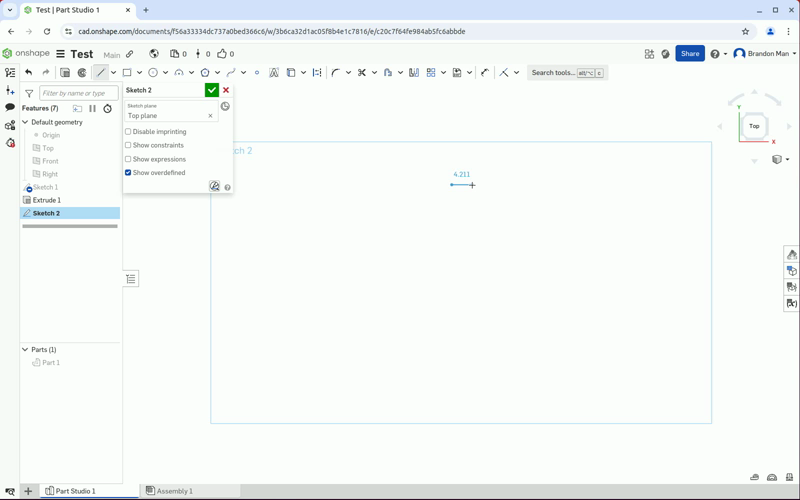
key_up(shift)
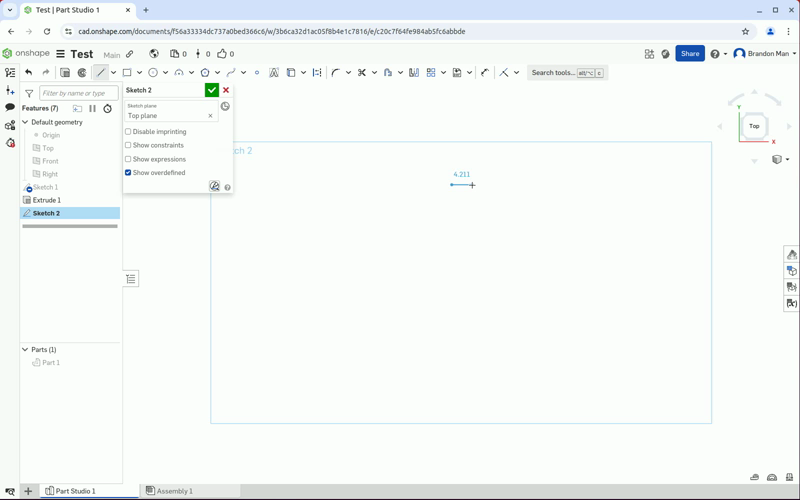
key_down(shift)
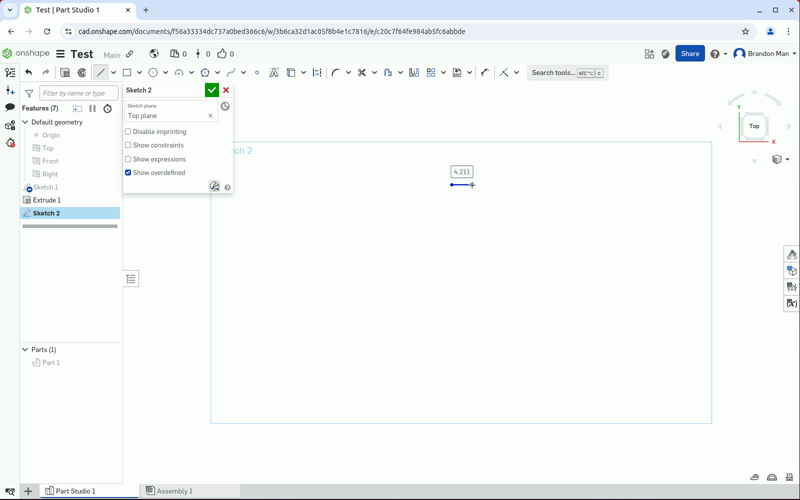
mouse_move(502, 184)
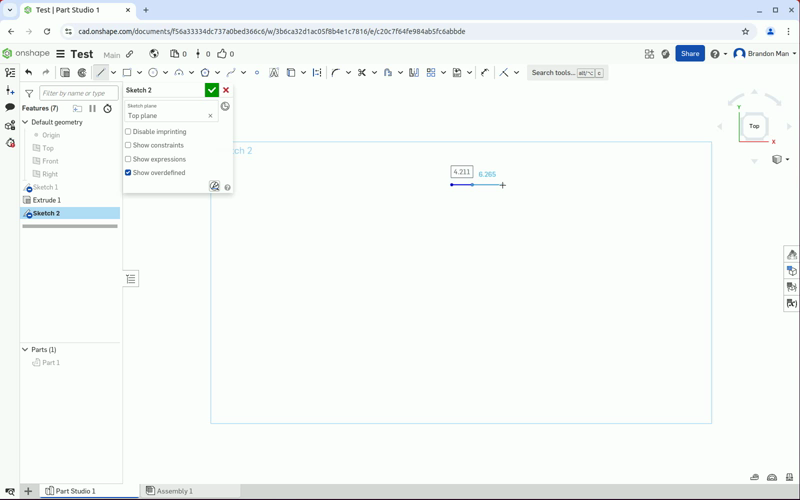
mouse_move(461, 169)
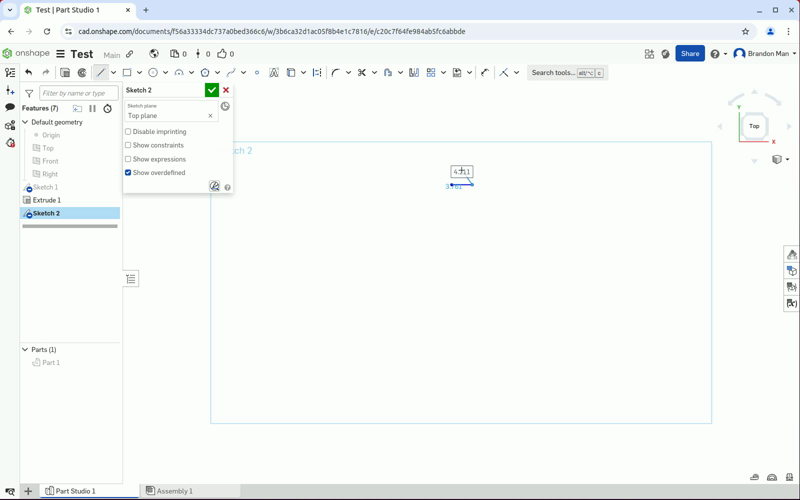
click(461, 169)
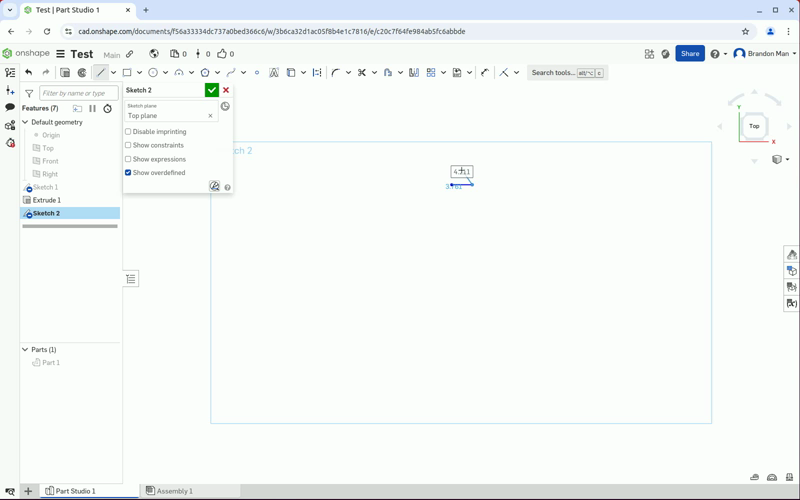
key_up(shift)
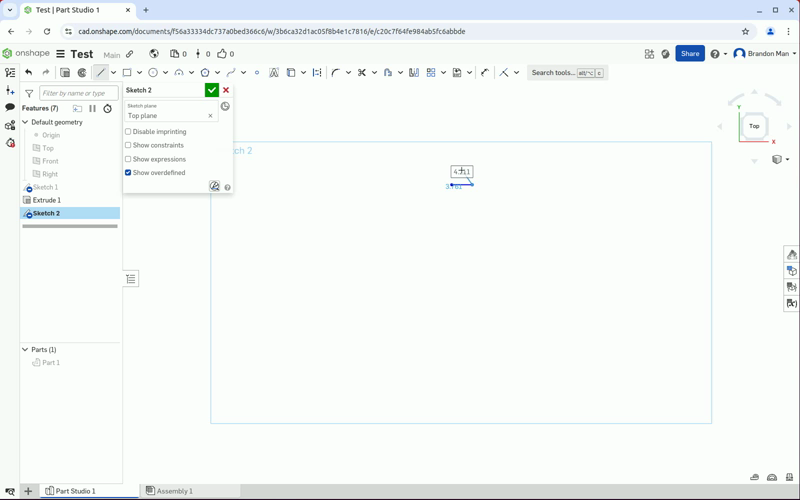
mouse_move(492, 169)
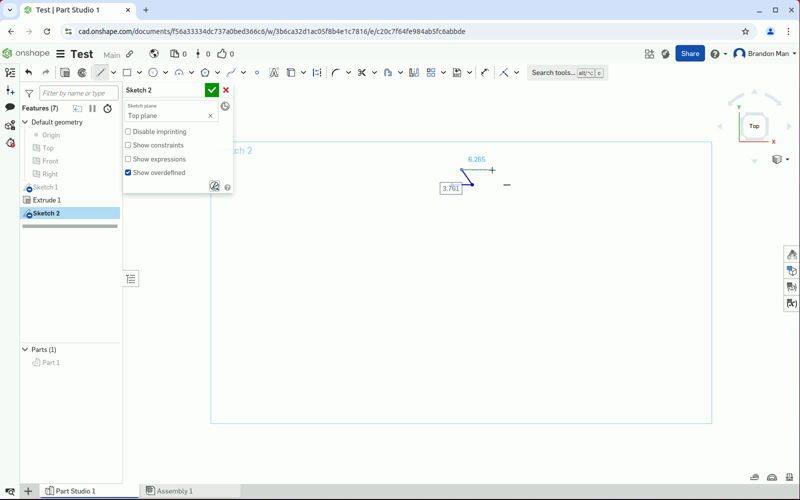
key_down(shift)
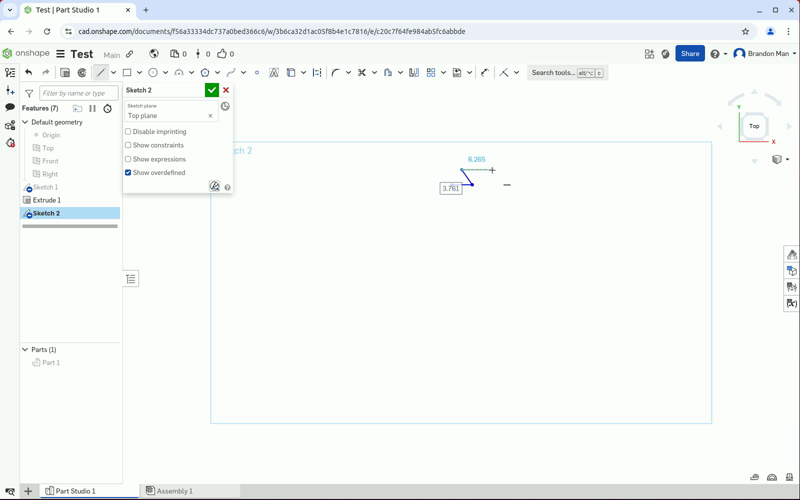
mouse_move(451, 184)
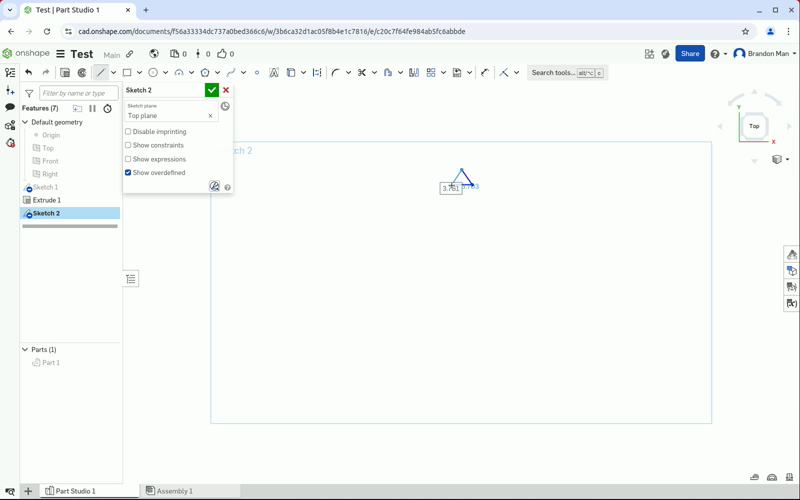
key_up(shift)
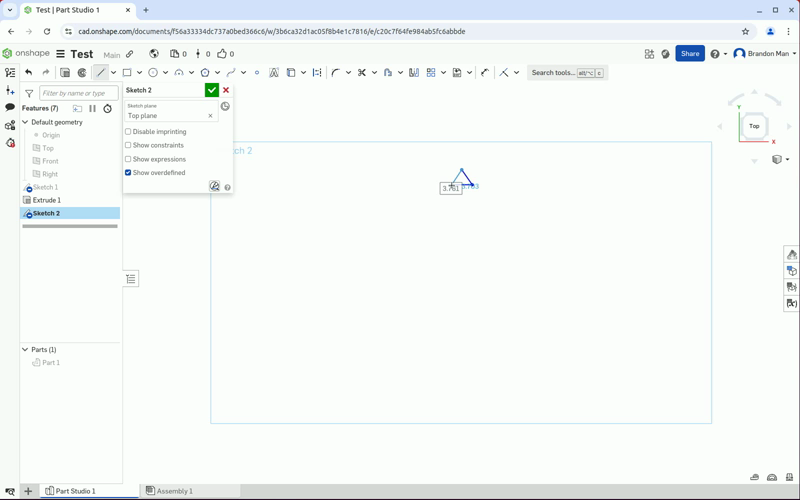
click(451, 184)
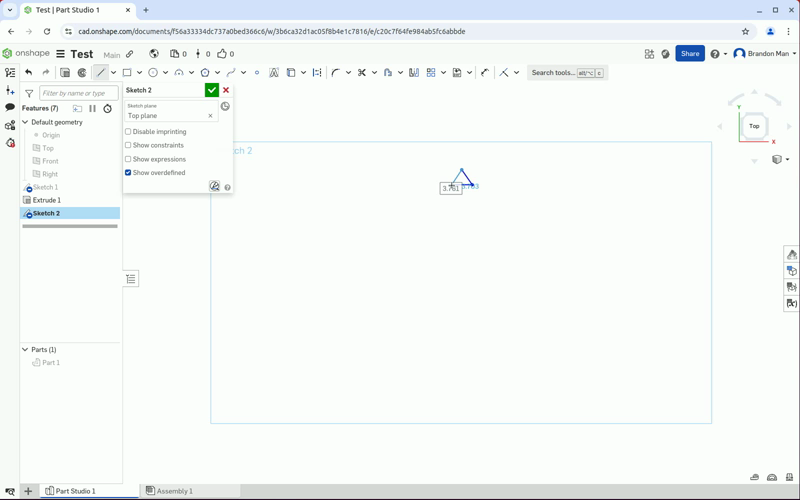
key(esc)
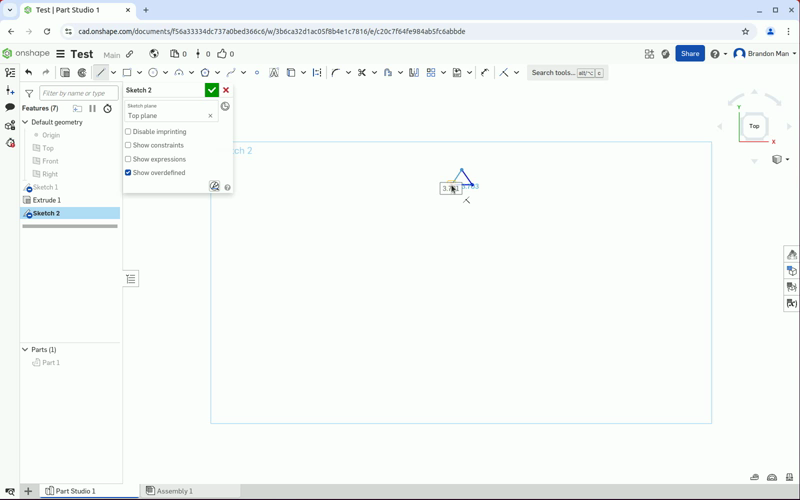
mouse_move(466, 177)
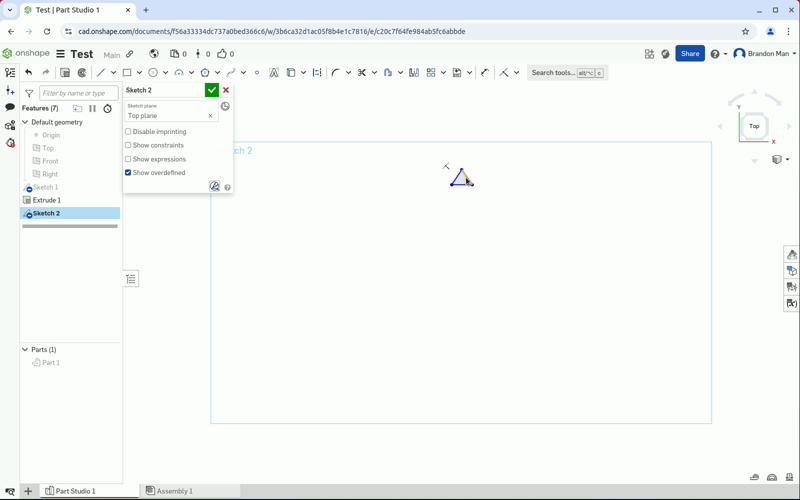
scroll(6)
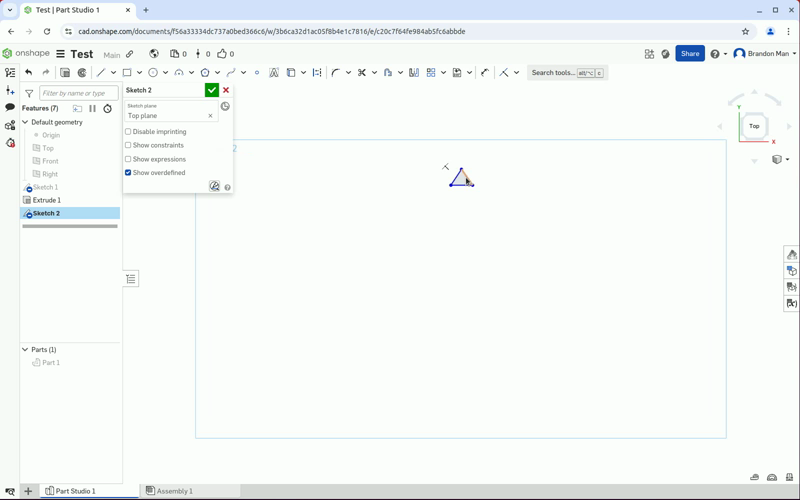
scroll(6)
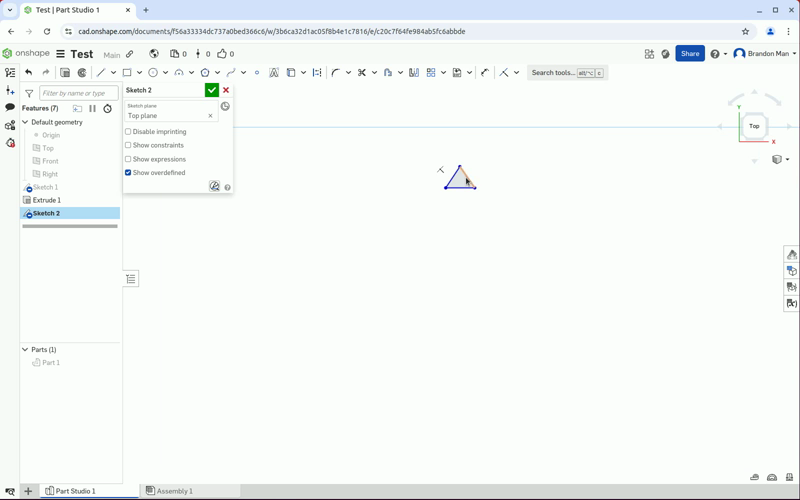
scroll(6)
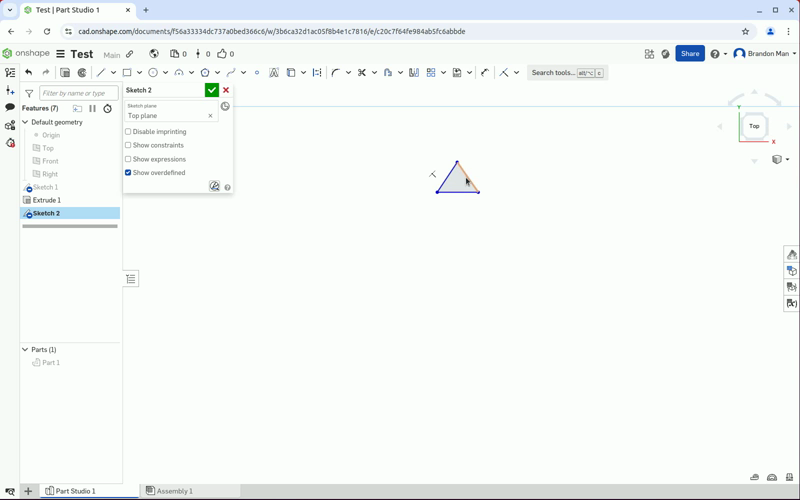
scroll(6)
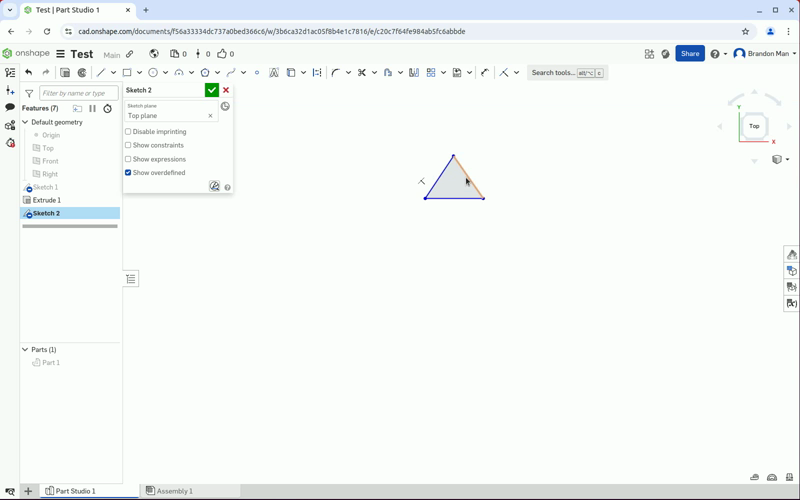
scroll(6)
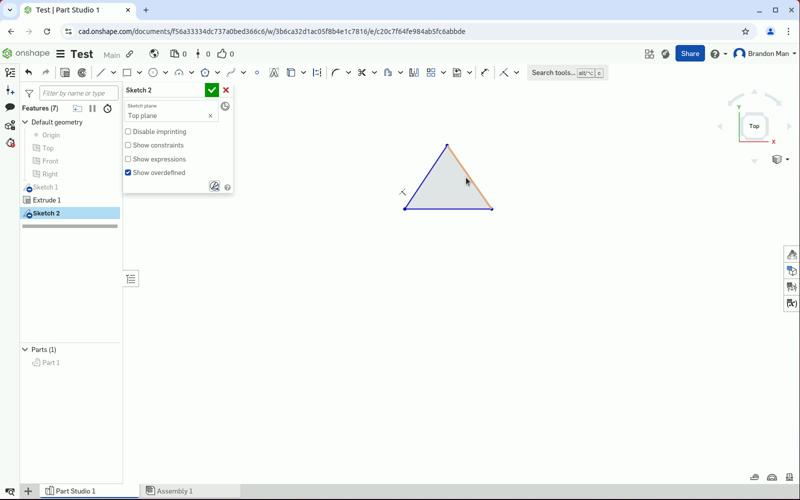
scroll(6)
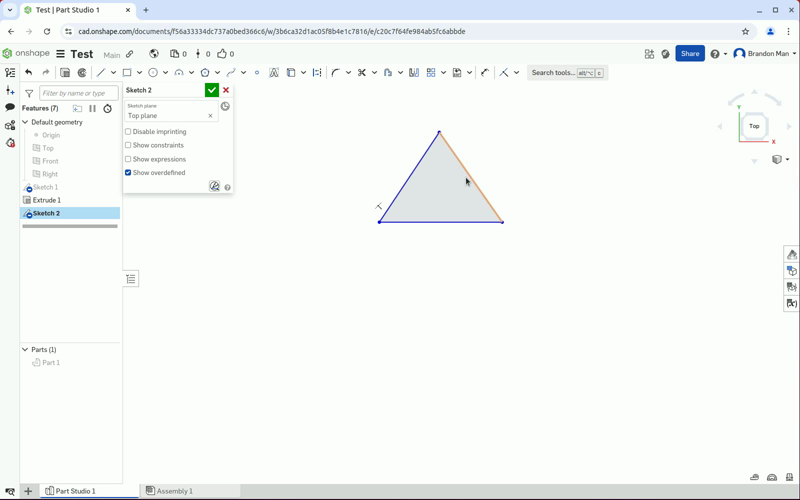
scroll(6)
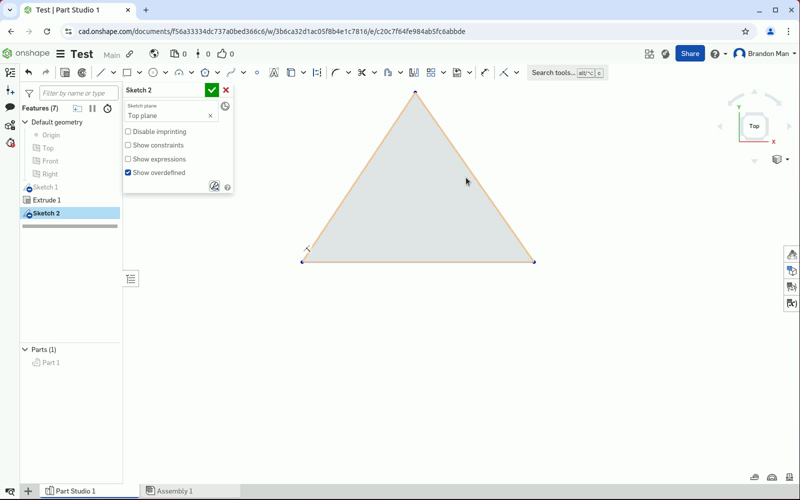
click(466, 177)
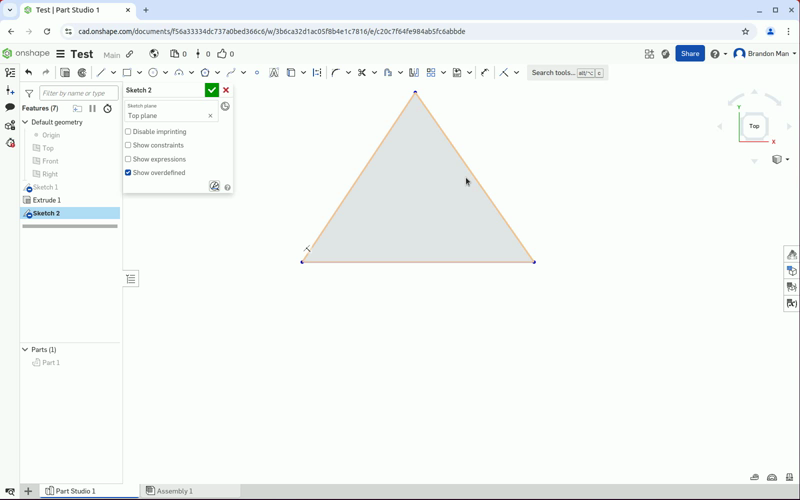
scroll(-6)
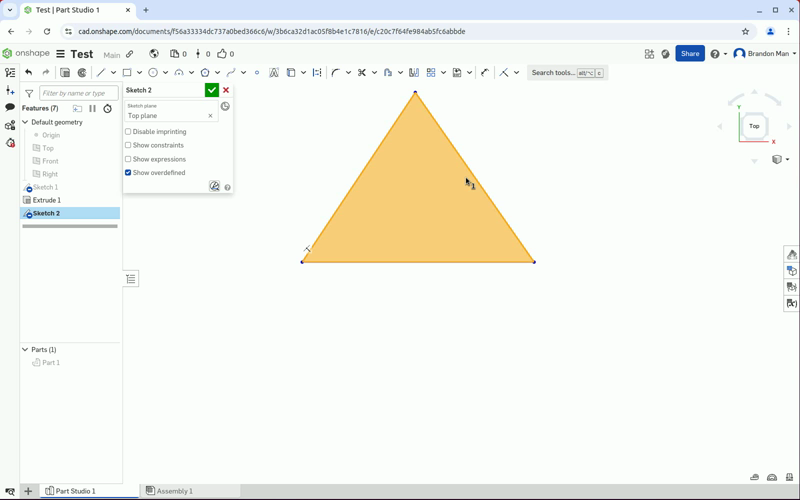
scroll(-6)
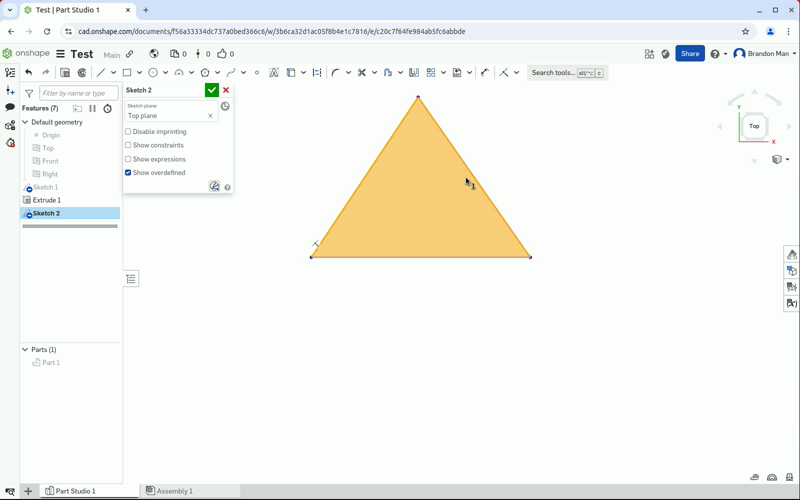
scroll(-6)
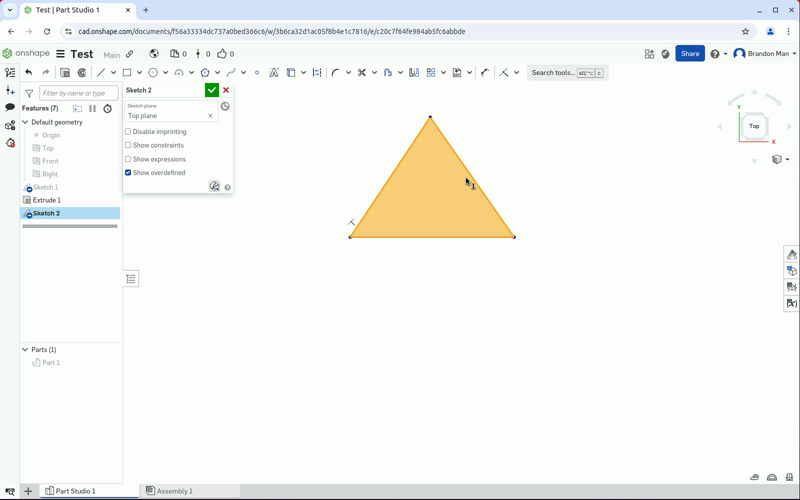
scroll(-6)
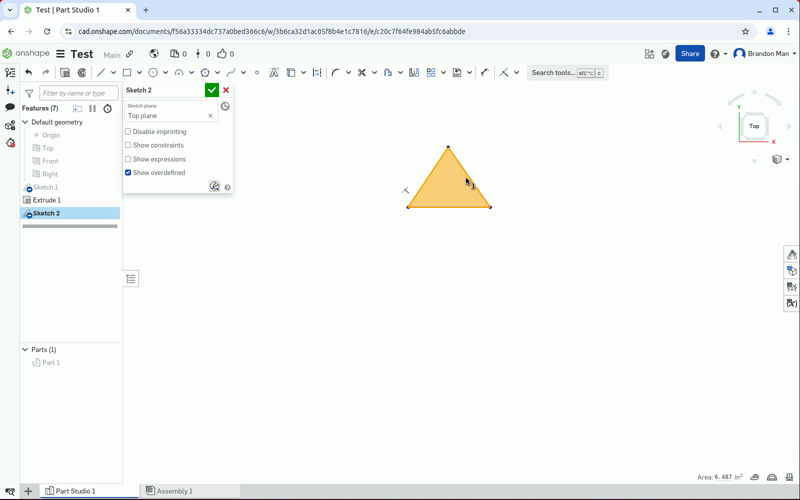
scroll(-6)
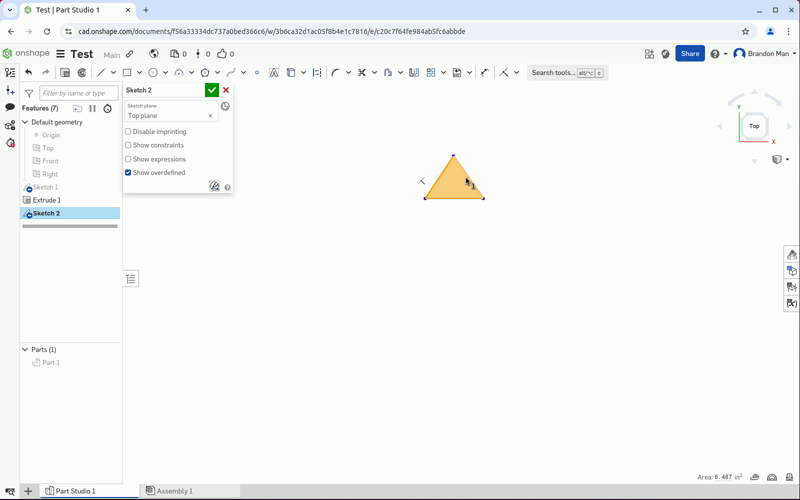
scroll(-6)
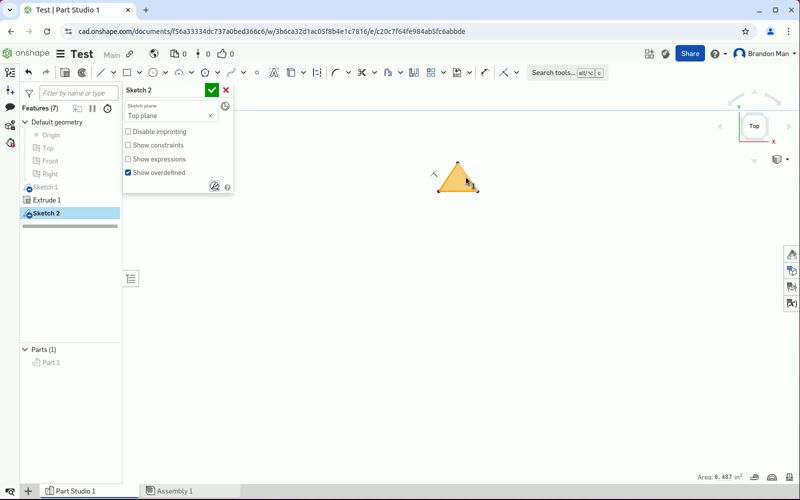
scroll(-6)
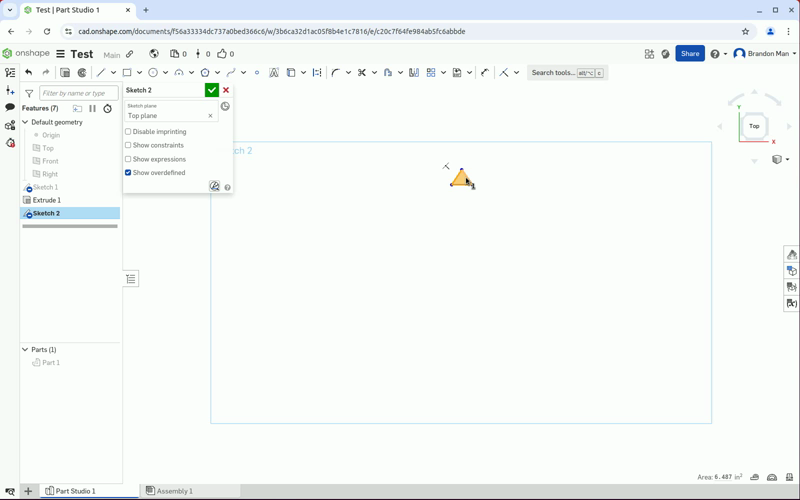
mouse_move(73, 352)
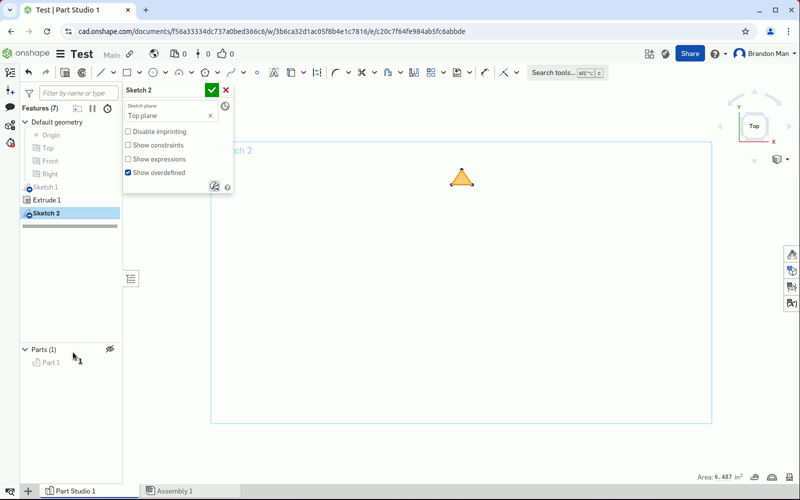
key(shift+y)
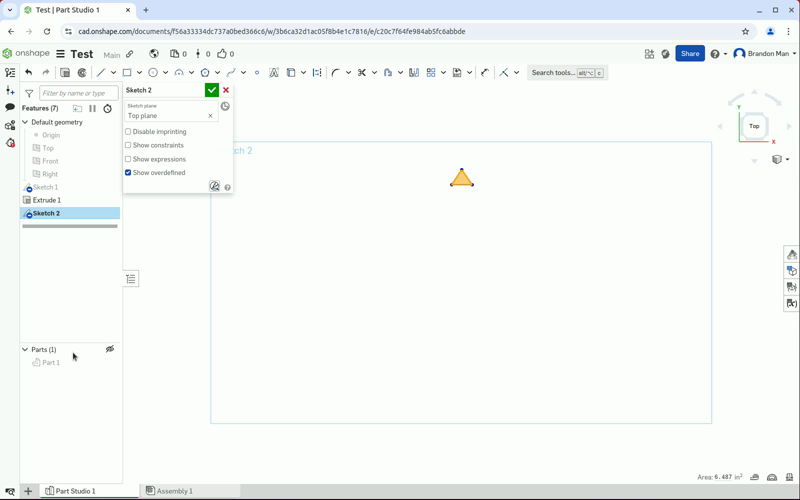
key(shift+e)
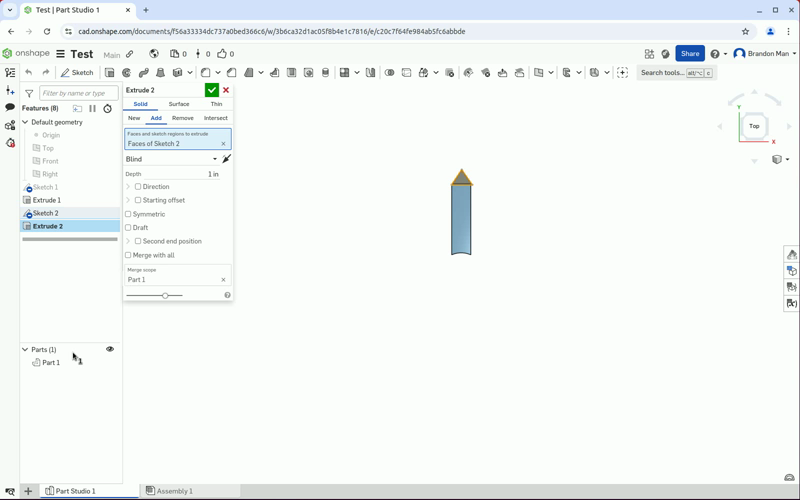
mouse_move(143, 106)
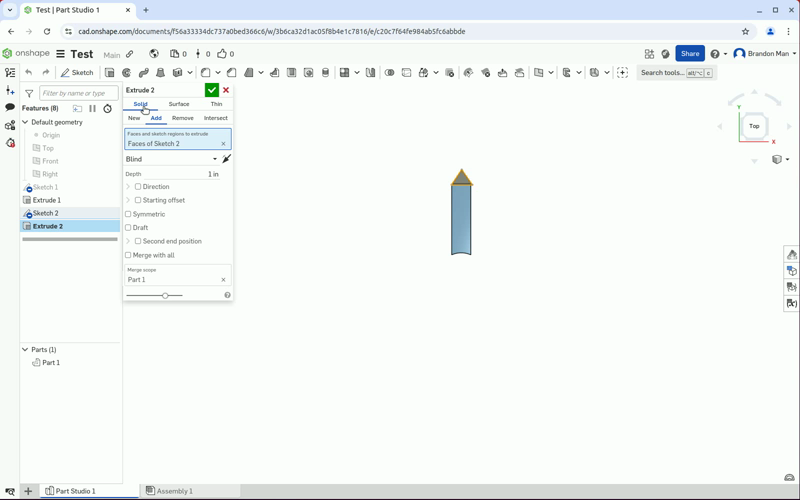
click(143, 106)
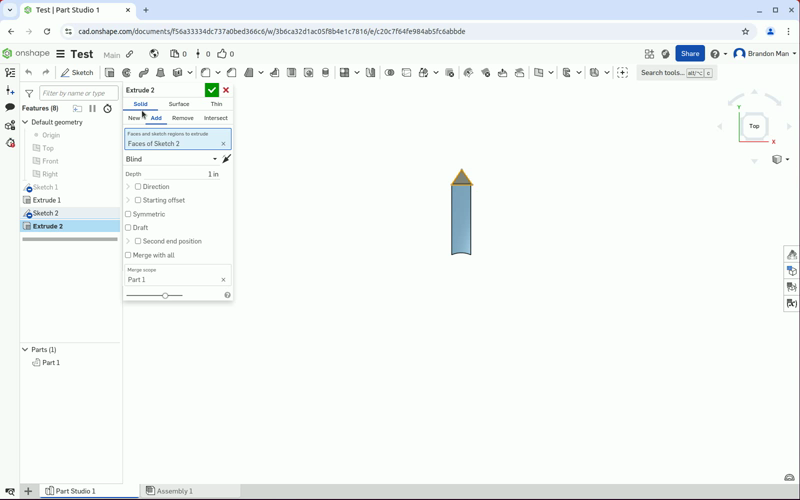
mouse_move(137, 120)
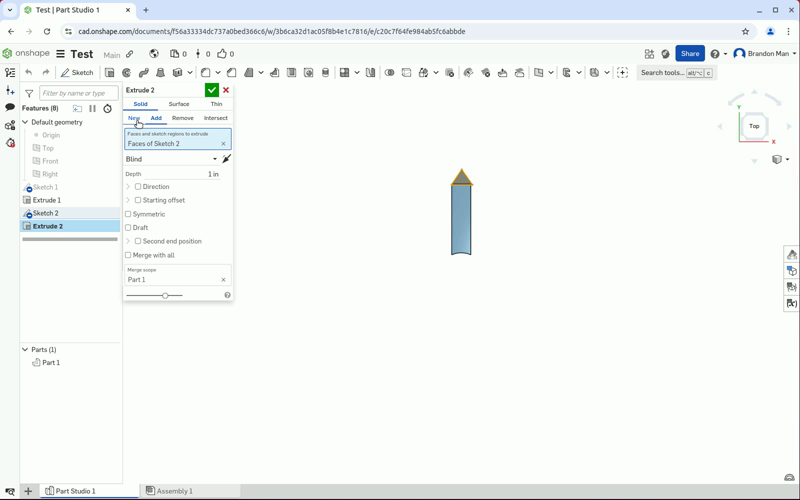
click(137, 120)
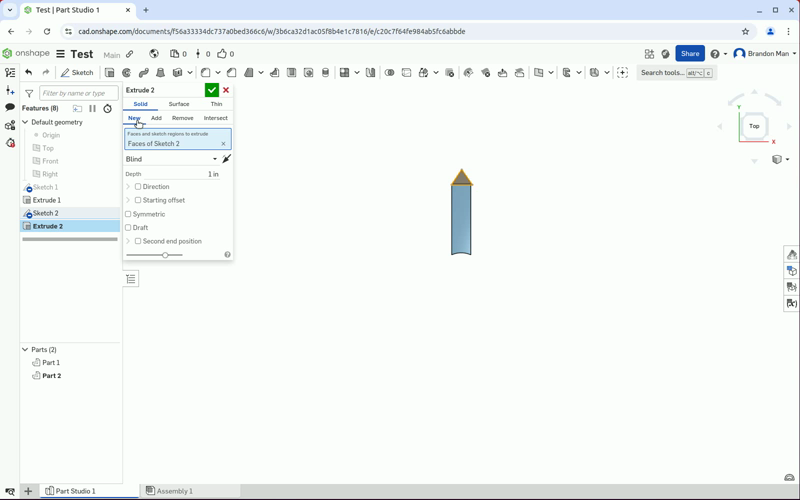
key(tab, 4)
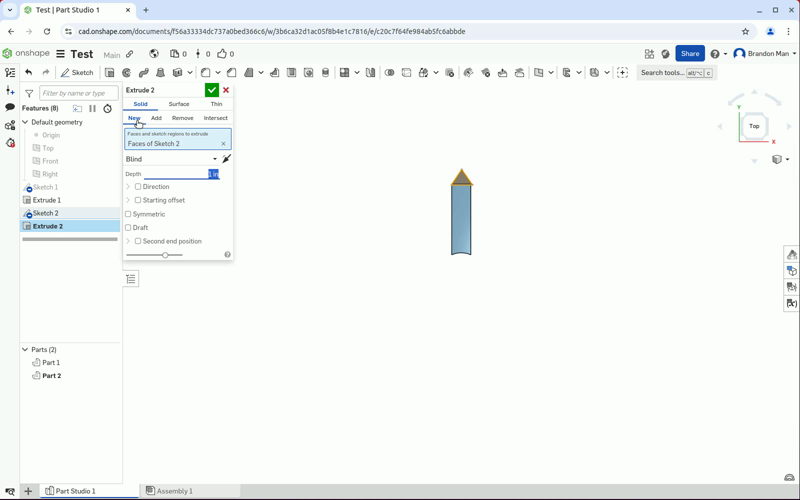
text(1.204)
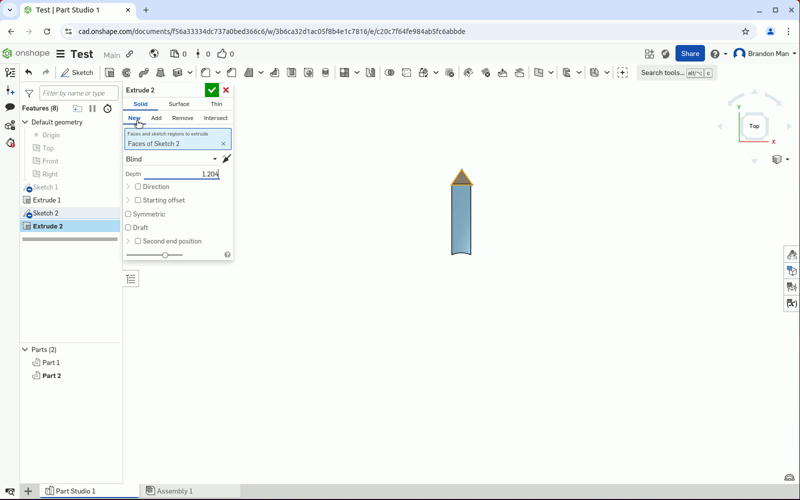
key(enter)
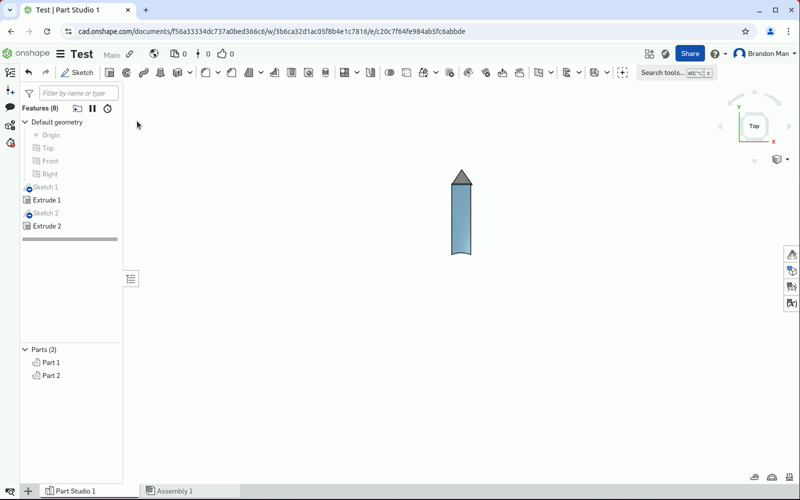
key(shift+h)
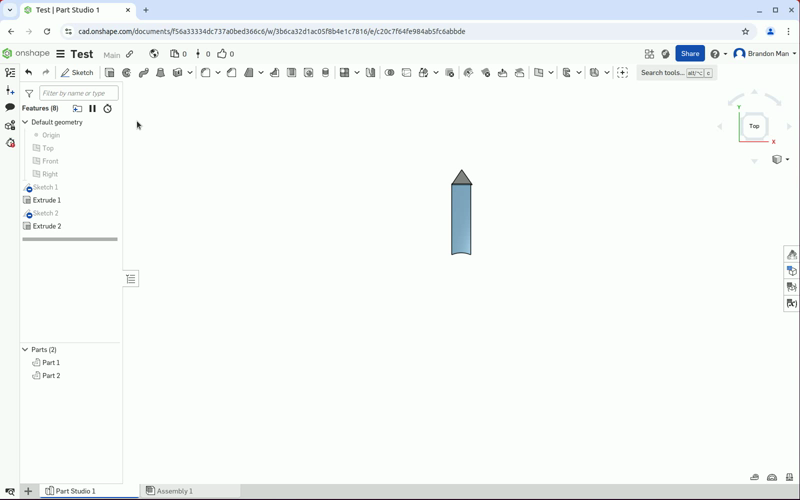
key(shift+h)
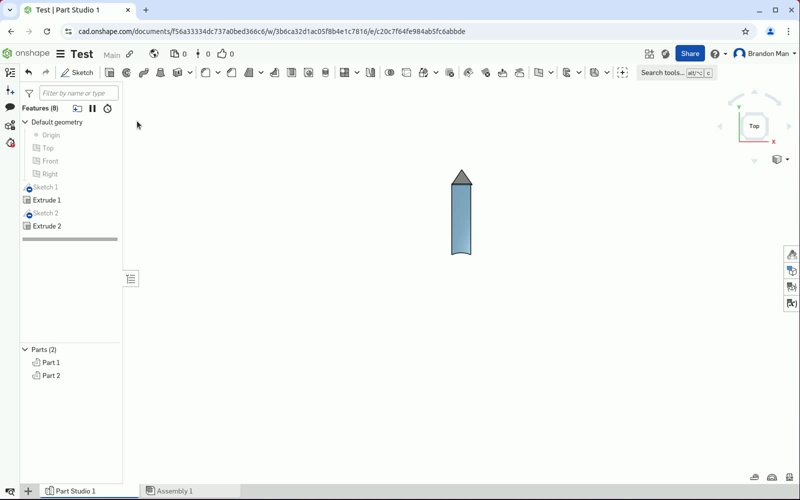
mouse_move(73, 189)
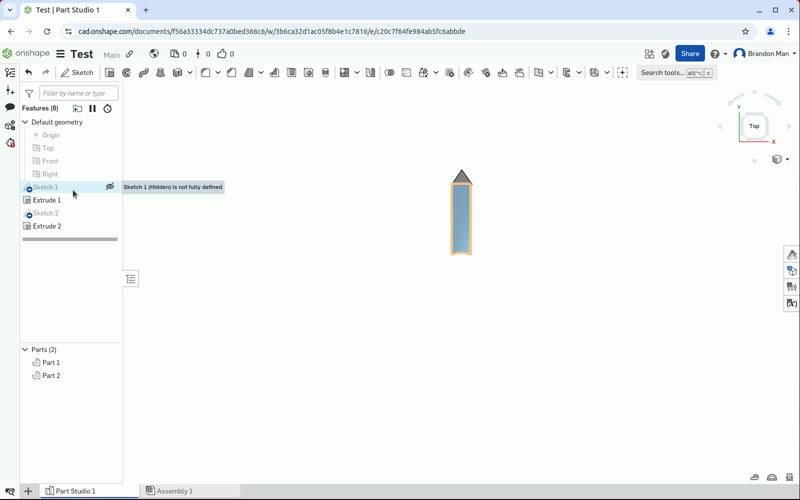
click(73, 189)
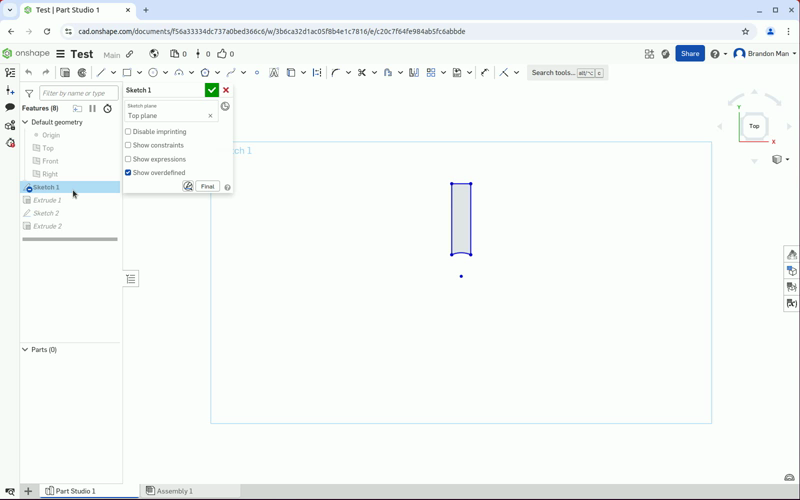
mouse_move(229, 92)
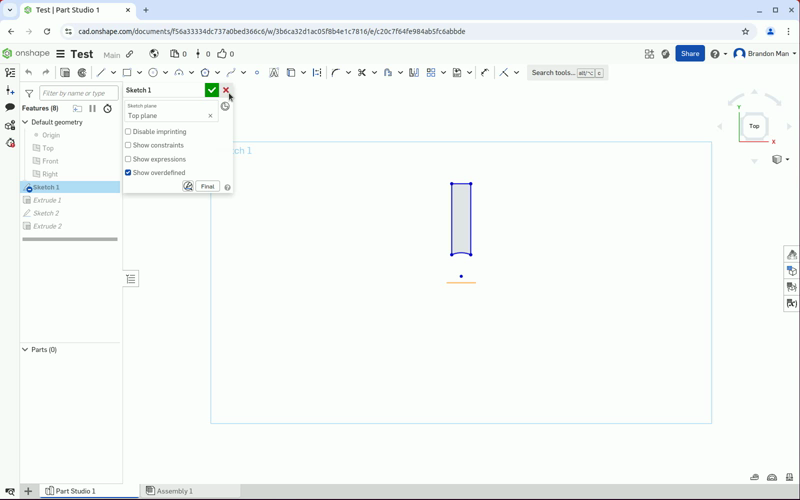
click(229, 92)
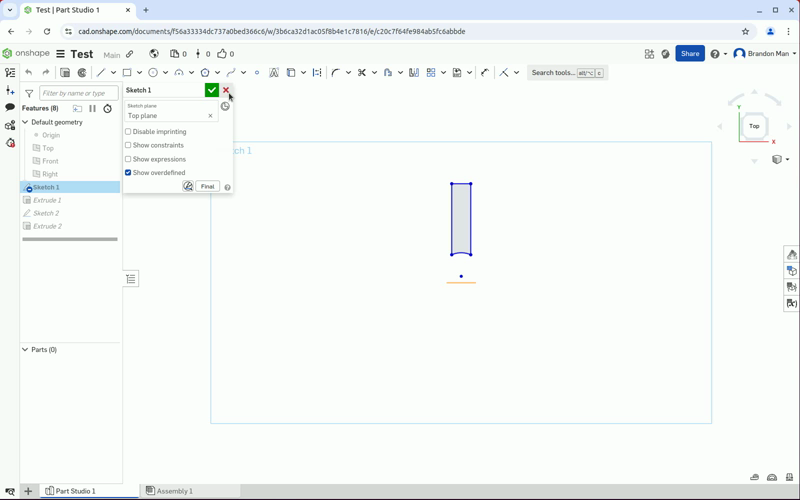
key(shift+s)
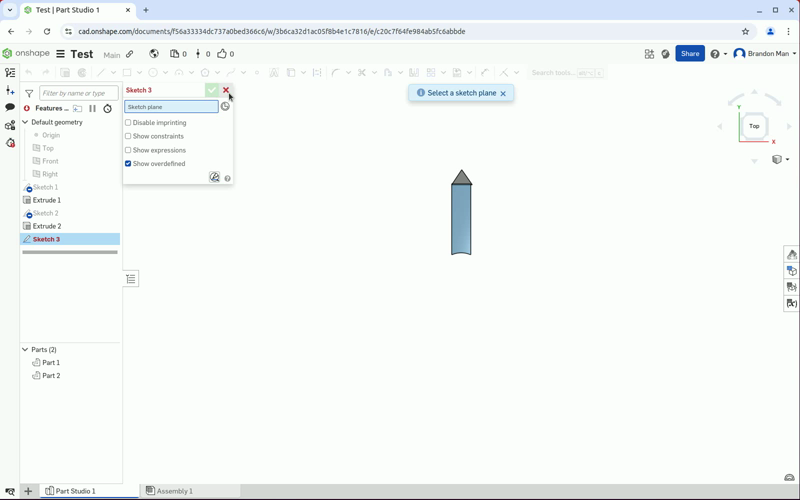
mouse_move(73, 150)
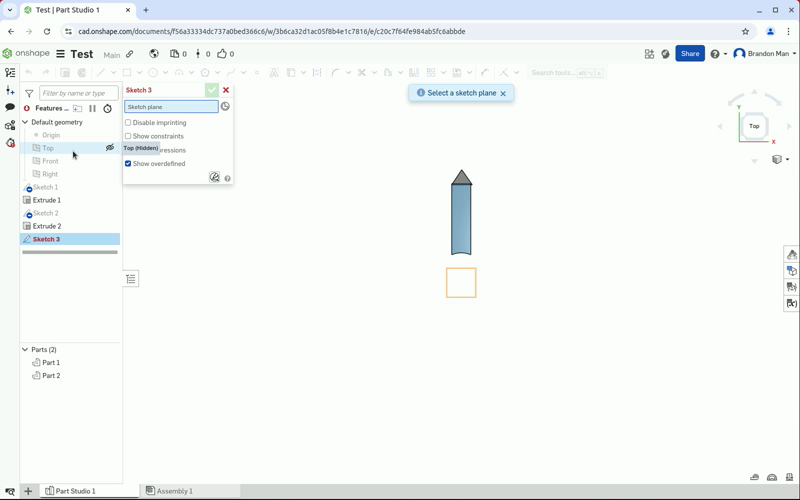
click(73, 150)
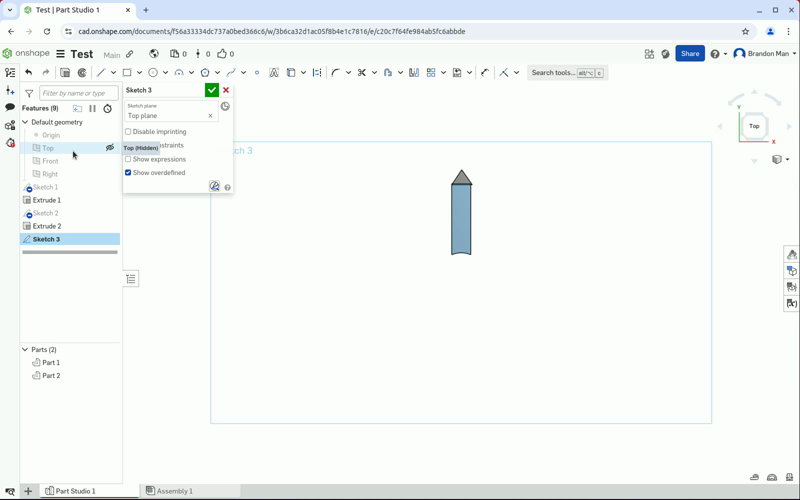
mouse_move(73, 352)
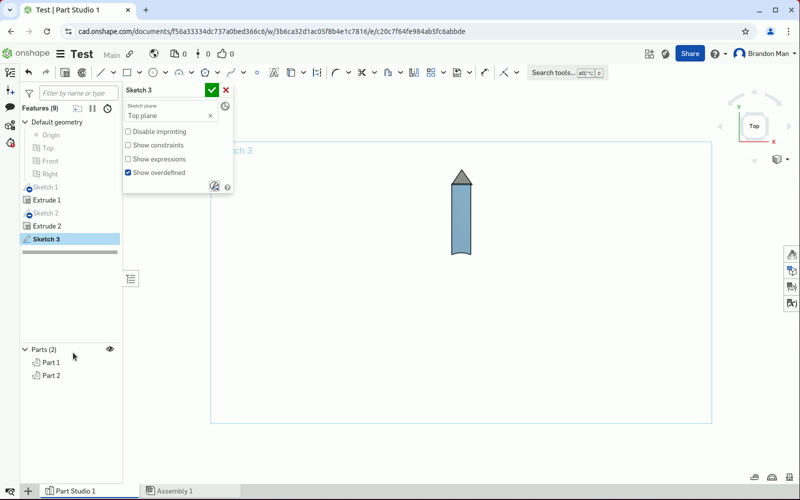
key(y)
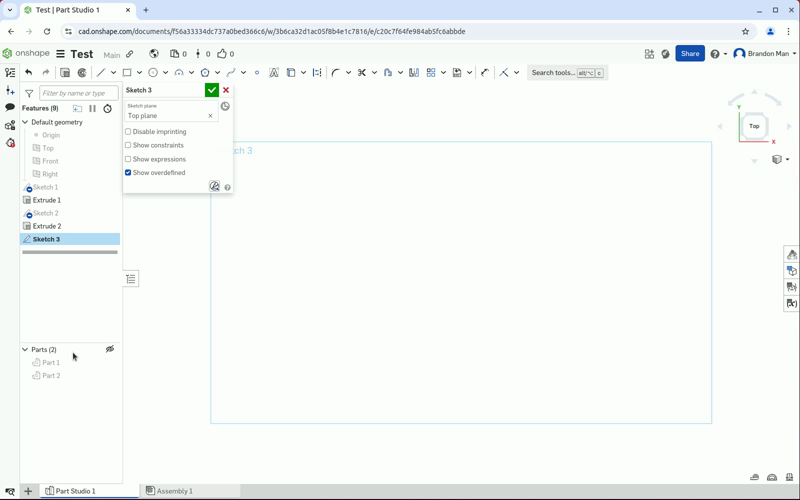
key(l)
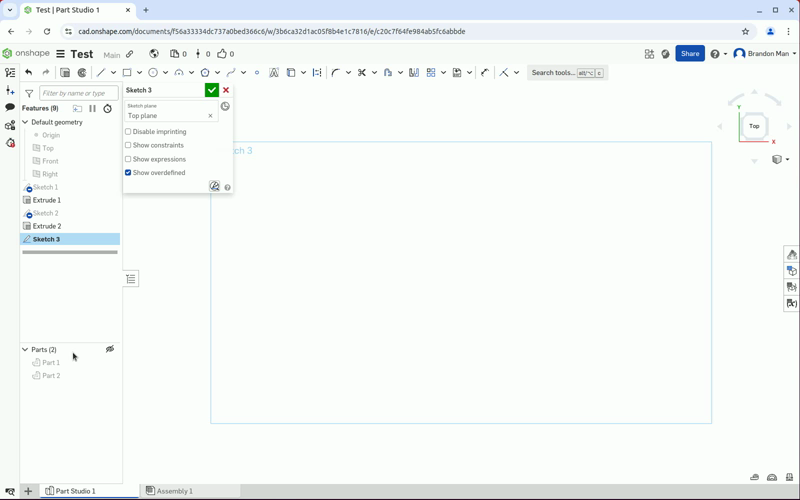
key_down(shift)
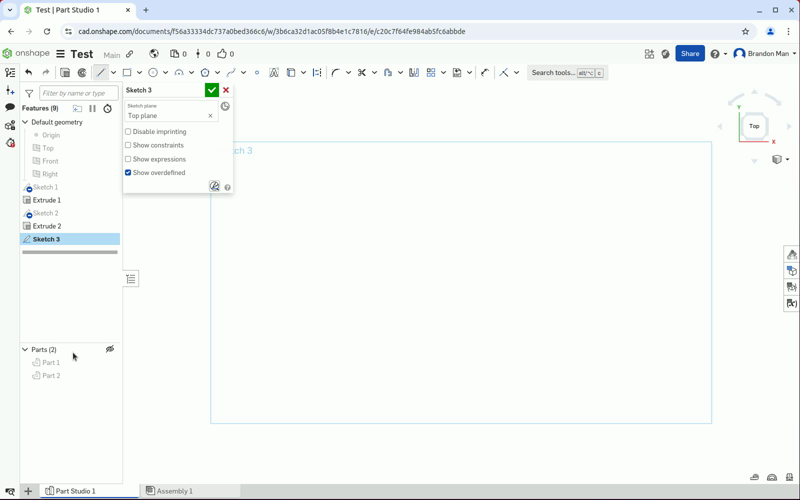
mouse_move(451, 282)
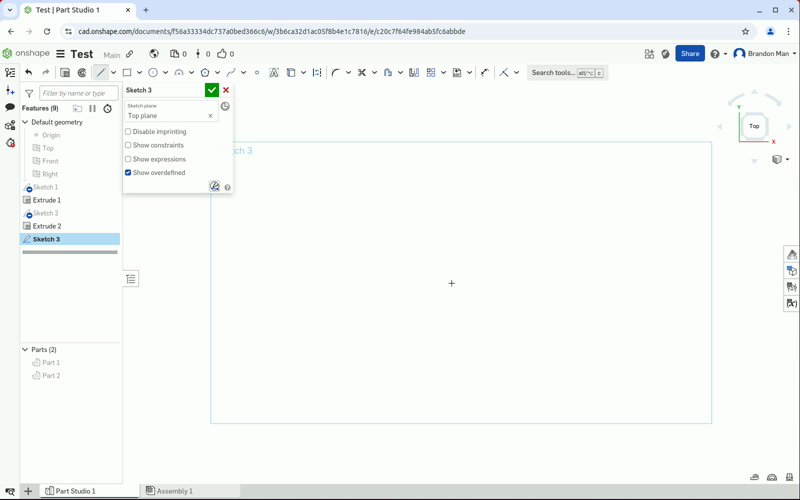
click(451, 282)
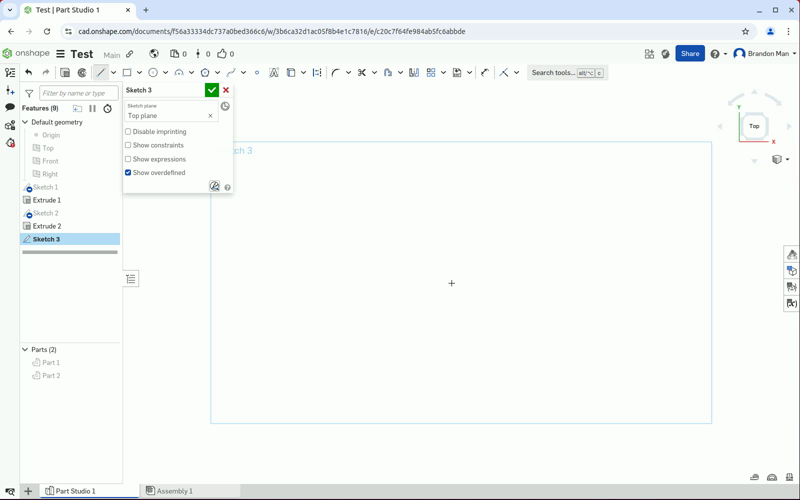
key_up(shift)
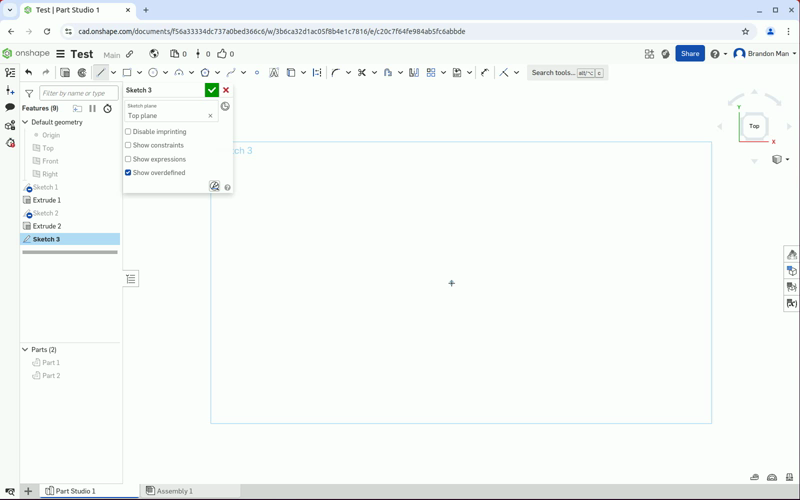
key_down(shift)
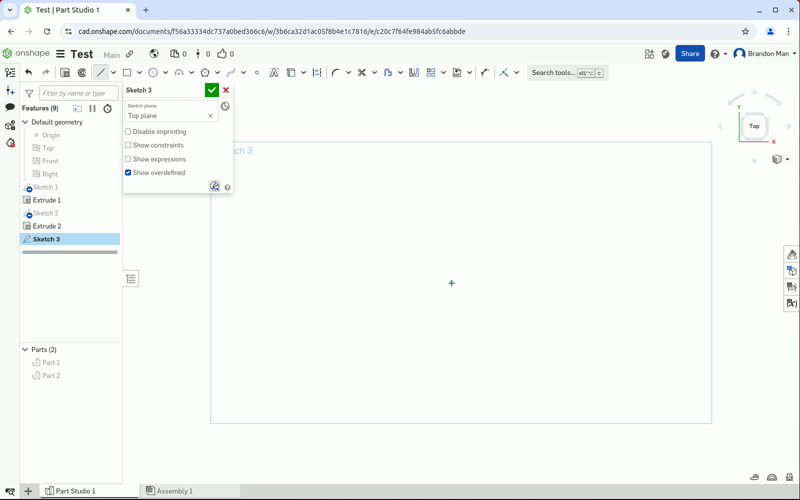
mouse_move(481, 282)
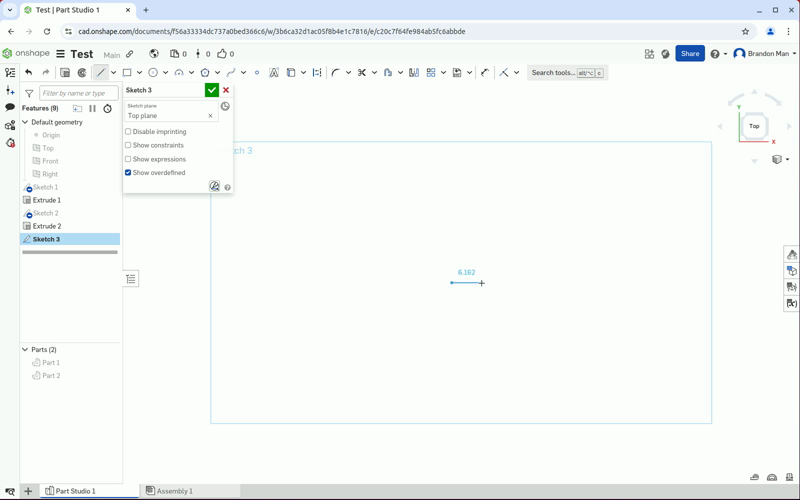
mouse_move(471, 282)
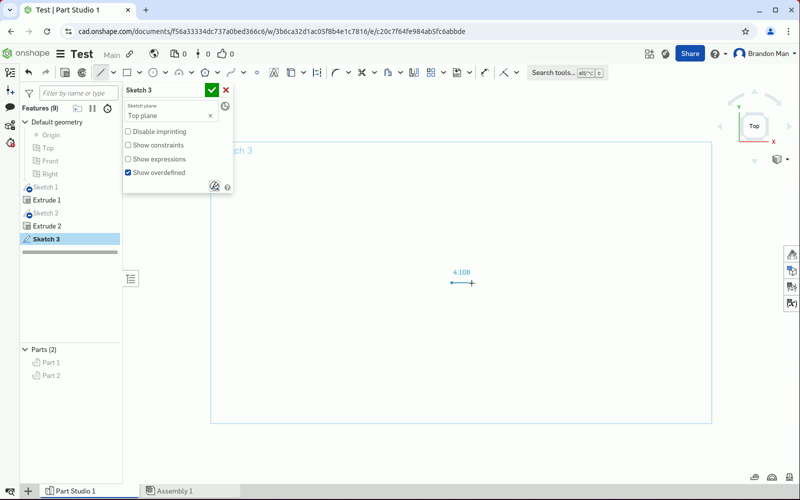
click(471, 282)
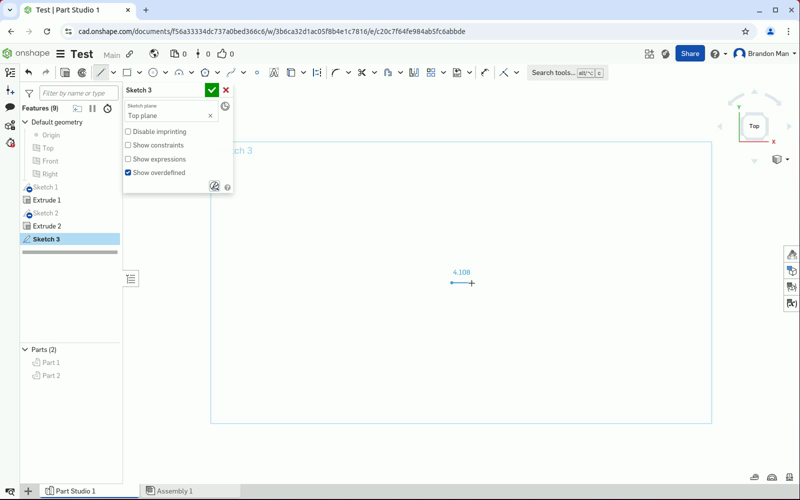
key_up(shift)
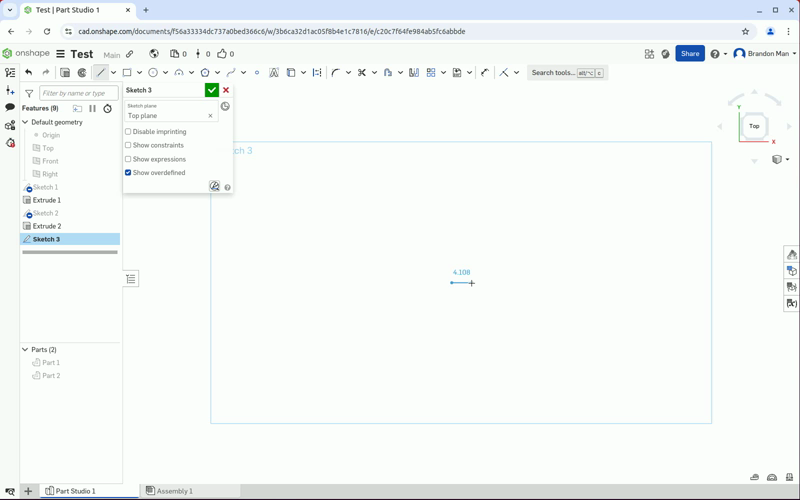
key_down(shift)
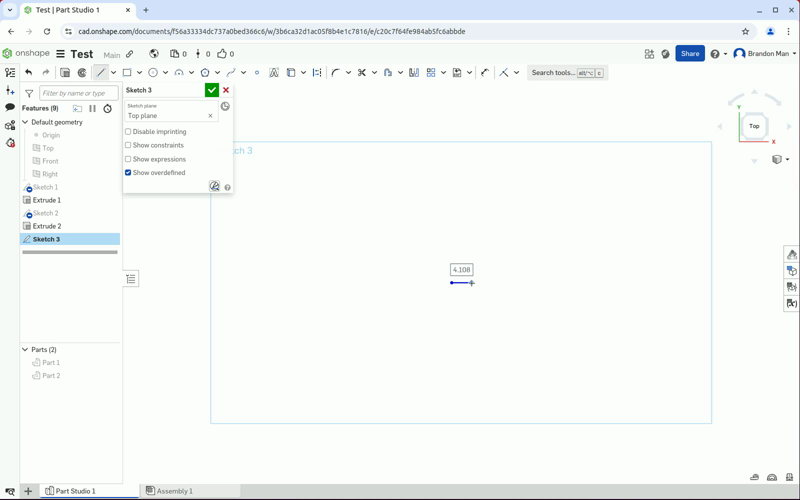
mouse_move(501, 282)
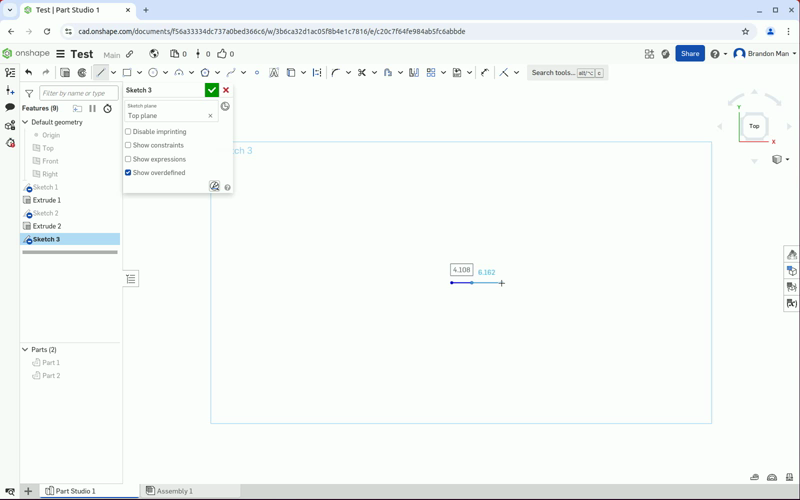
mouse_move(471, 254)
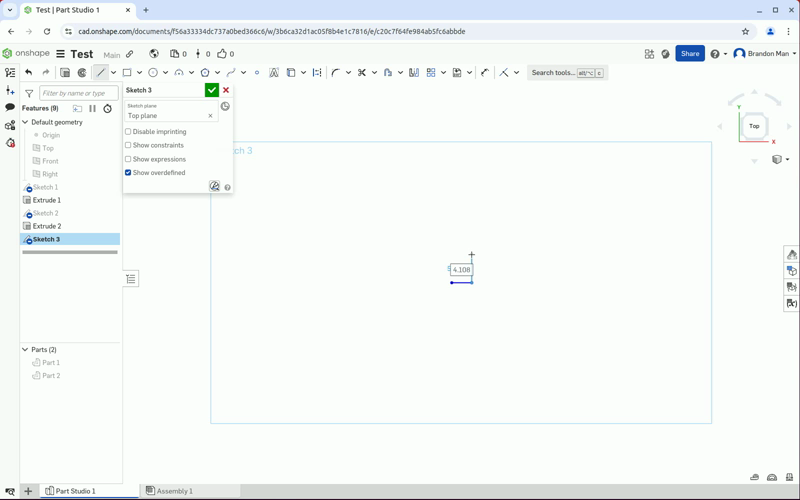
click(471, 254)
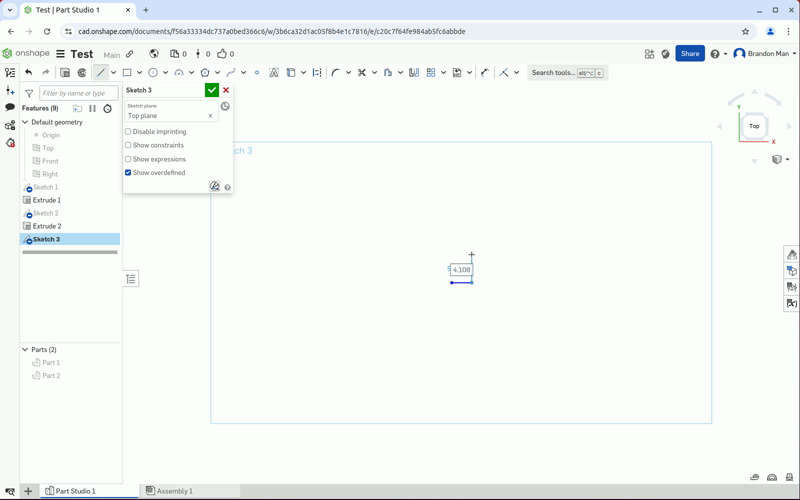
key_up(shift)
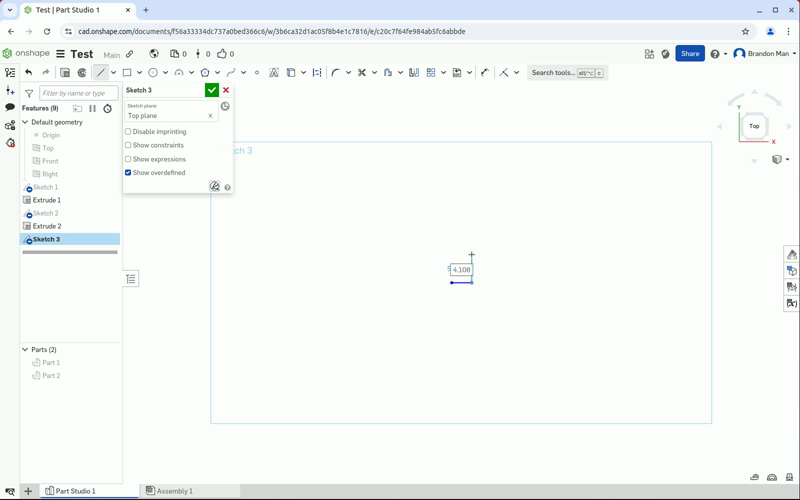
key(esc)
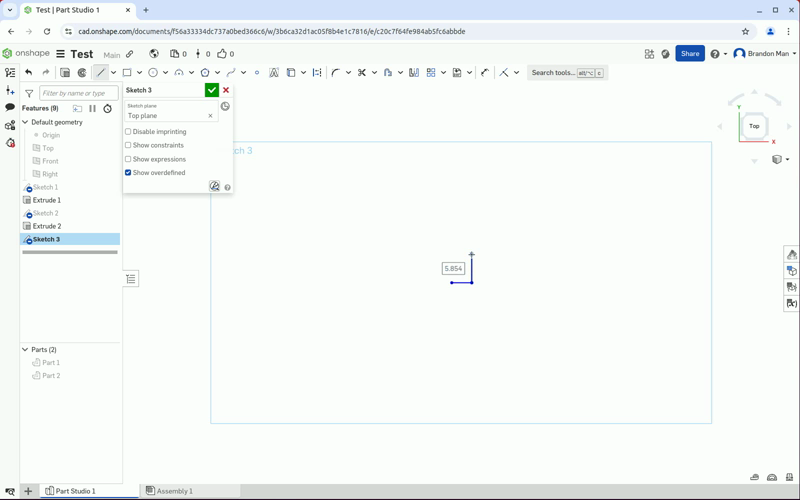
key(a)
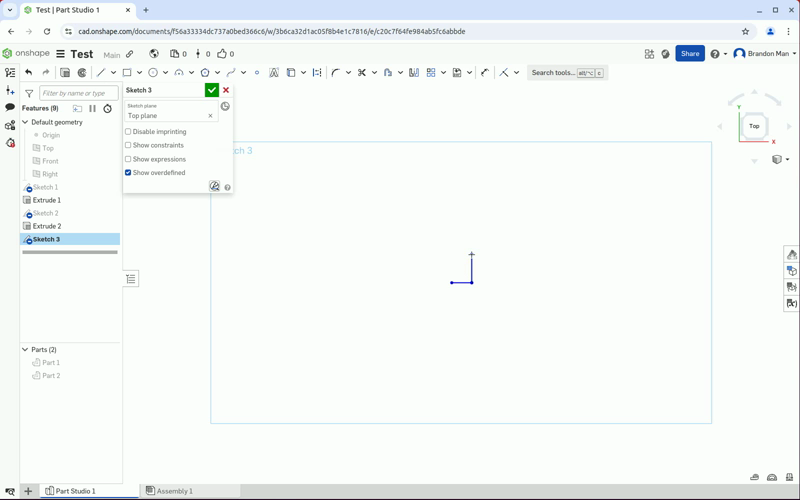
mouse_move(471, 254)
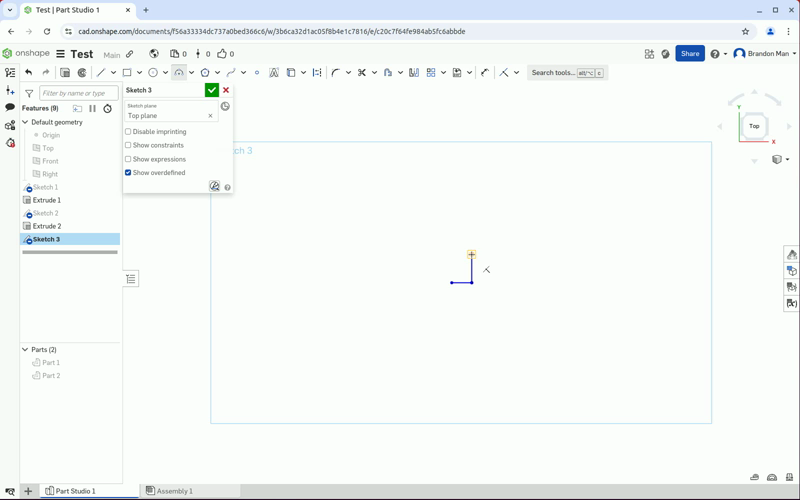
click(471, 254)
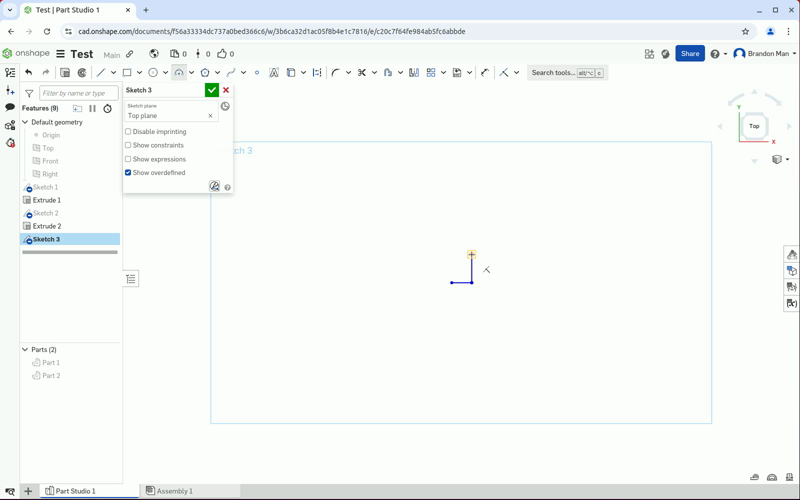
key_down(shift)
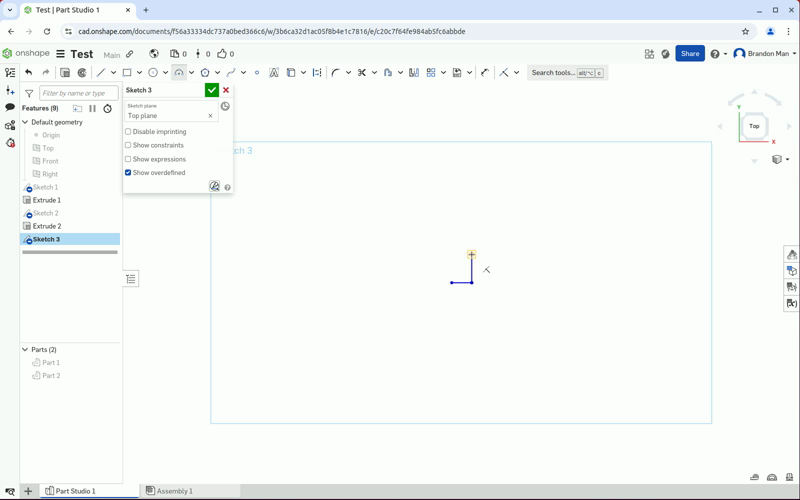
mouse_move(451, 254)
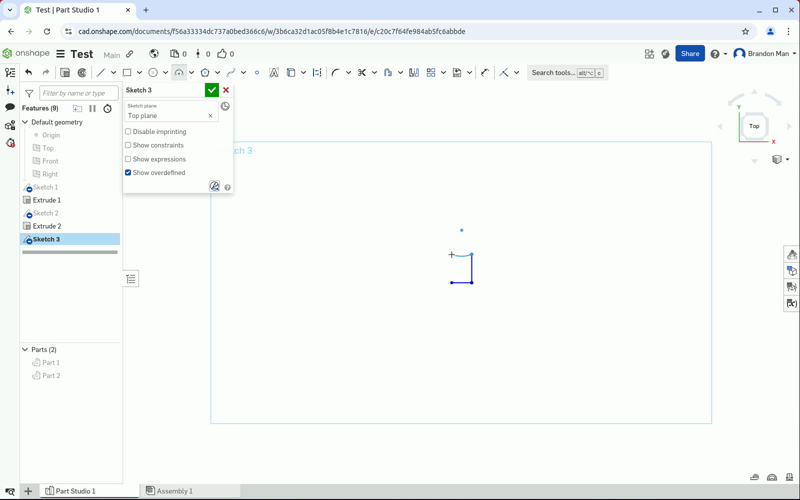
click(451, 254)
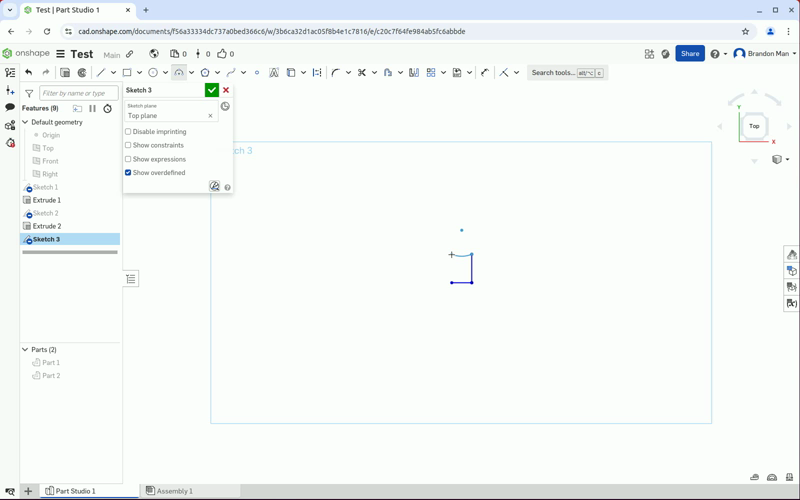
mouse_move(461, 252)
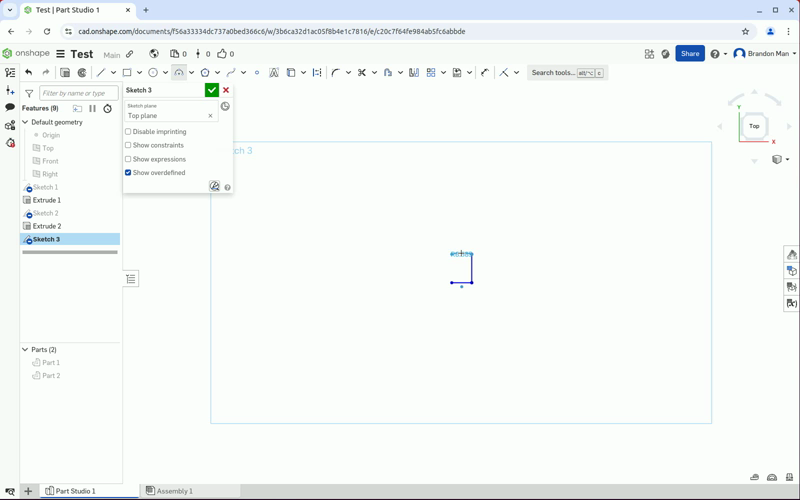
click(461, 252)
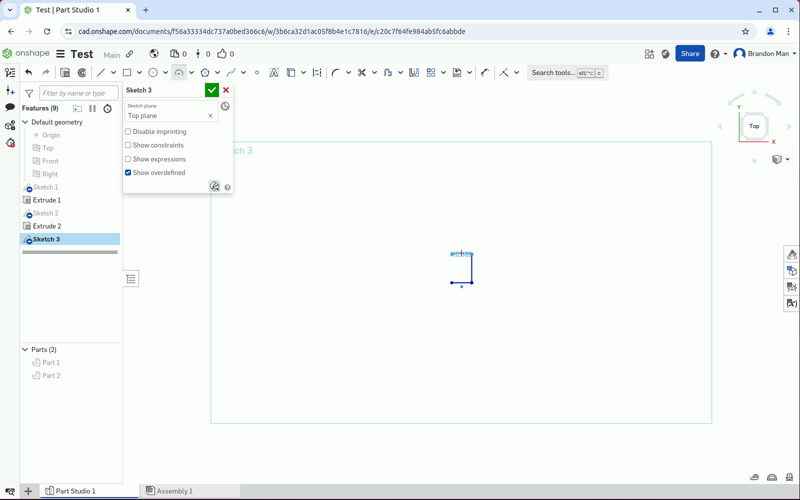
key_up(shift)
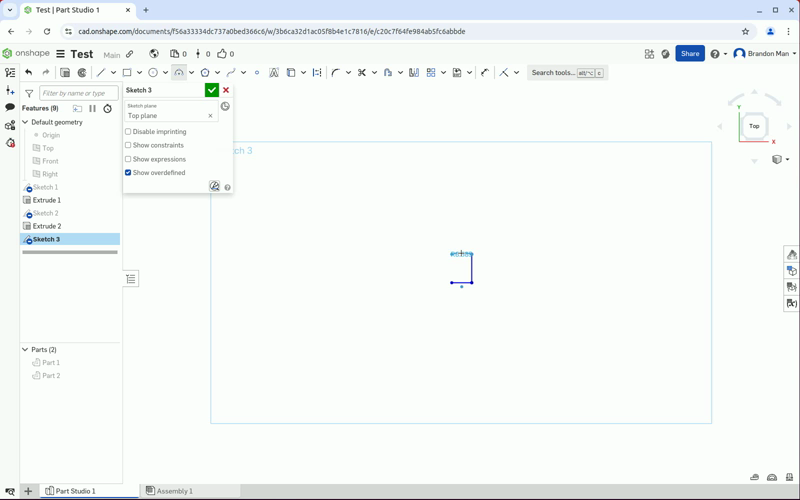
key(esc)
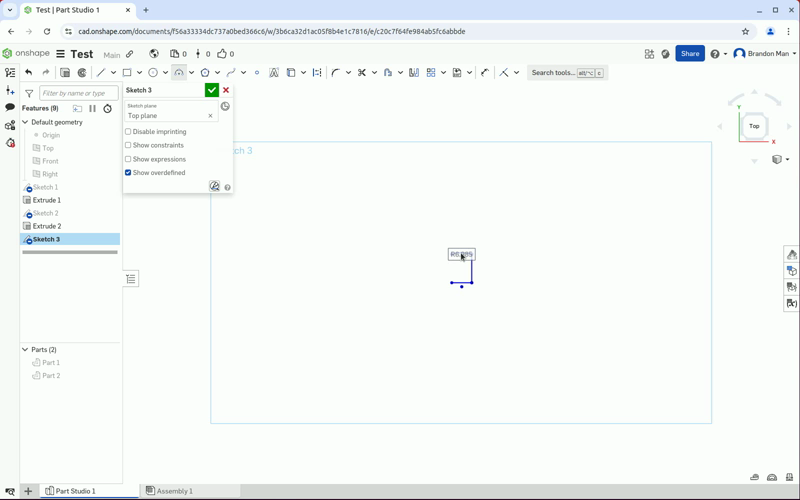
key(l)
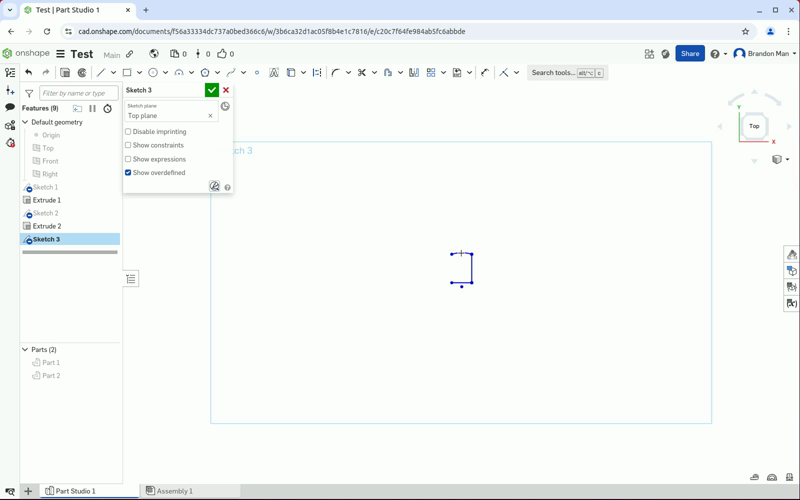
mouse_move(451, 254)
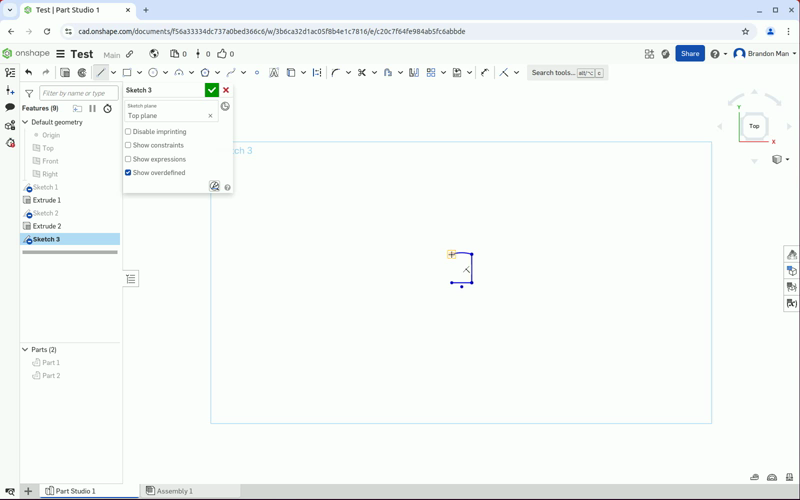
click(451, 254)
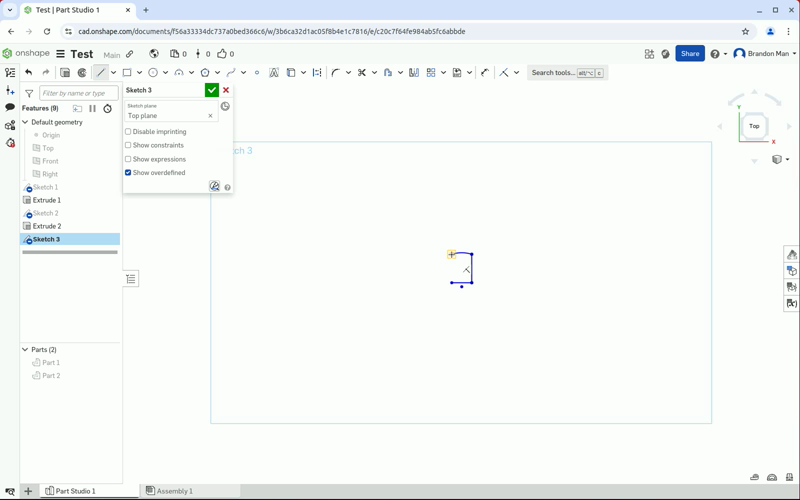
mouse_move(481, 254)
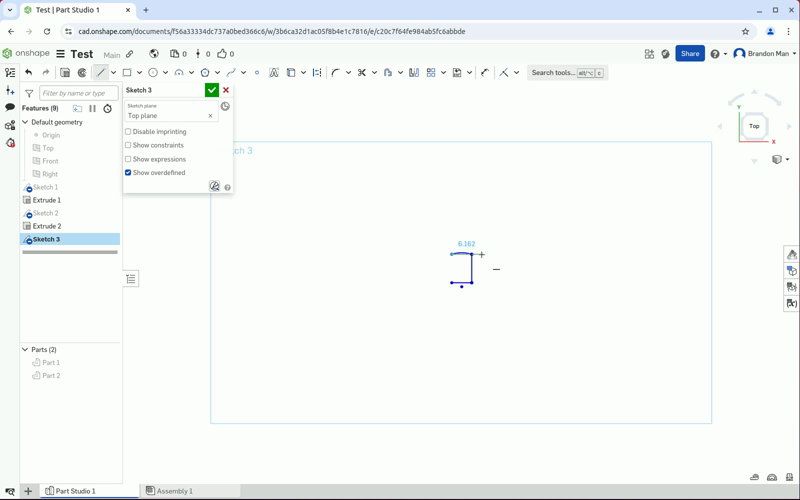
key_down(shift)
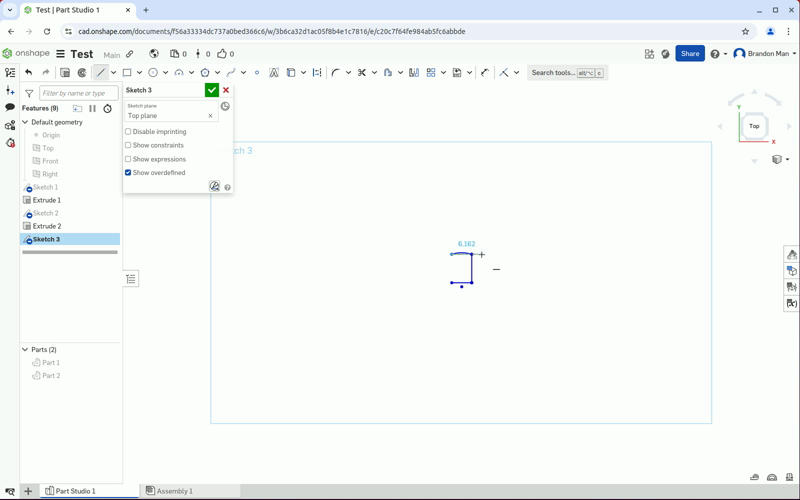
mouse_move(451, 282)
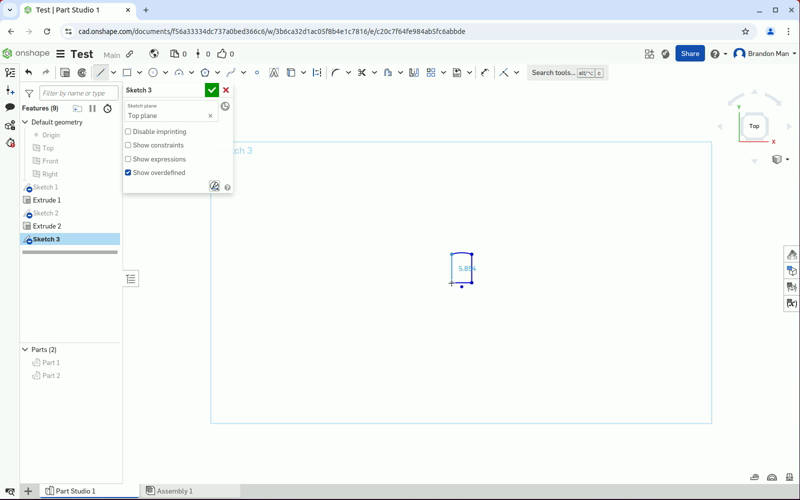
key_up(shift)
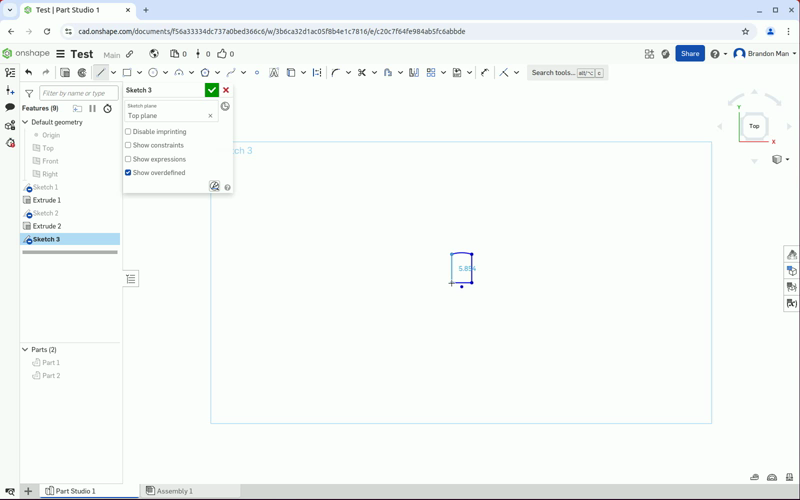
click(451, 282)
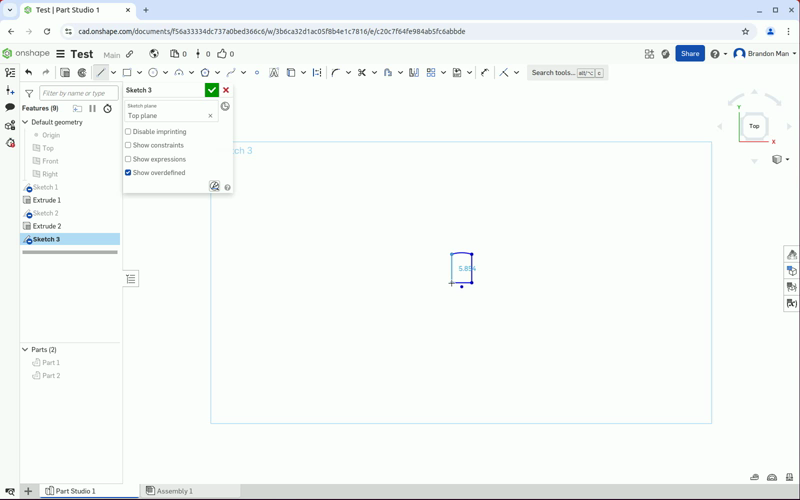
key(esc)
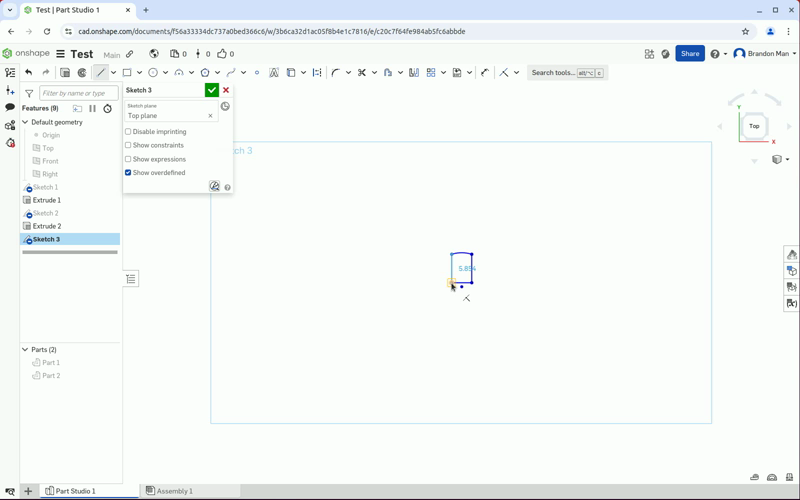
mouse_move(457, 277)
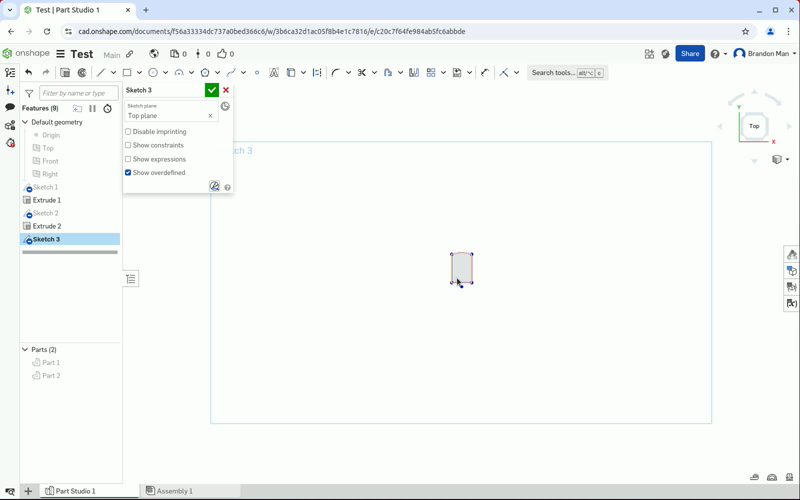
scroll(6)
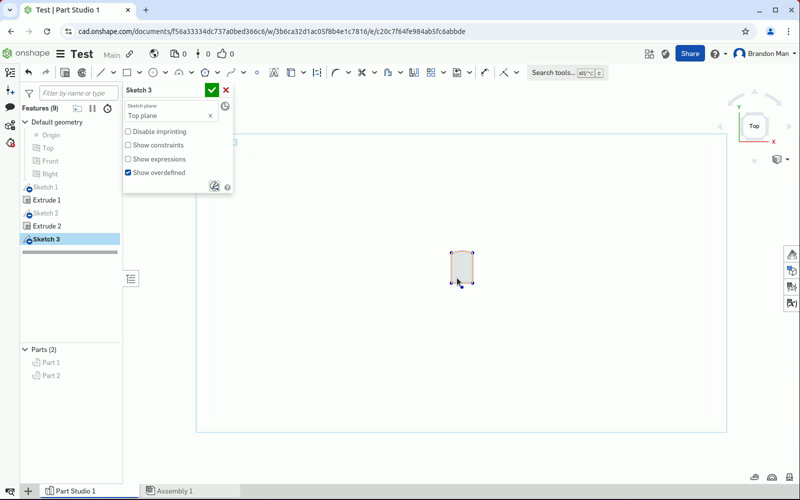
scroll(6)
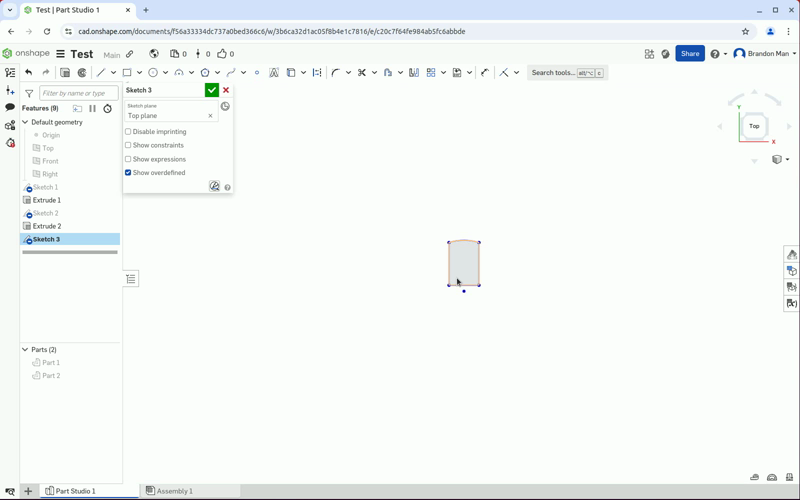
scroll(6)
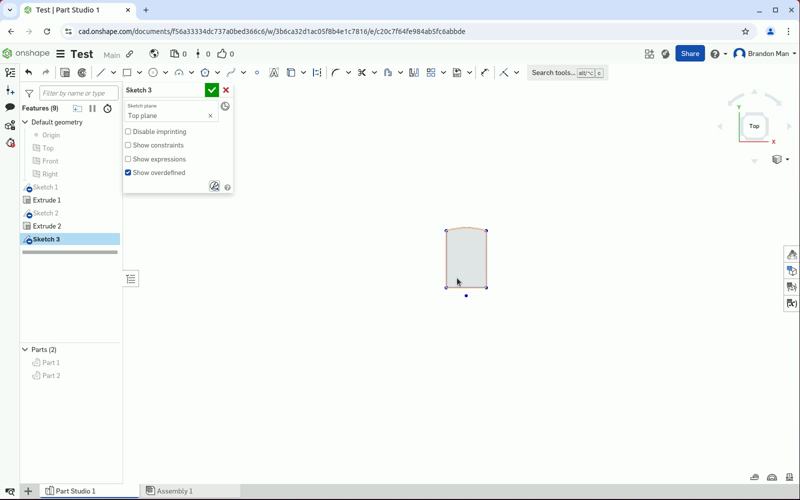
scroll(6)
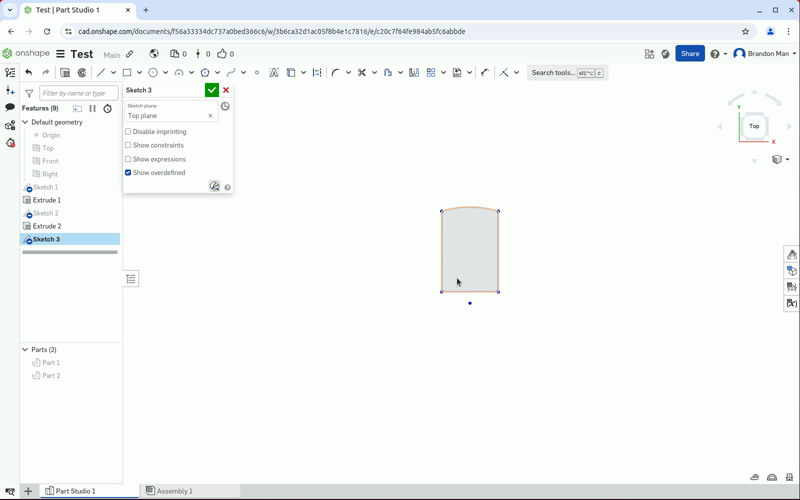
scroll(6)
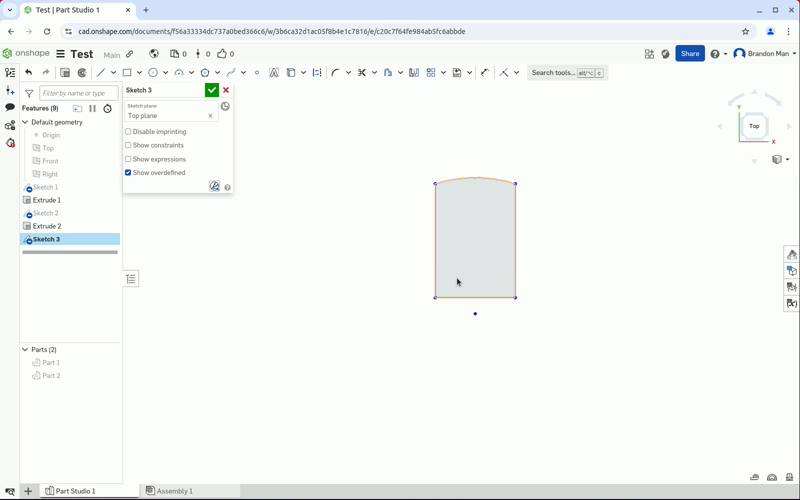
scroll(6)
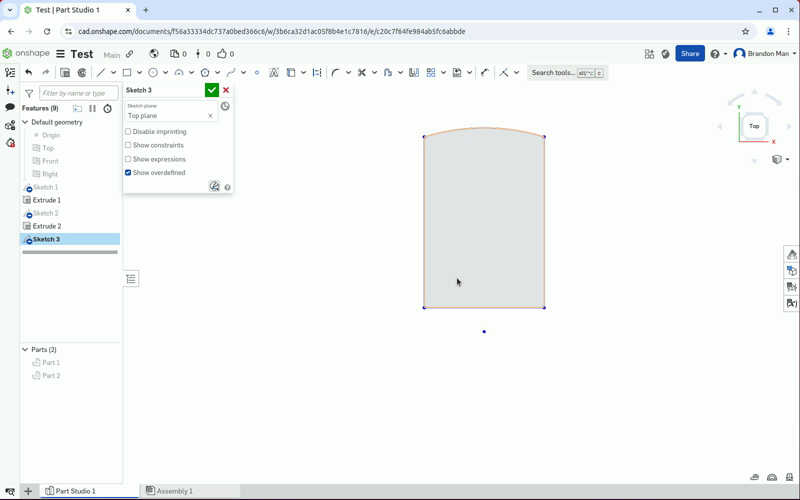
scroll(6)
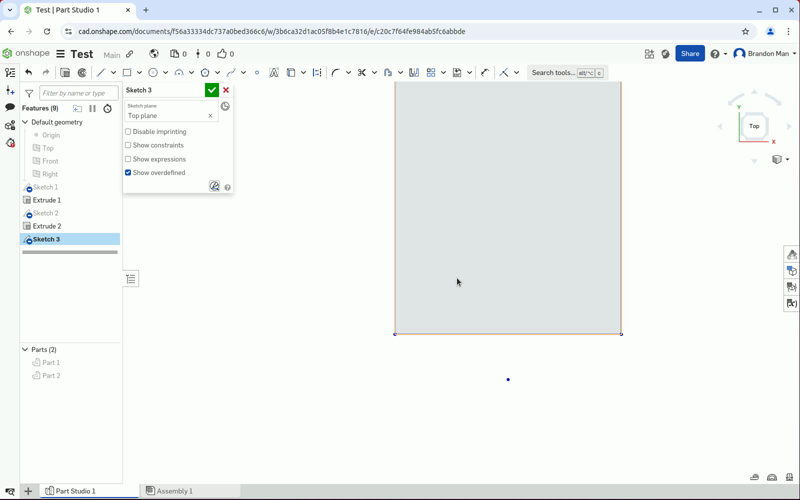
click(457, 277)
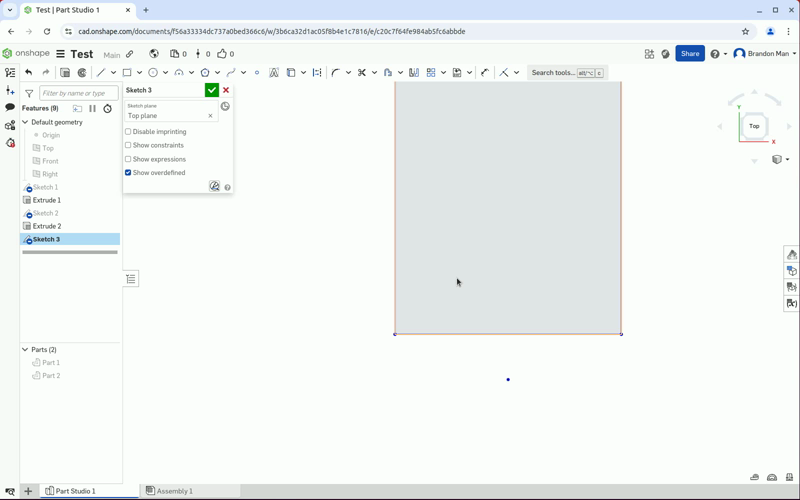
scroll(-6)
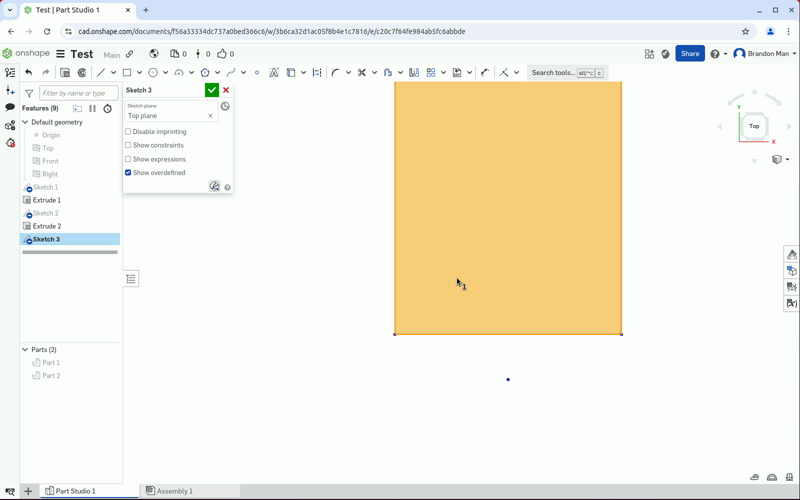
scroll(-6)
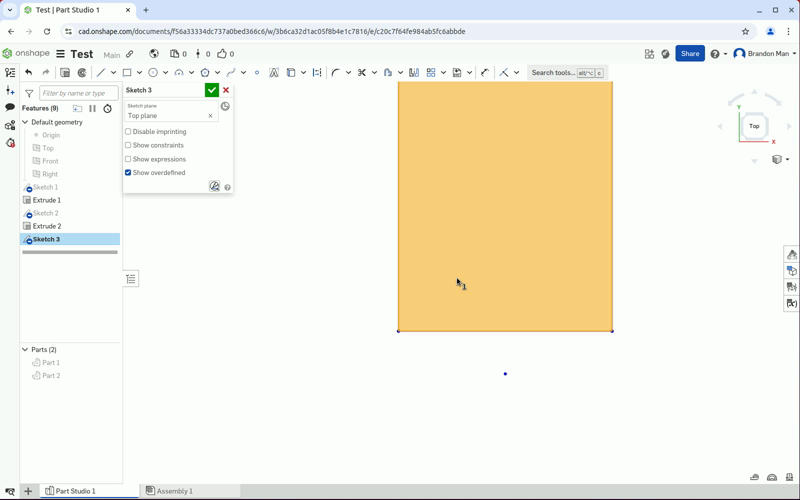
scroll(-6)
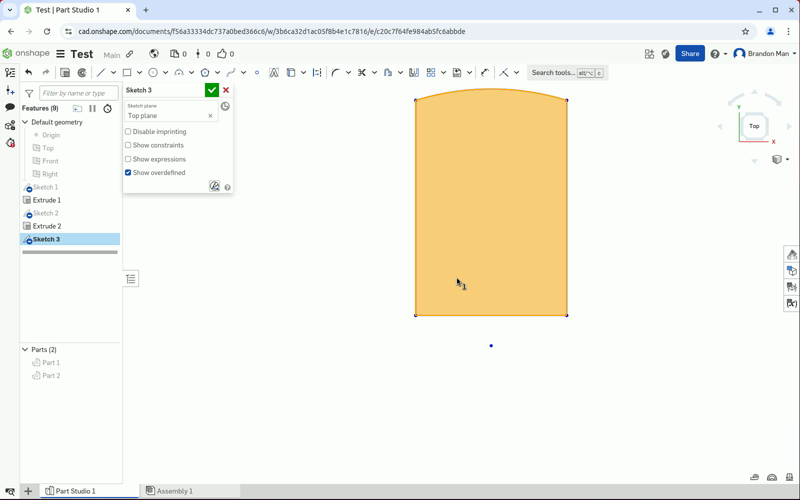
scroll(-6)
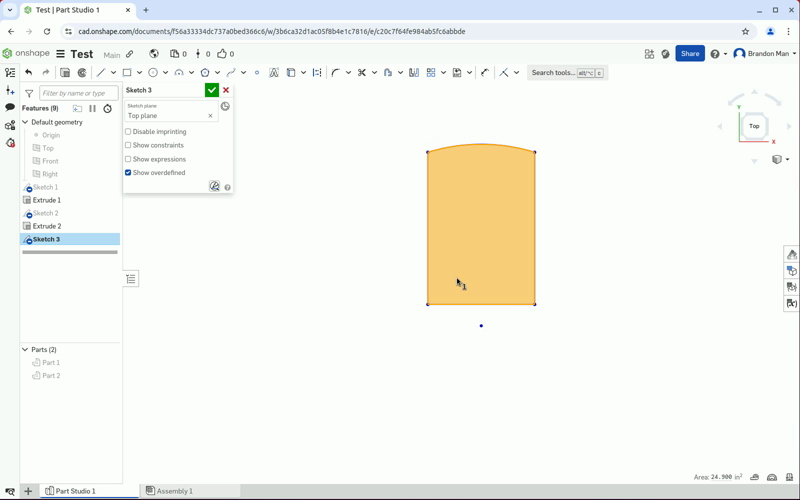
scroll(-6)
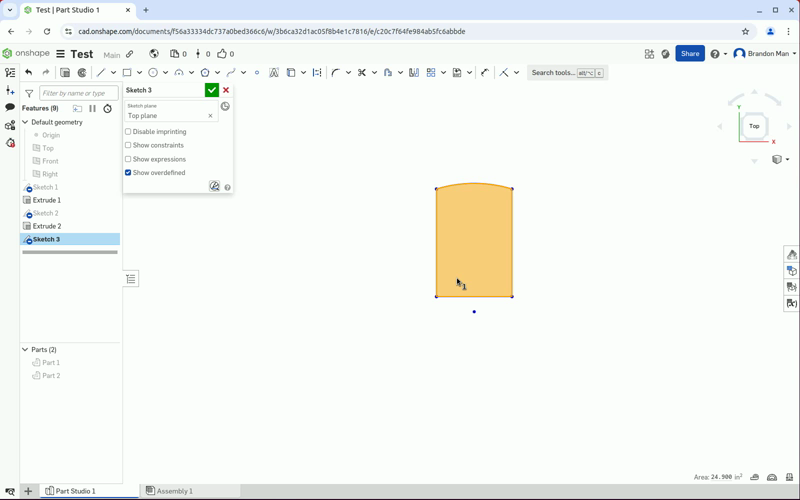
scroll(-6)
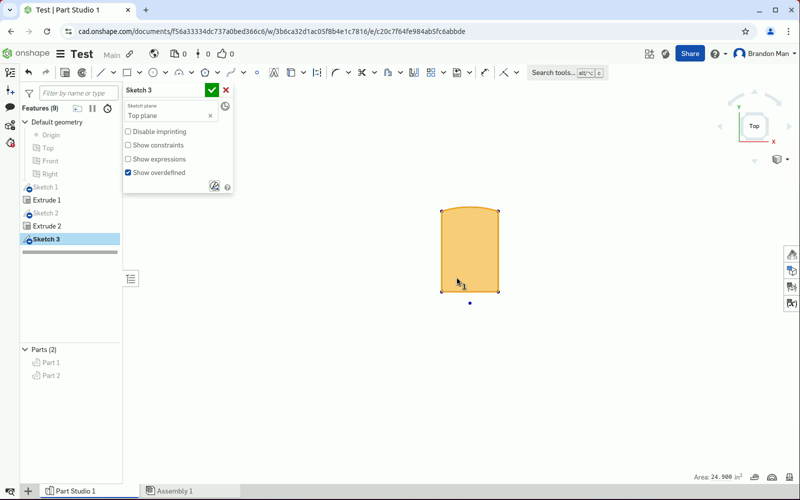
scroll(-6)
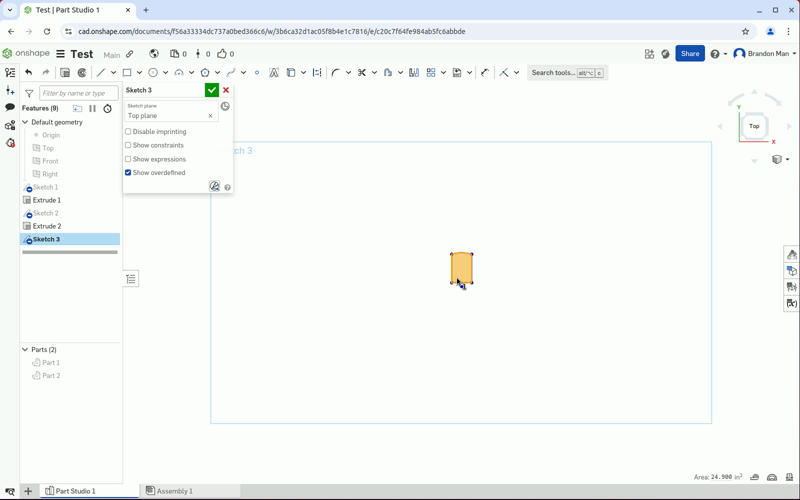
mouse_move(73, 352)
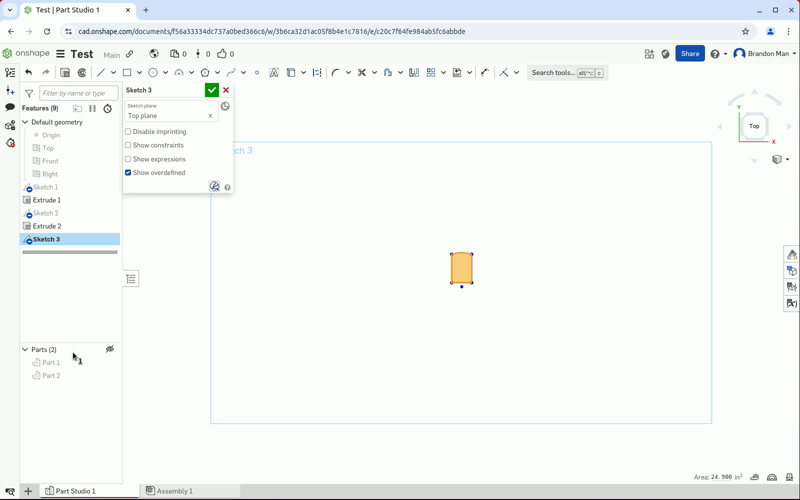
key(shift+y)
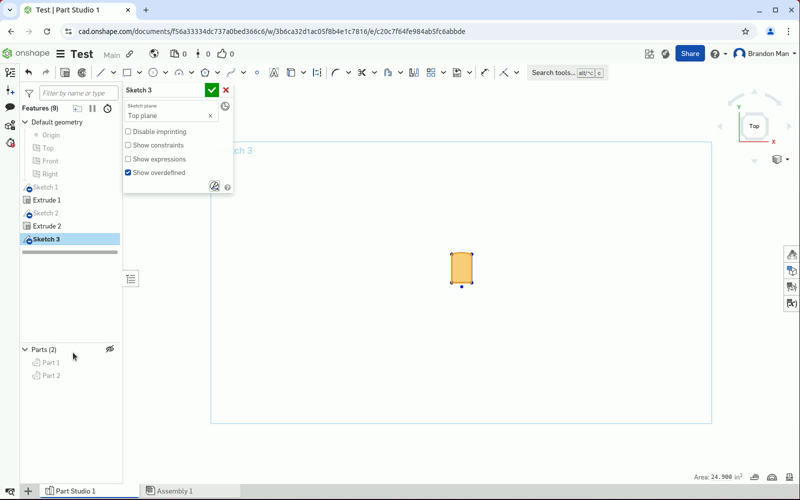
key(shift+e)
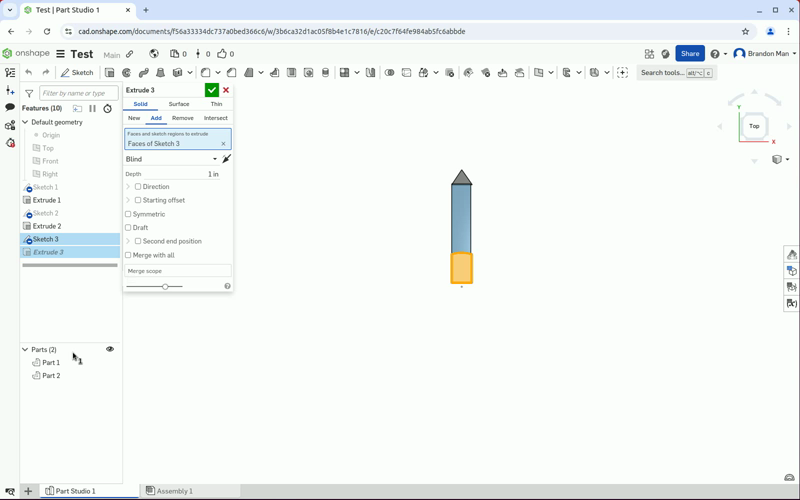
mouse_move(143, 106)
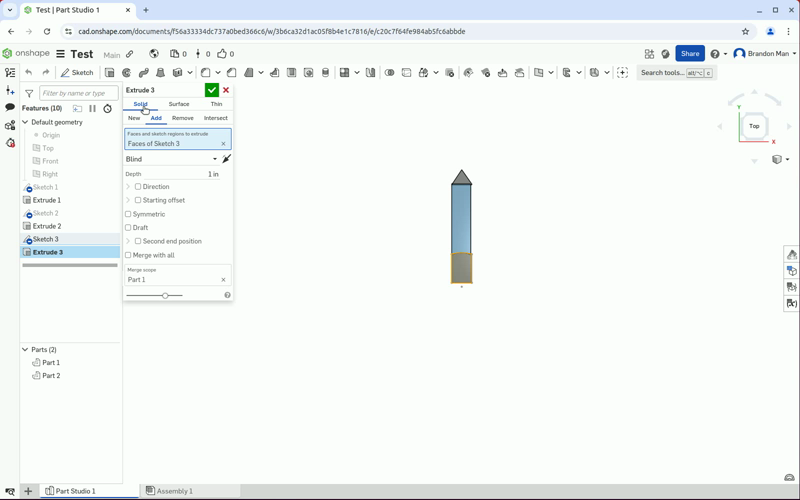
click(143, 106)
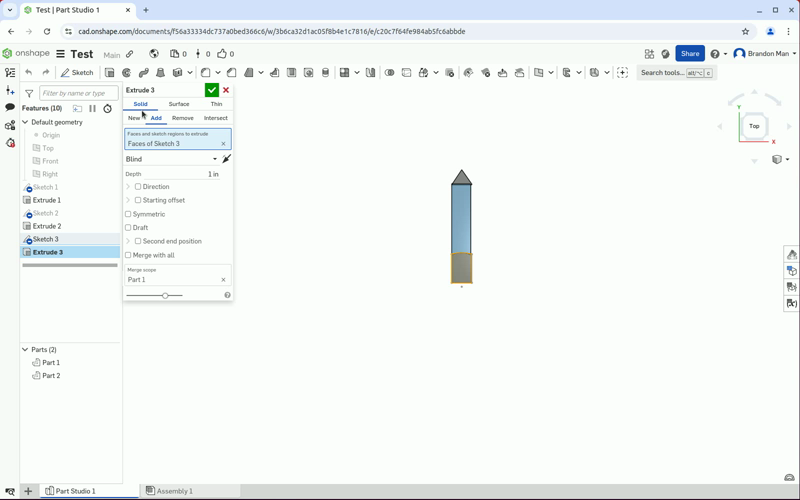
mouse_move(137, 120)
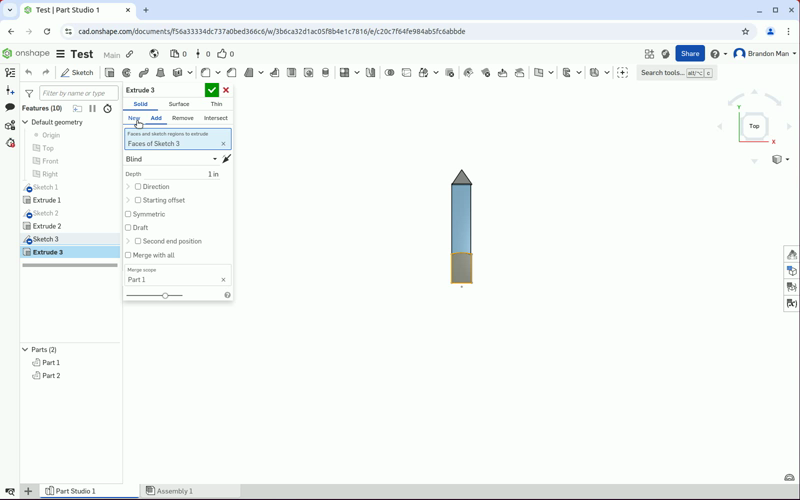
click(137, 120)
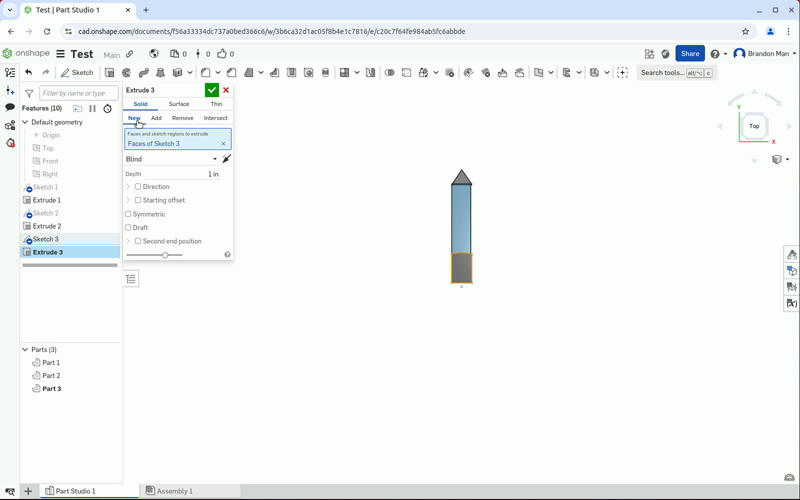
key(tab, 4)
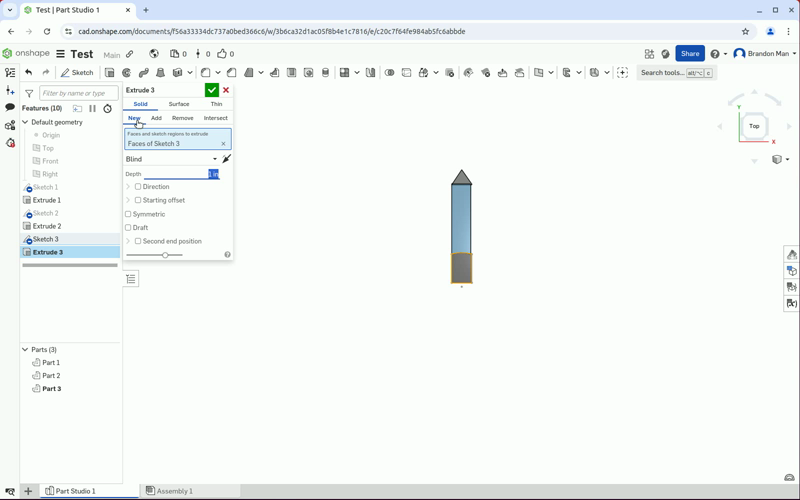
text(1.204)
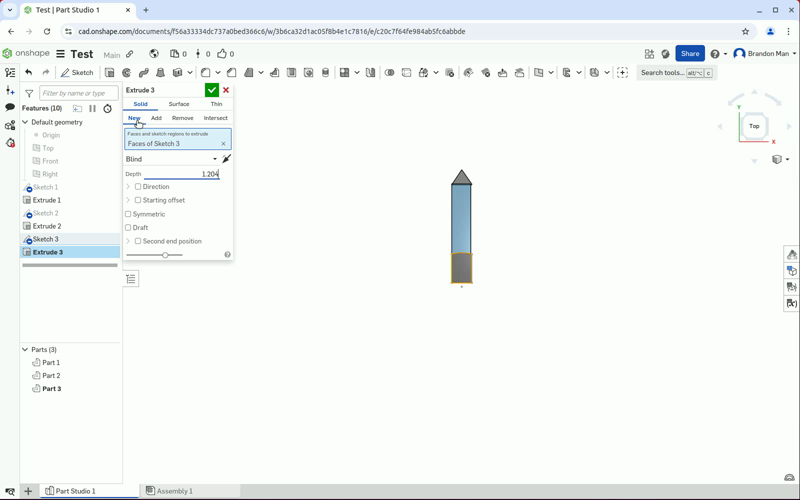
key(enter)
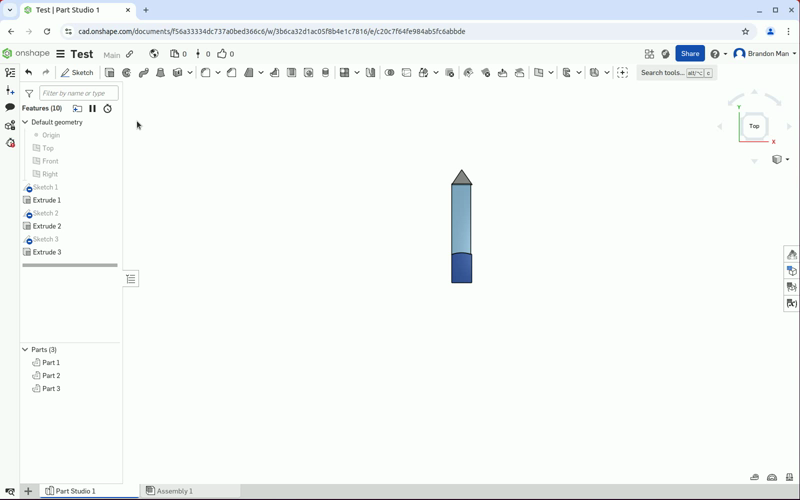
key(shift+h)
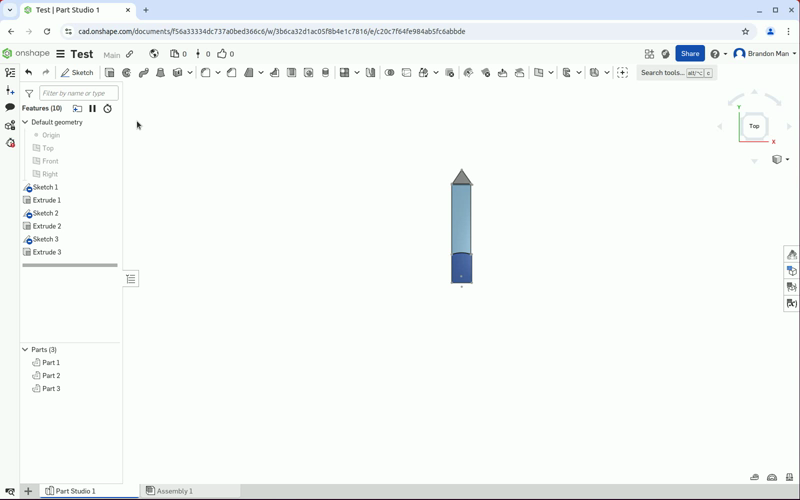
key(shift+h)
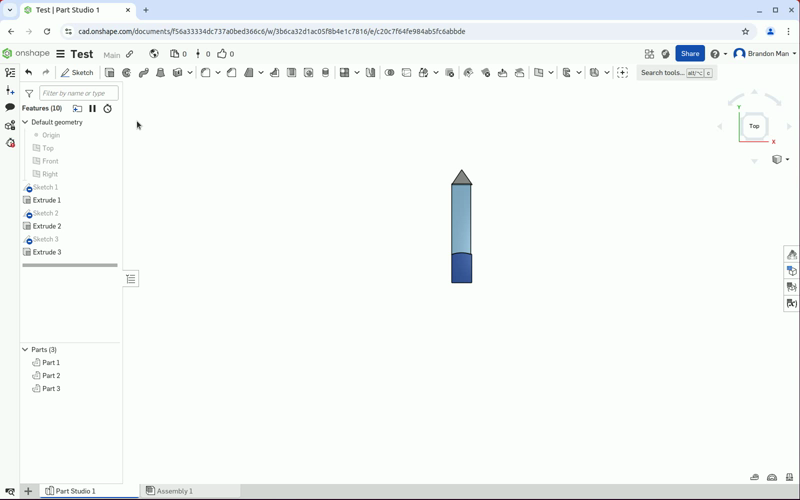
mouse_move(73, 189)
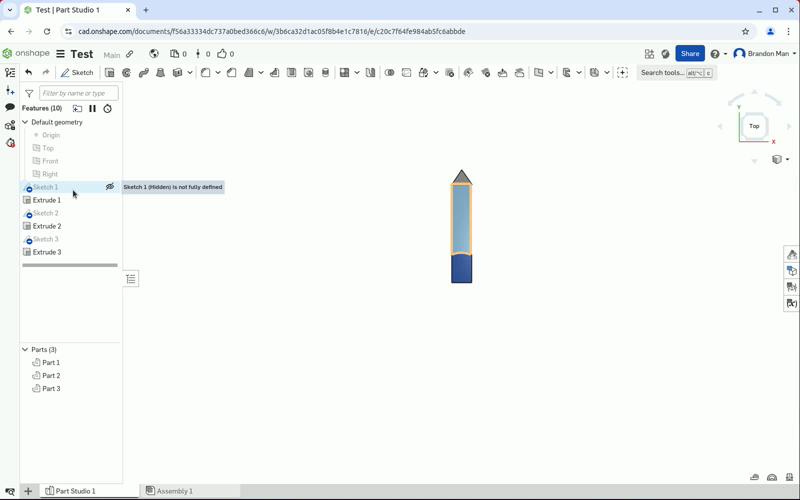
click(73, 189)
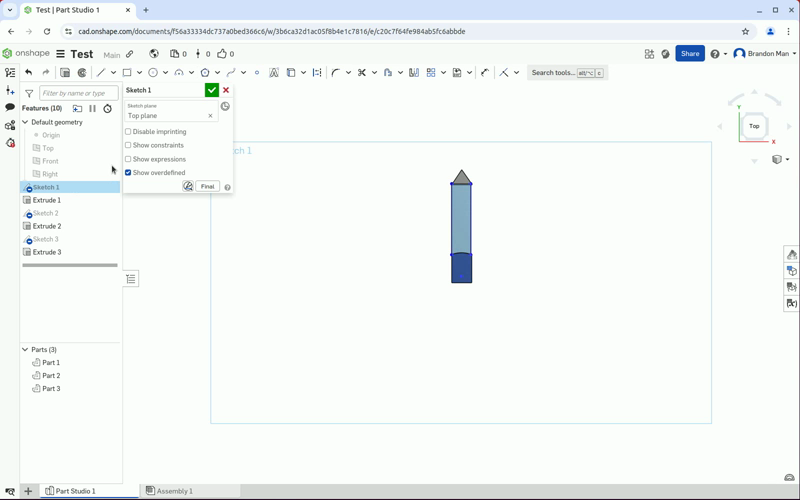
mouse_move(229, 92)
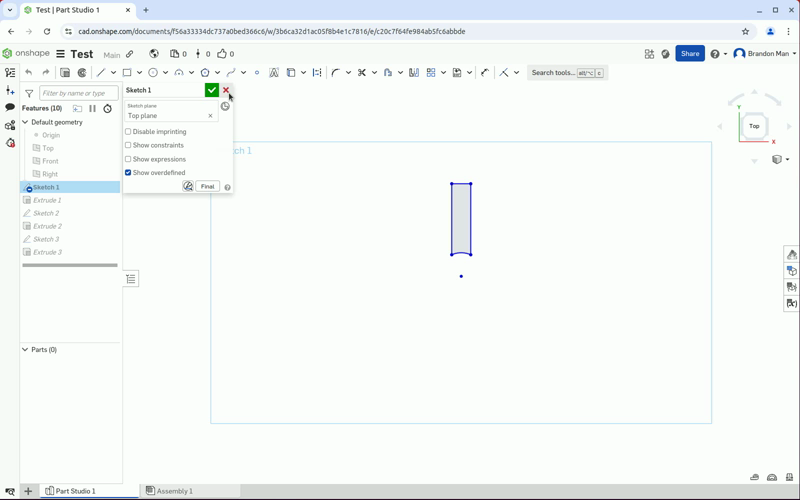
click(229, 92)
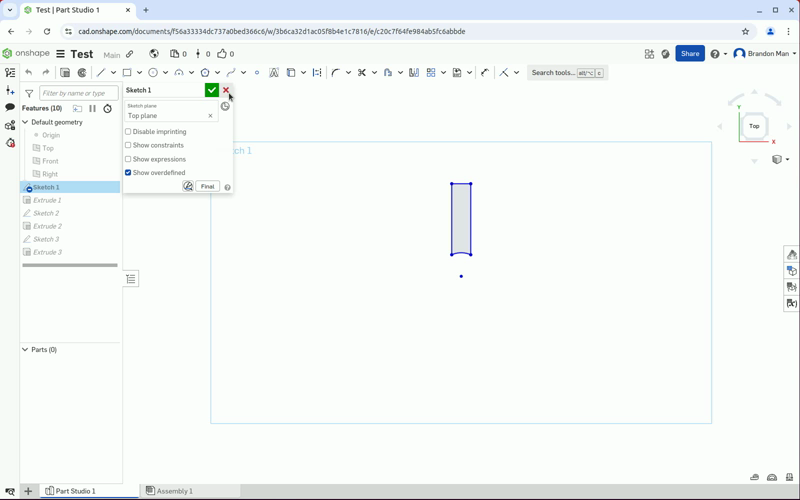
key(shift+s)
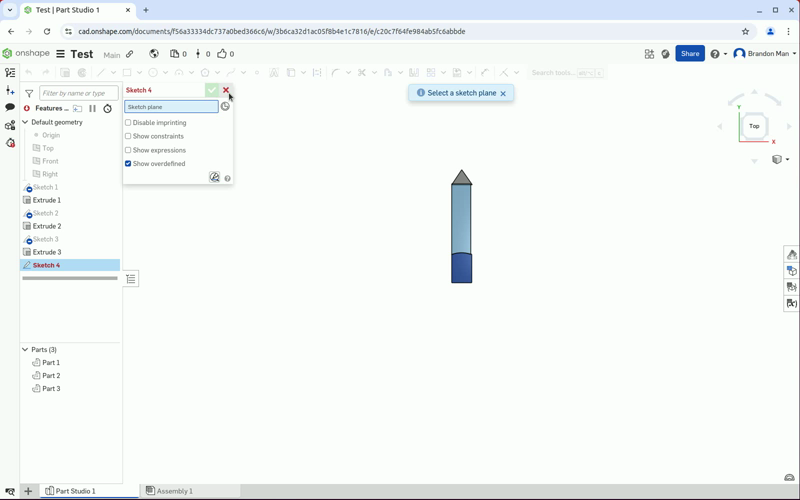
mouse_move(73, 150)
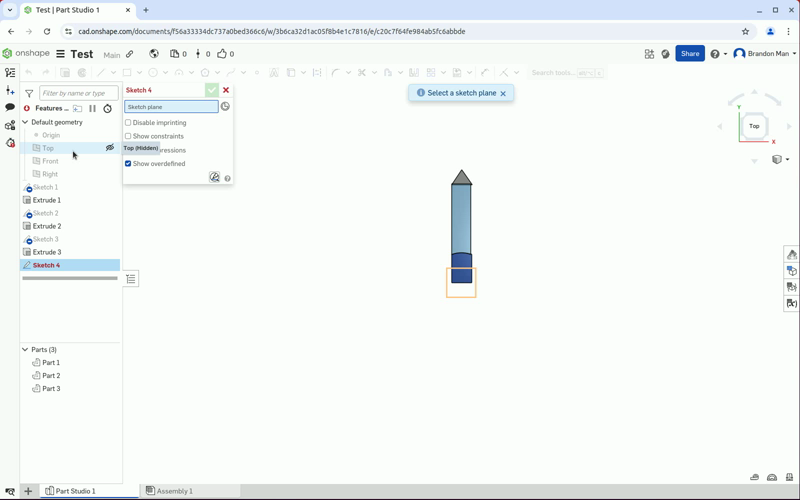
click(73, 150)
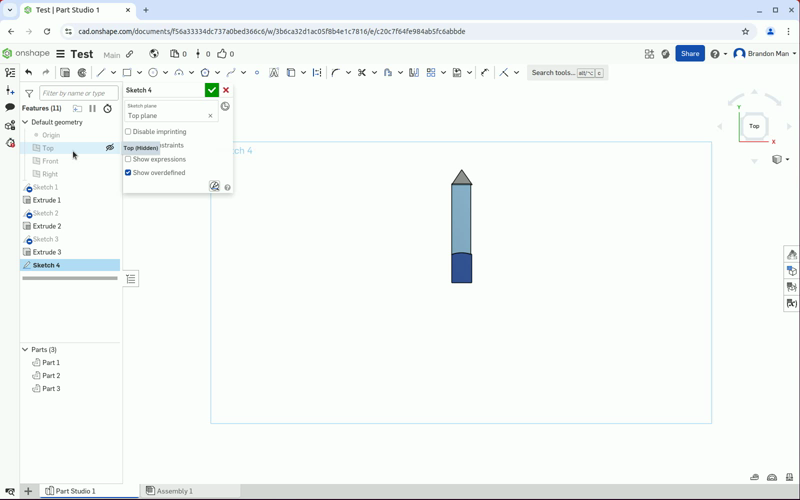
mouse_move(73, 352)
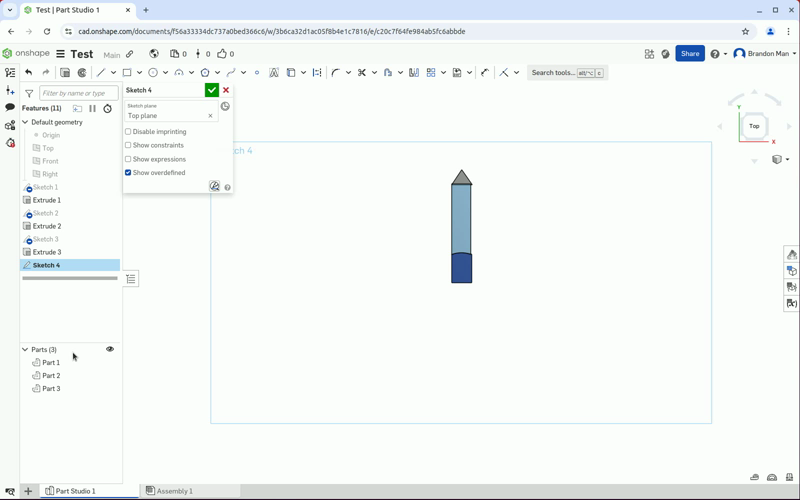
key(y)
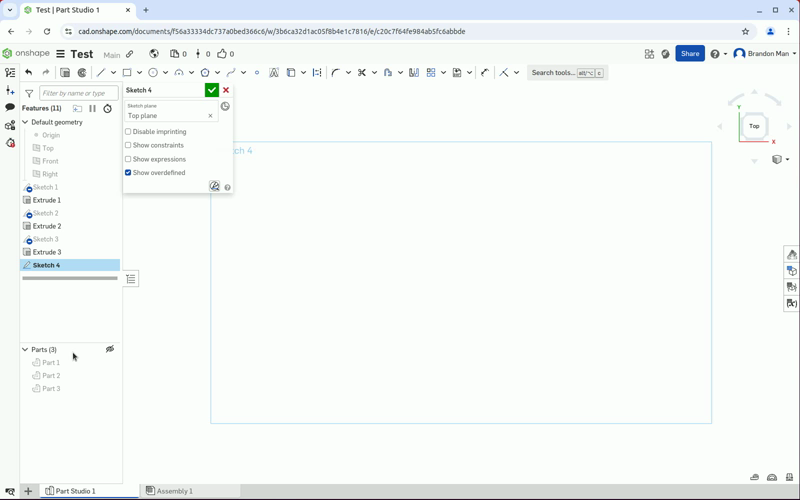
key(l)
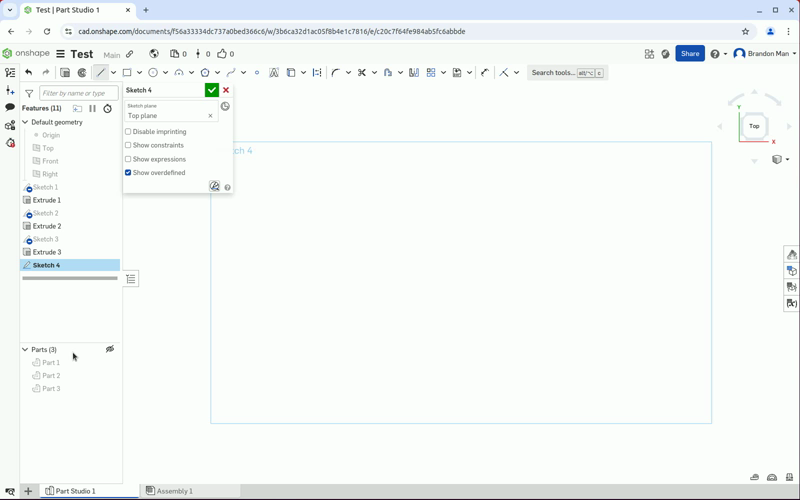
key_down(shift)
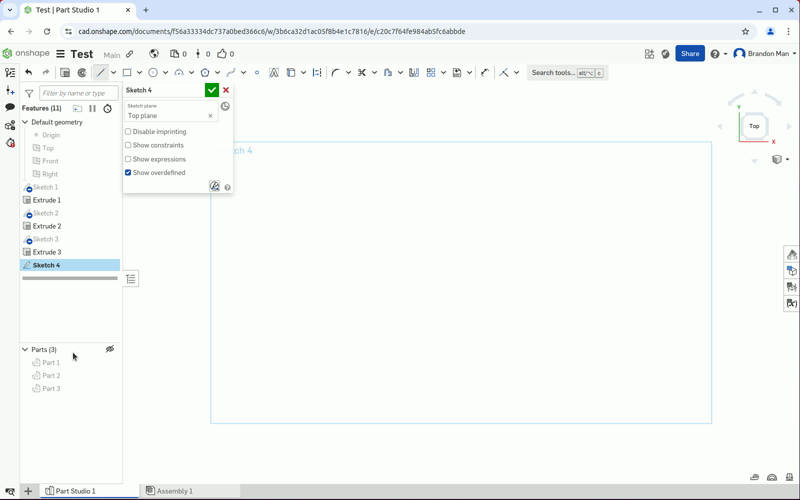
mouse_move(451, 282)
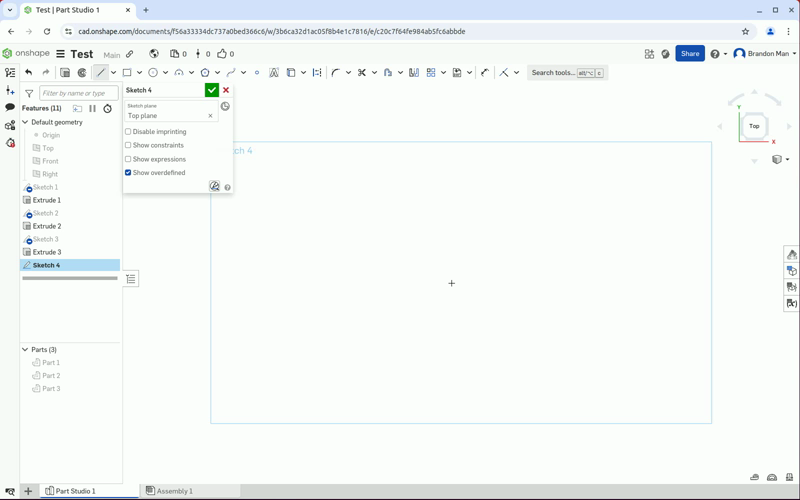
click(451, 282)
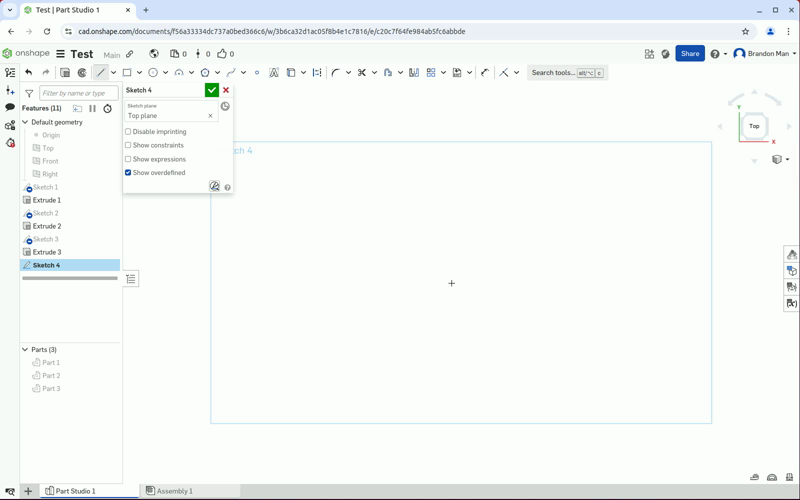
key_up(shift)
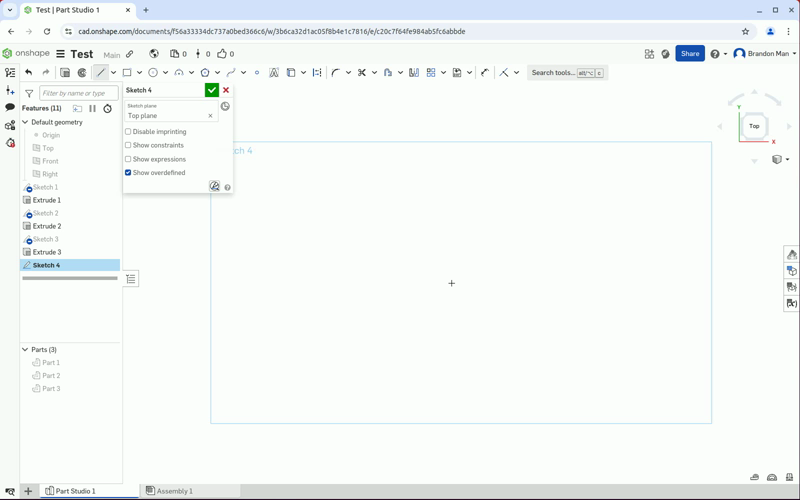
key_down(shift)
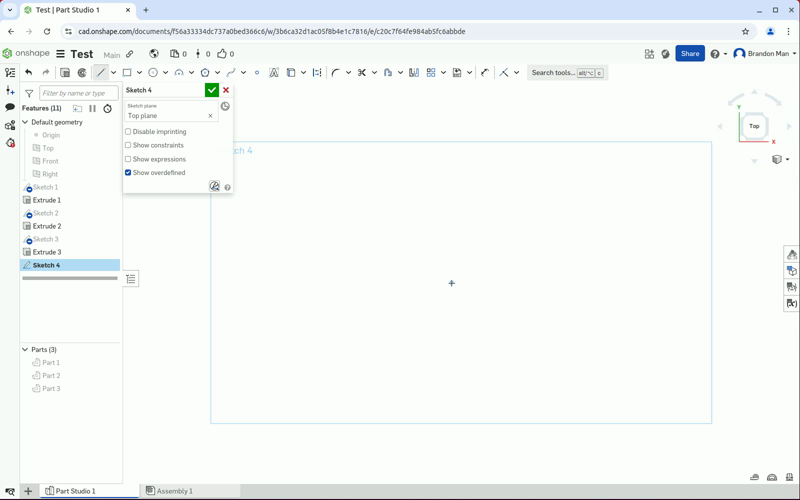
mouse_move(481, 282)
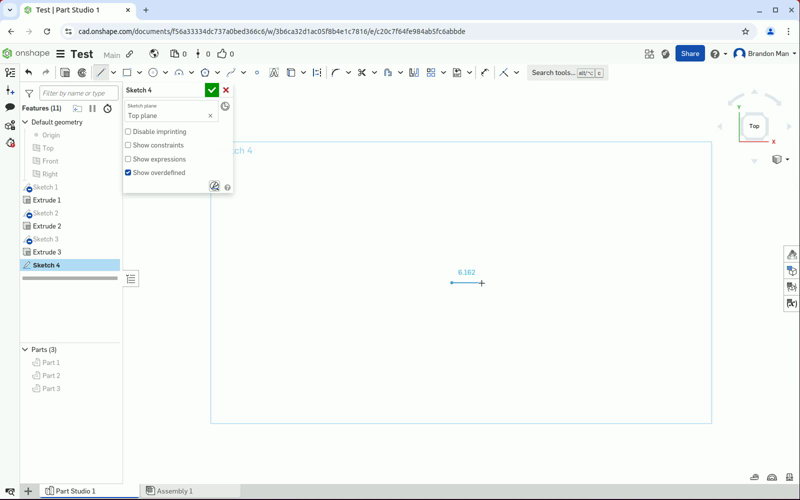
mouse_move(471, 282)
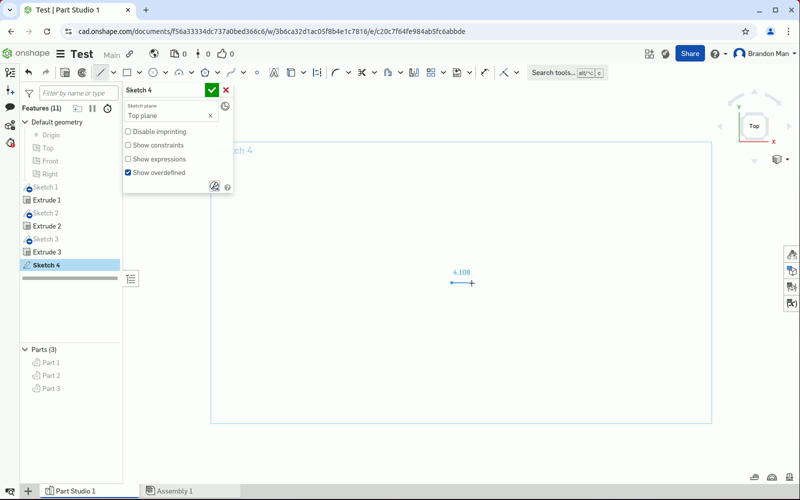
click(471, 282)
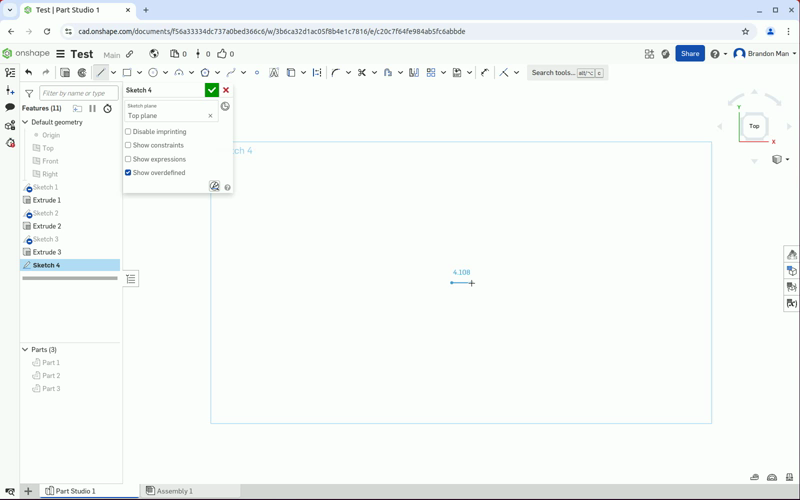
key_up(shift)
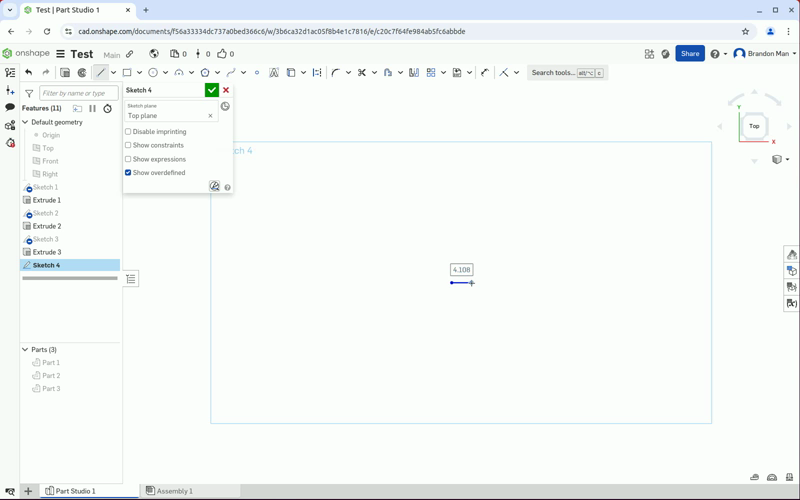
key_down(shift)
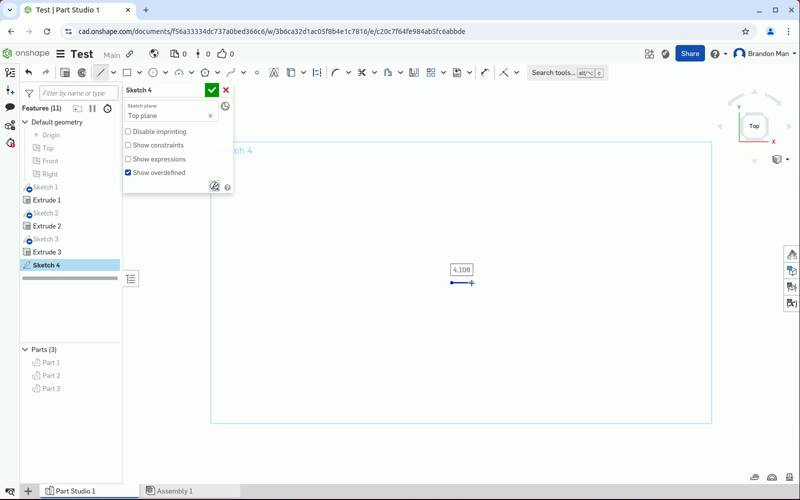
mouse_move(501, 282)
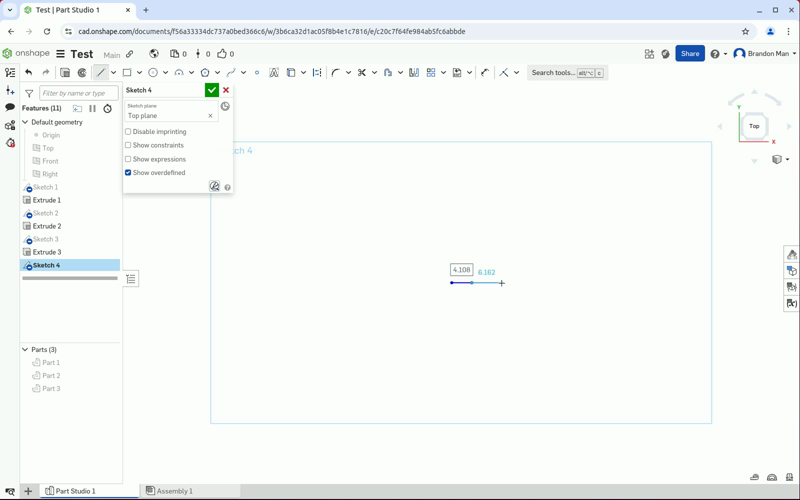
mouse_move(471, 254)
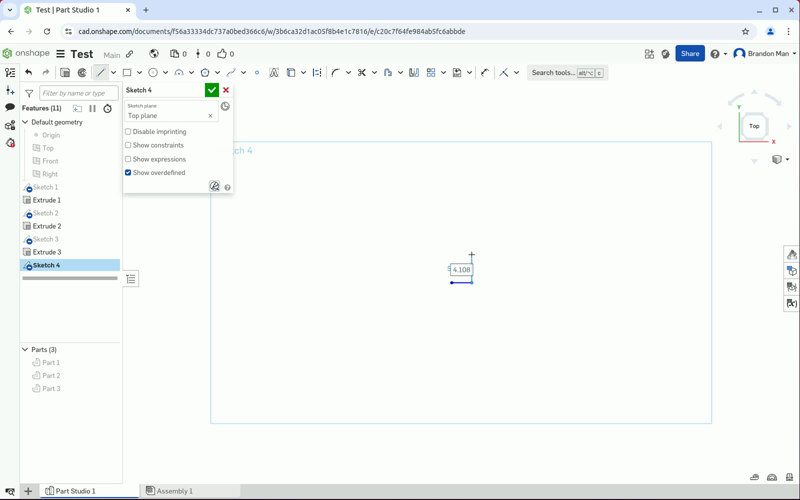
click(471, 254)
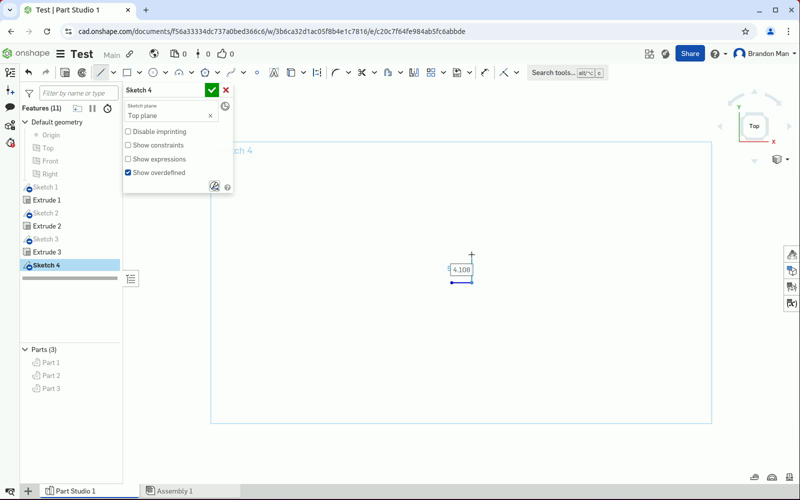
key_up(shift)
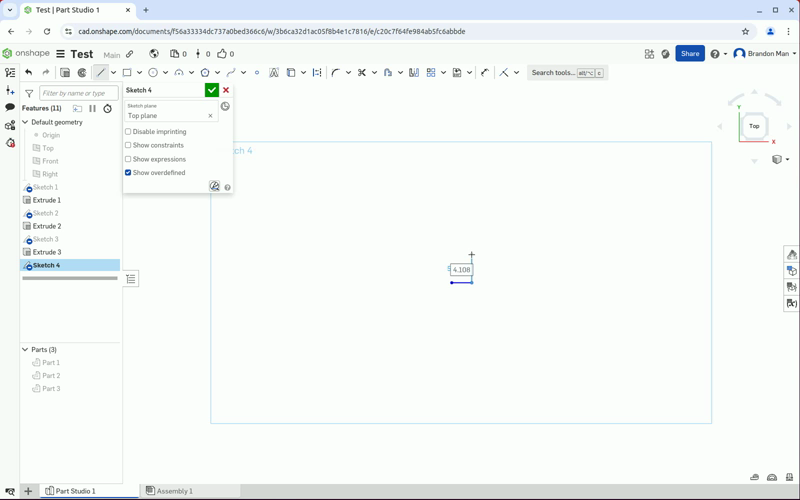
key(esc)
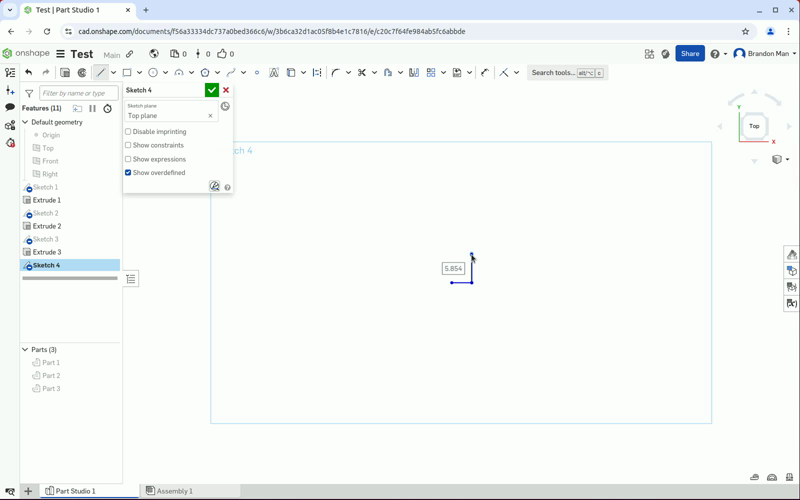
key(a)
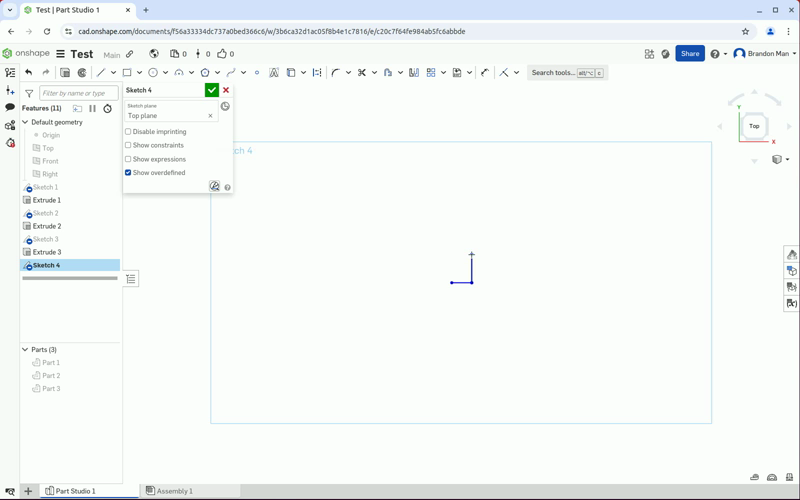
mouse_move(471, 254)
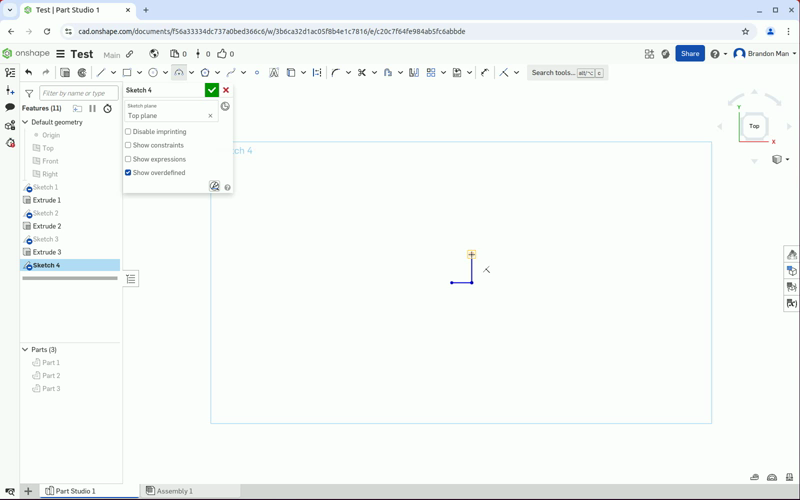
click(471, 254)
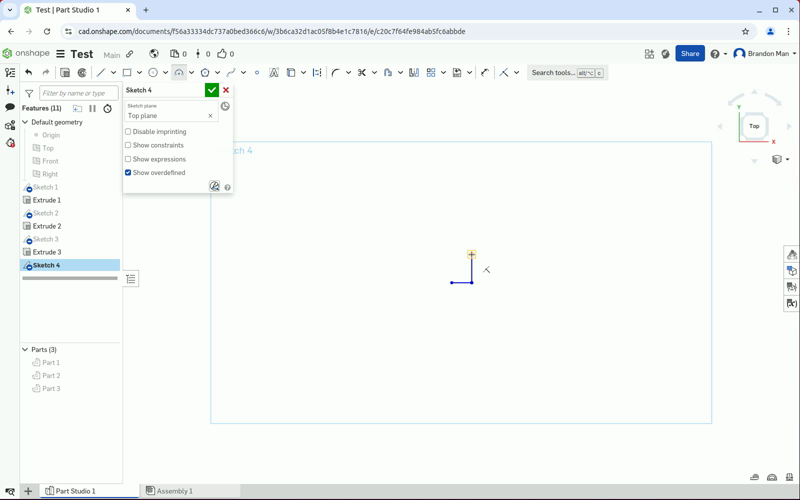
key_down(shift)
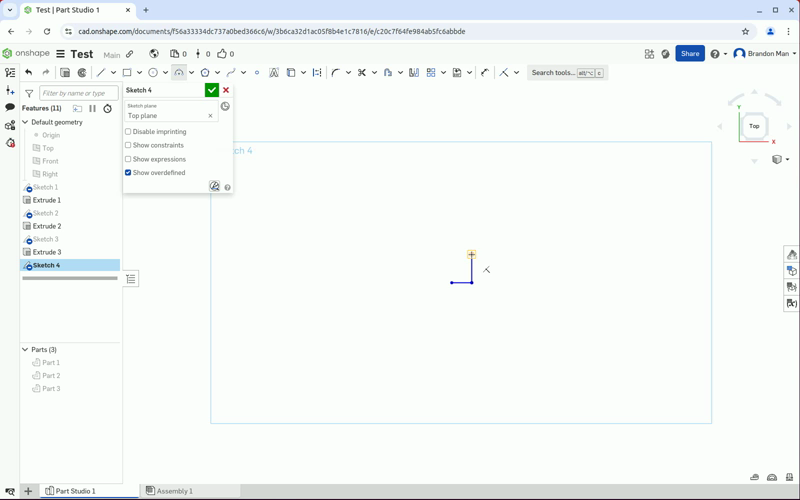
mouse_move(451, 254)
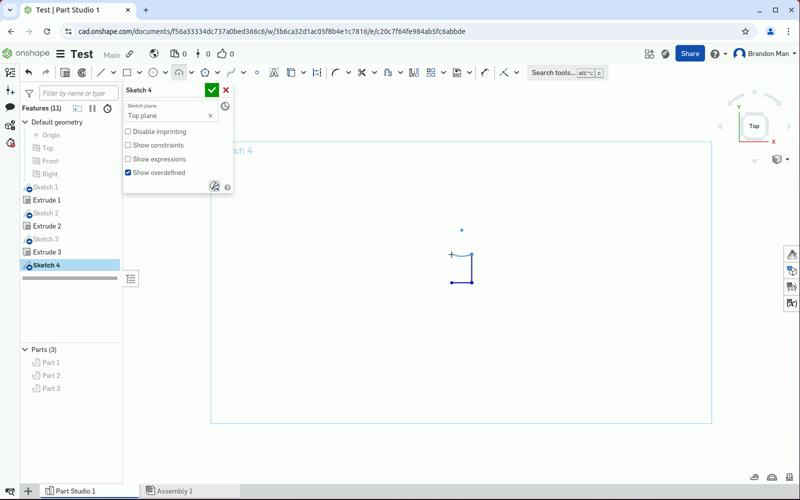
click(451, 254)
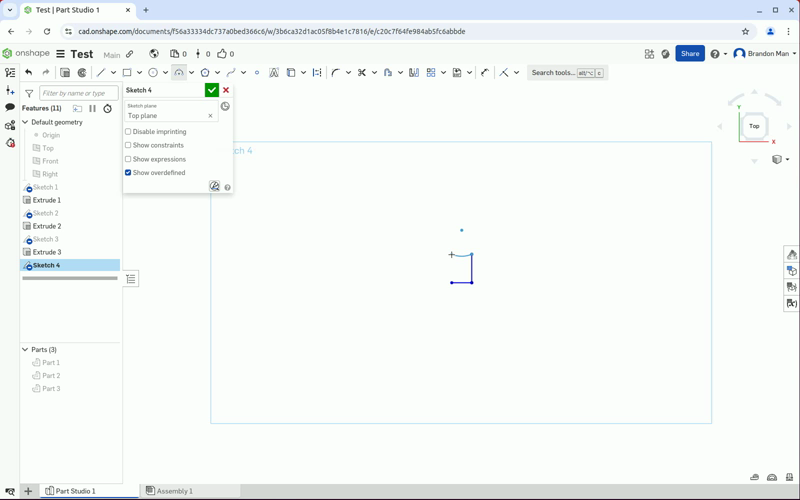
mouse_move(461, 313)
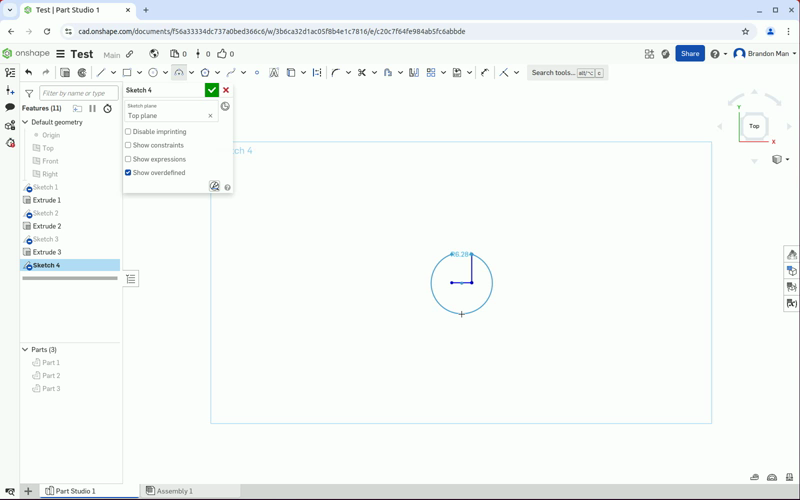
click(461, 313)
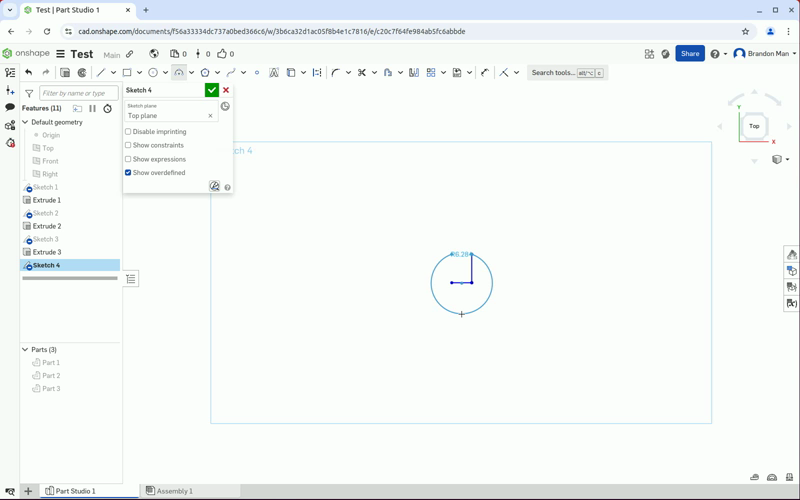
key_up(shift)
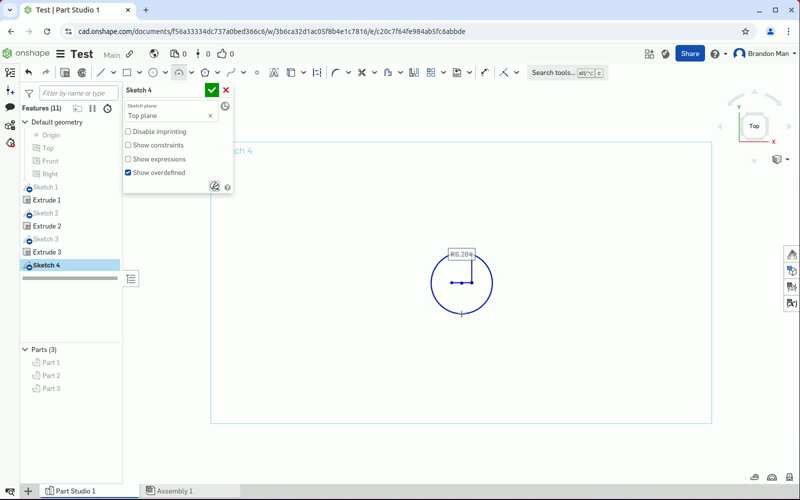
key(esc)
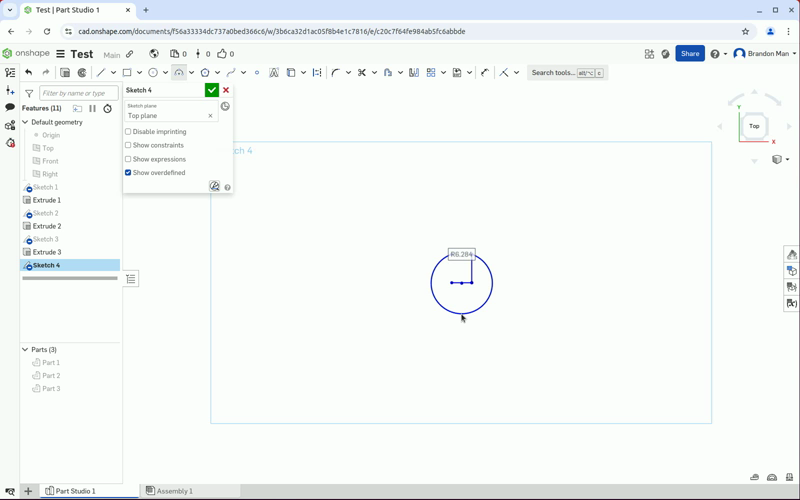
key(l)
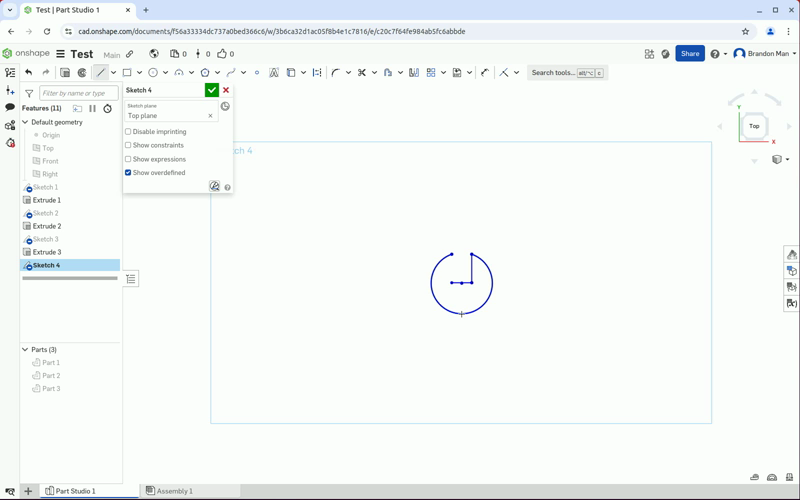
mouse_move(451, 254)
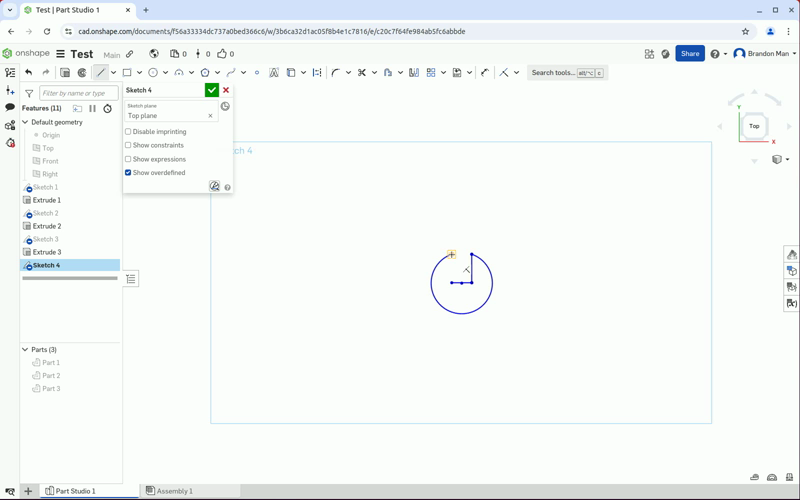
click(451, 254)
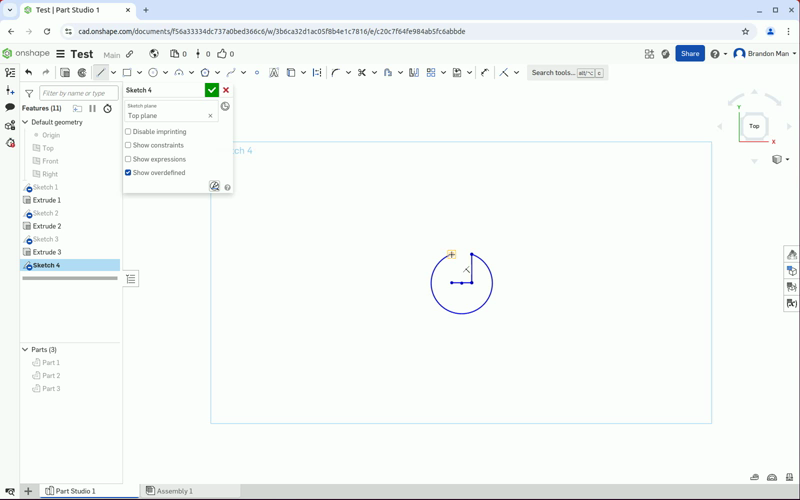
mouse_move(481, 254)
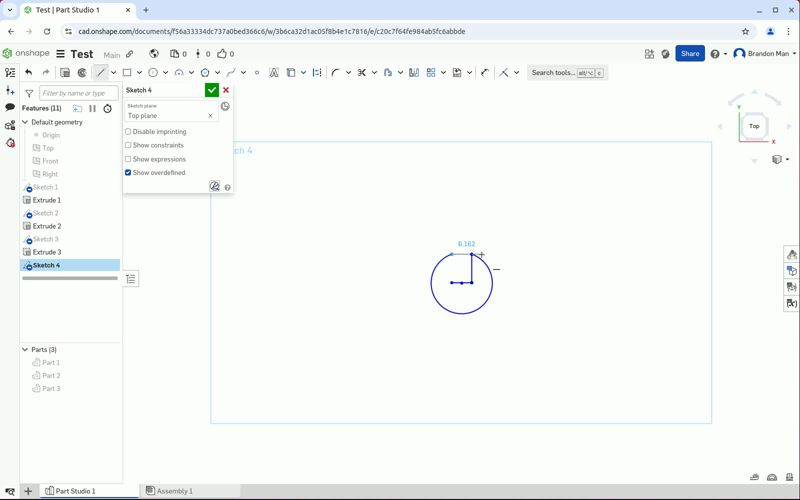
key_down(shift)
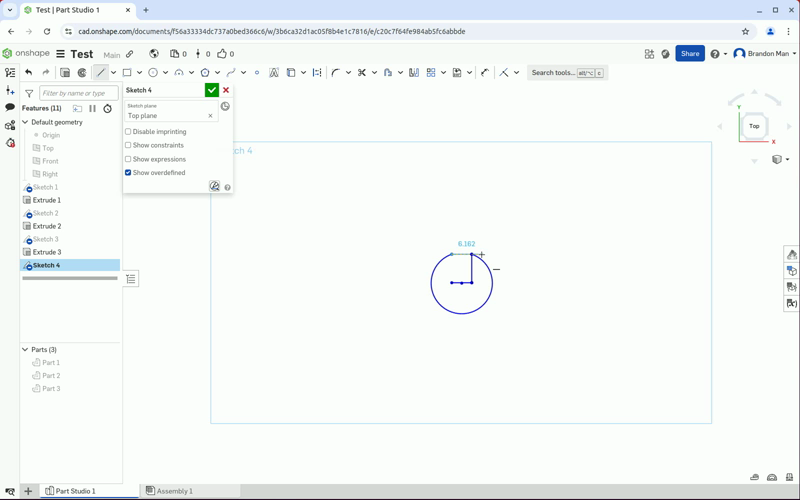
mouse_move(451, 282)
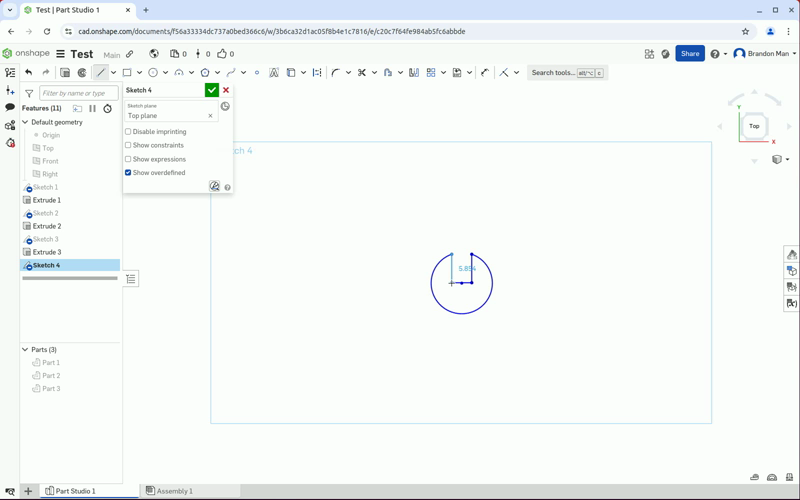
key_up(shift)
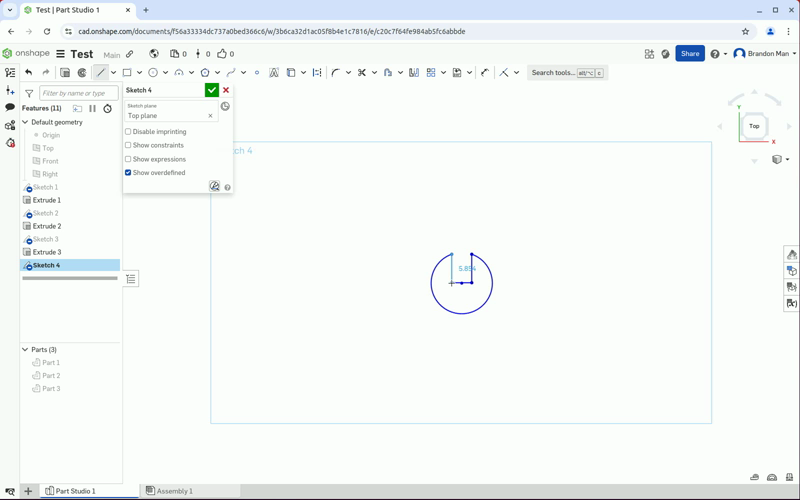
click(451, 282)
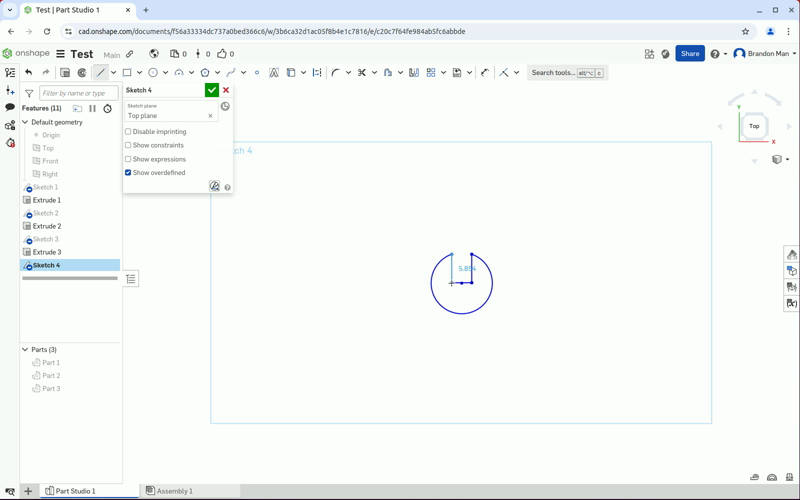
key(esc)
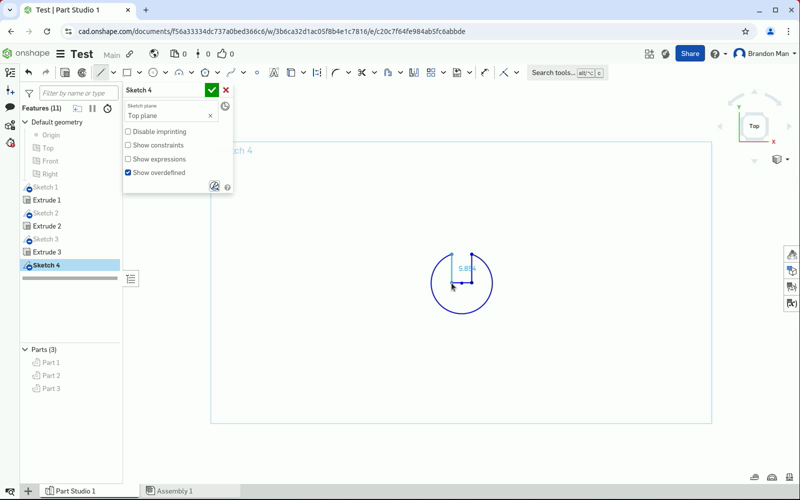
mouse_move(487, 290)
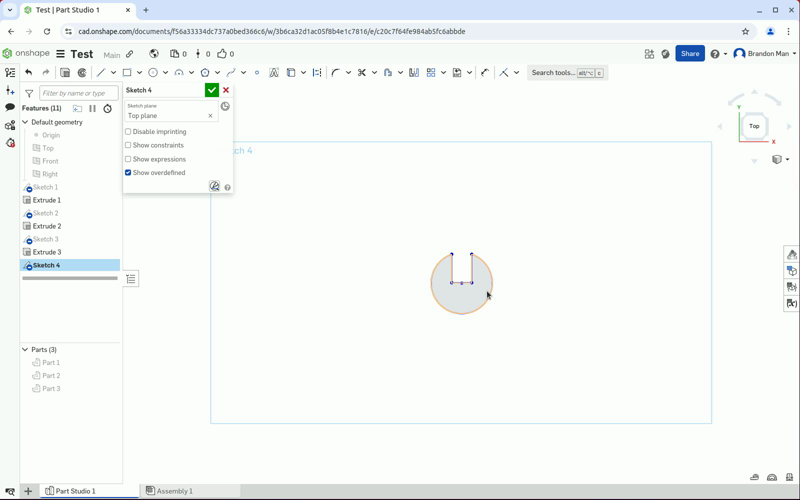
click(487, 290)
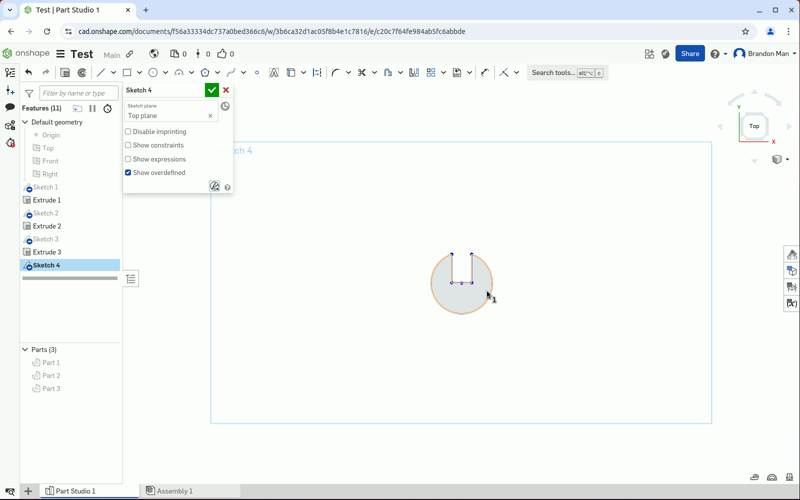
mouse_move(73, 352)
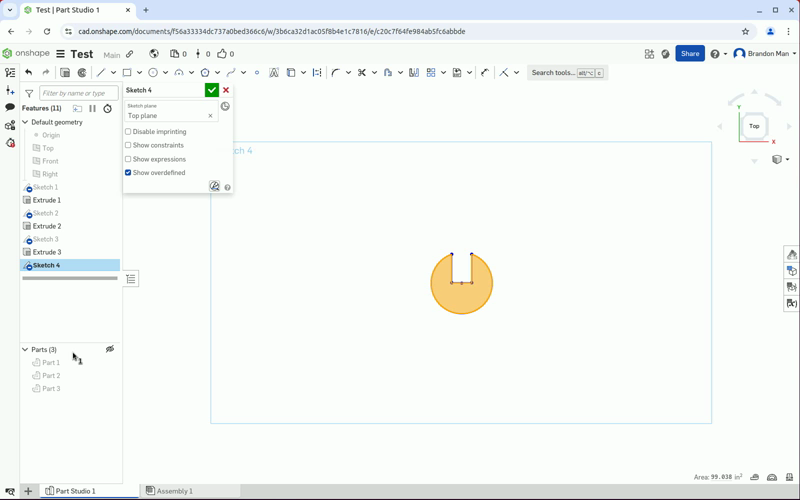
key(shift+y)
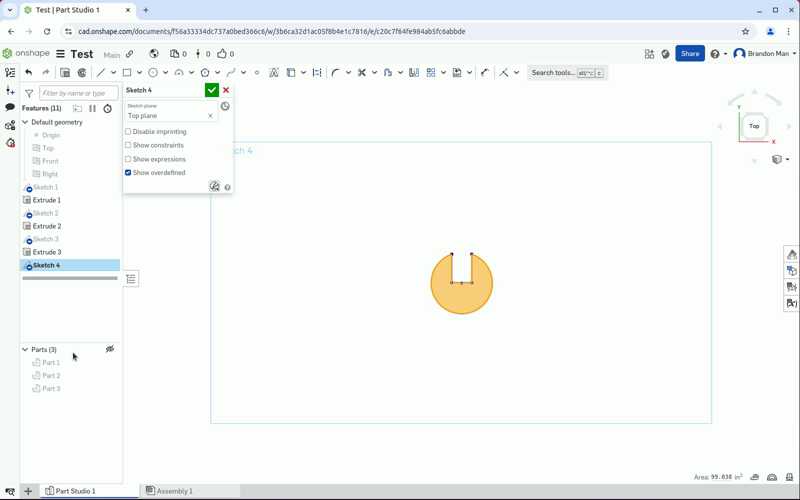
key(shift+e)
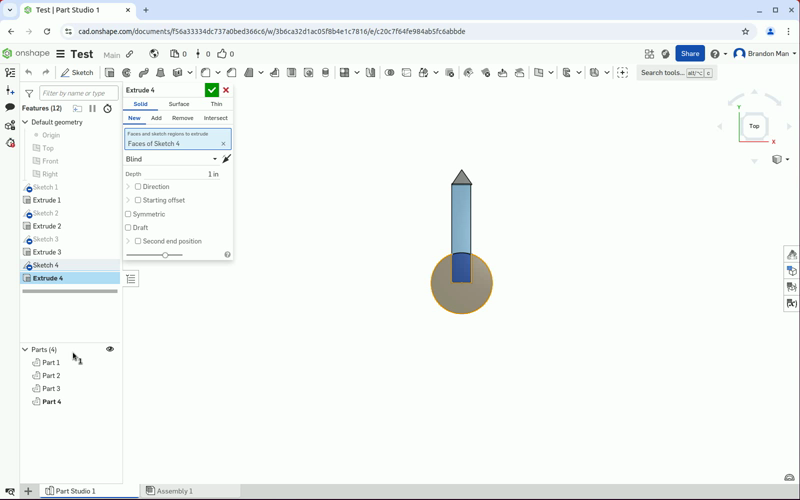
mouse_move(143, 106)
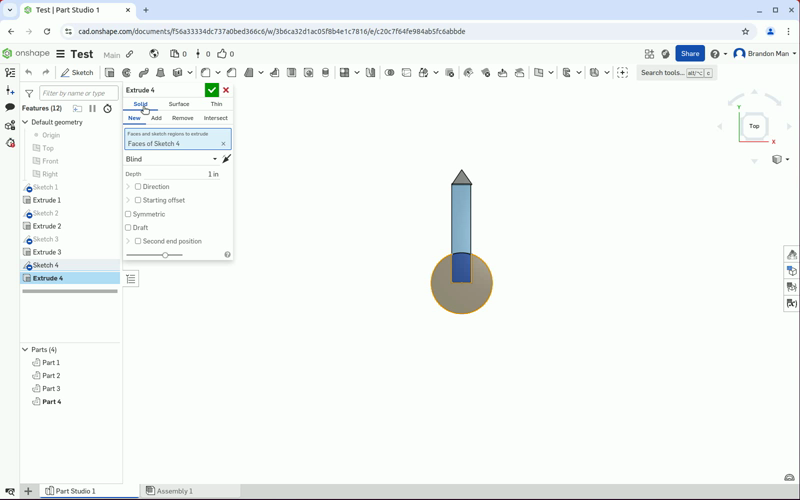
click(143, 106)
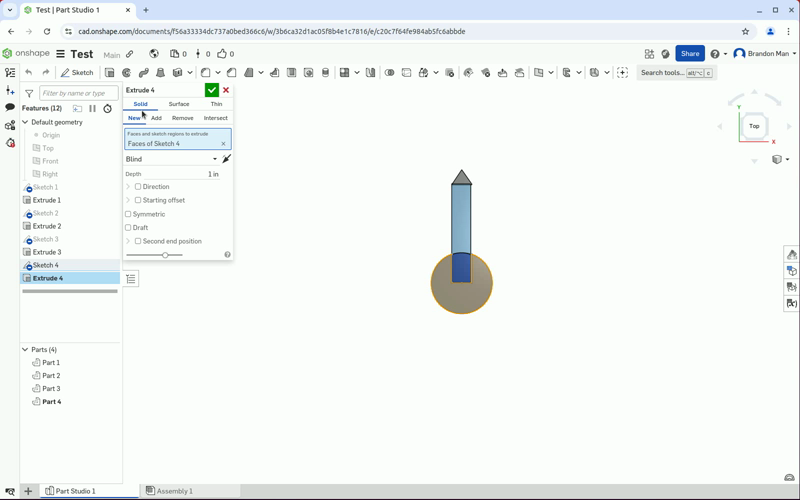
mouse_move(137, 120)
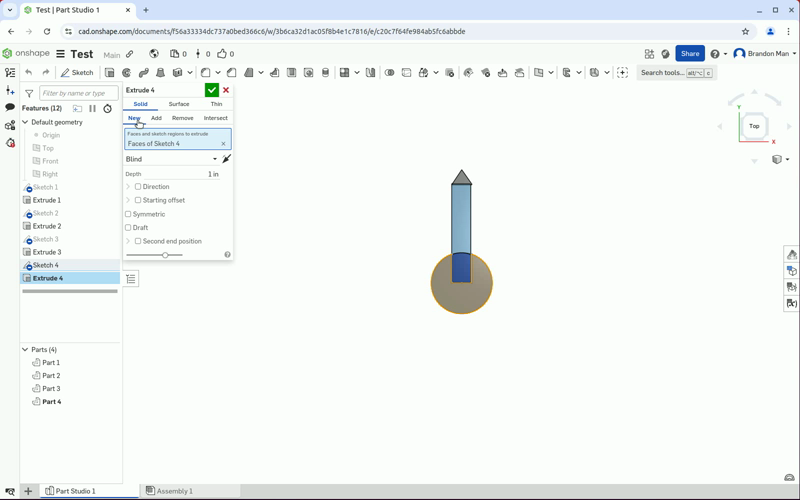
click(137, 120)
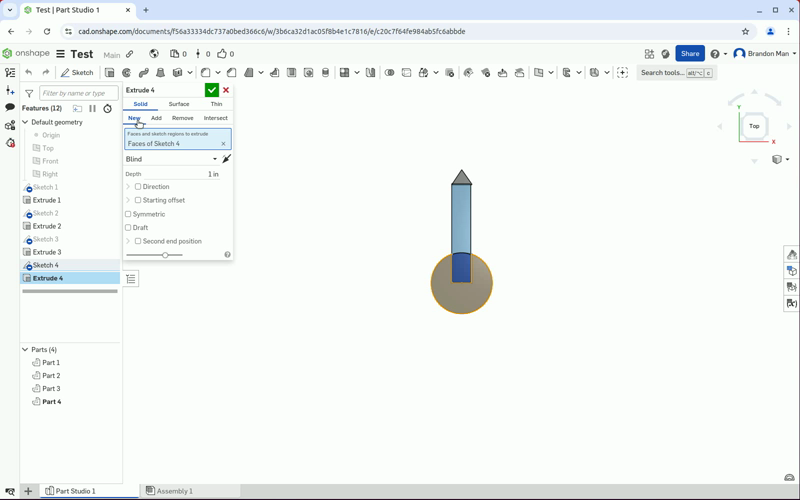
key(tab, 4)
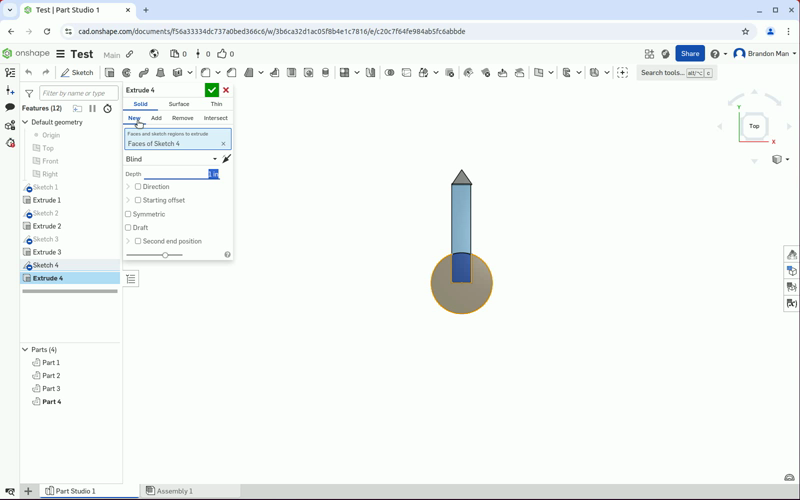
text(1.204)
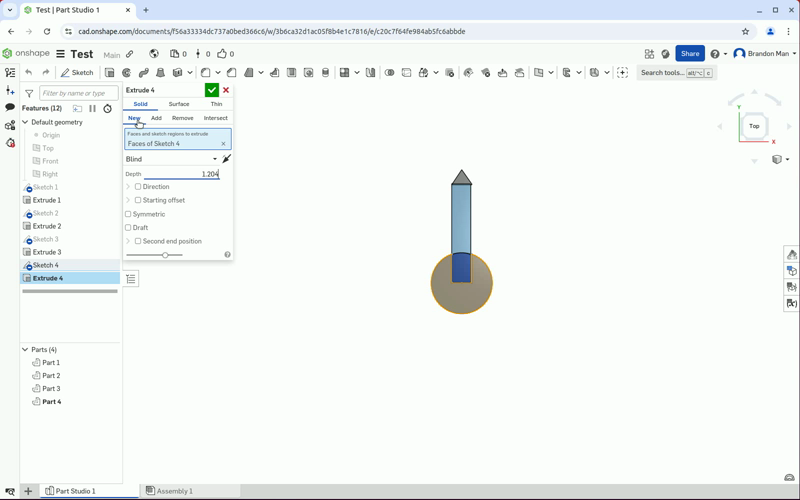
key(enter)
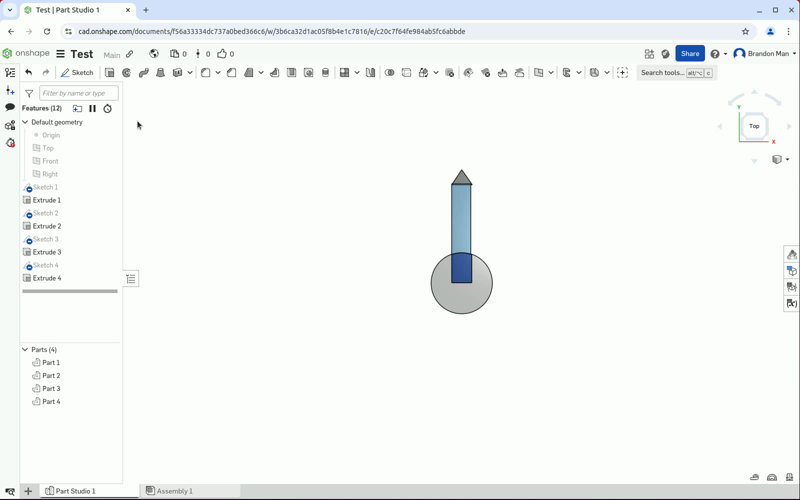
key(shift+h)
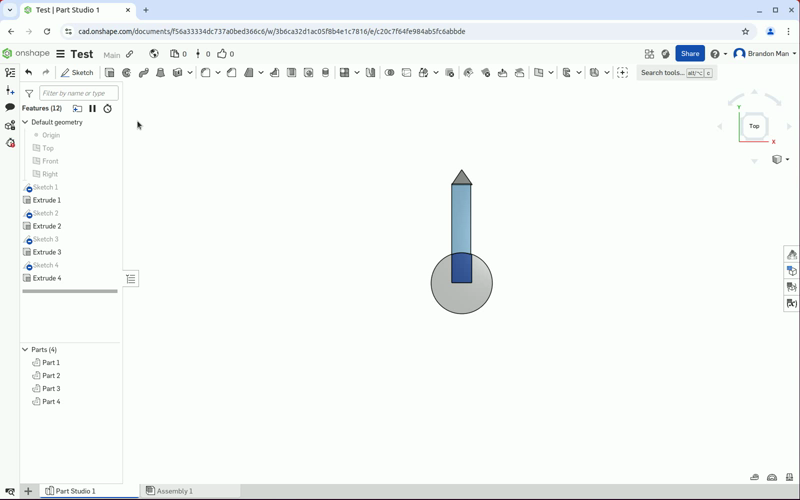
key(shift+h)
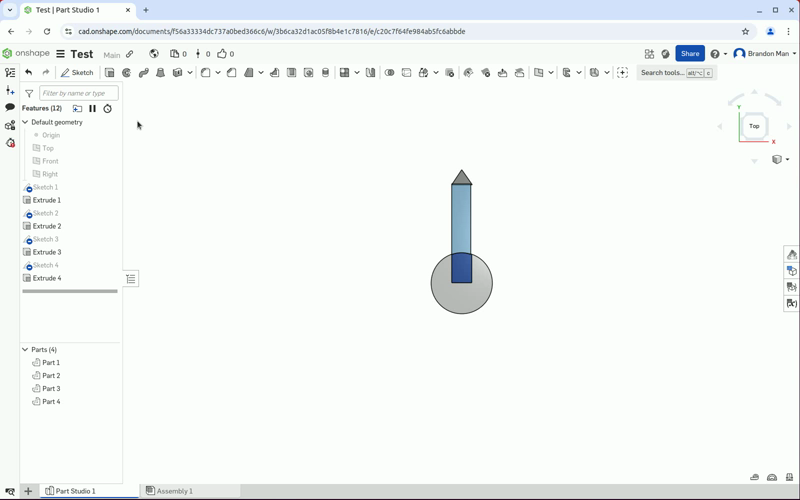
mouse_move(73, 189)
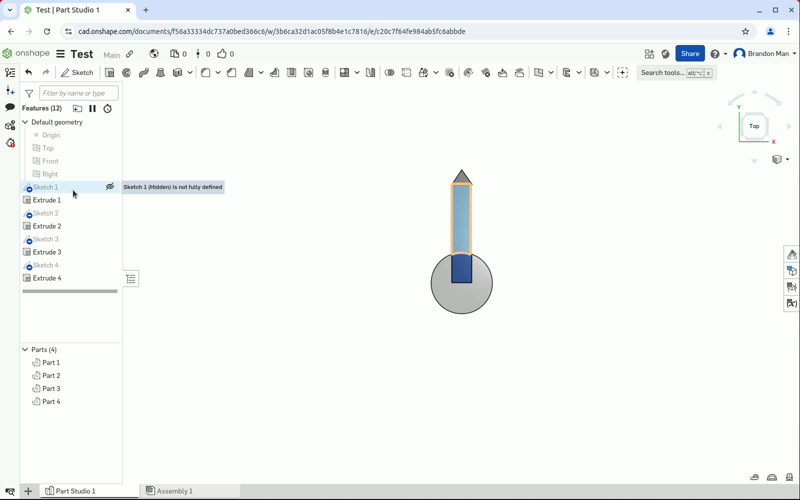
click(73, 189)
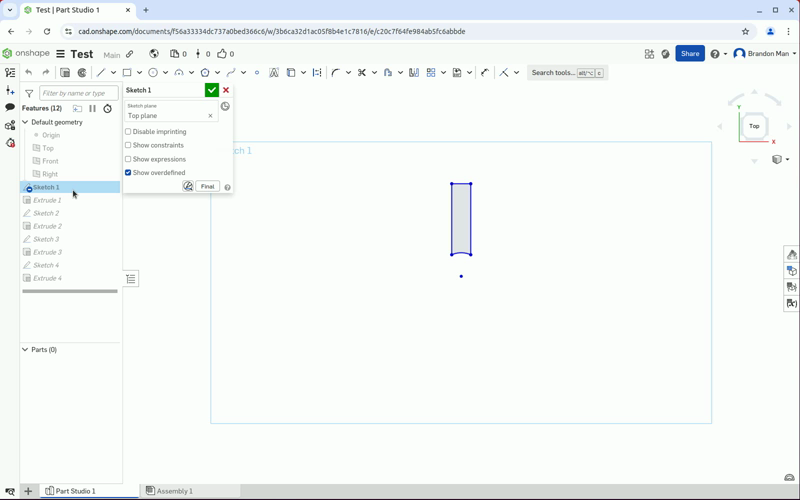
mouse_move(229, 92)
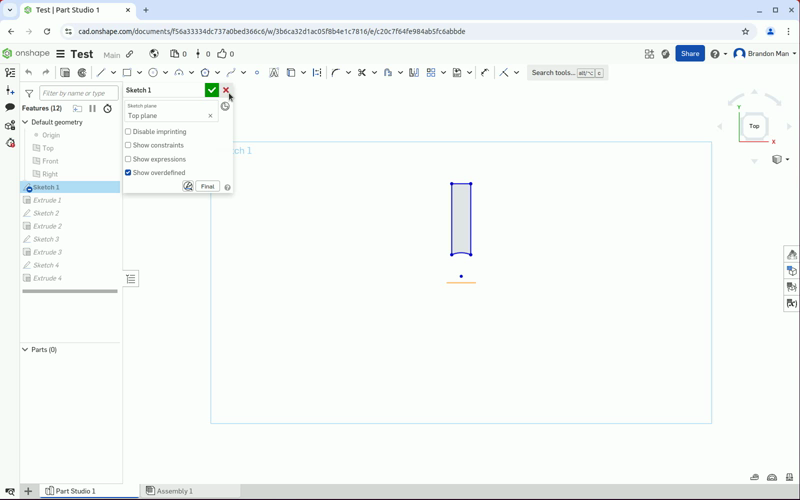
click(229, 92)
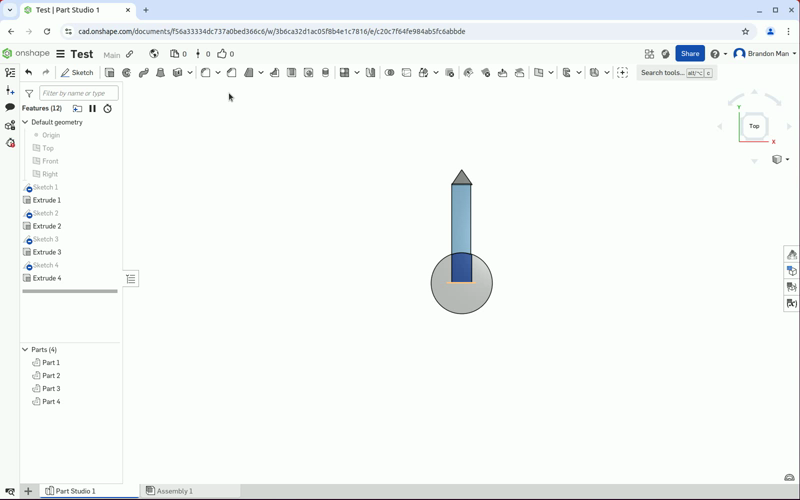
mouse_move(541, 75)
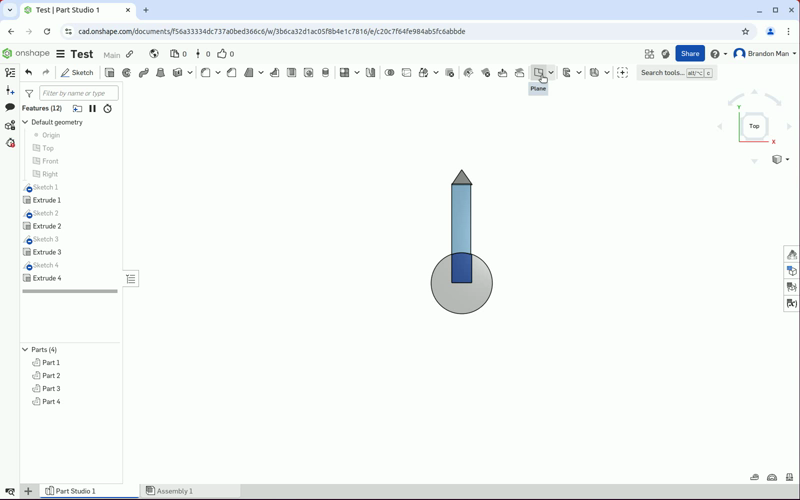
click(541, 75)
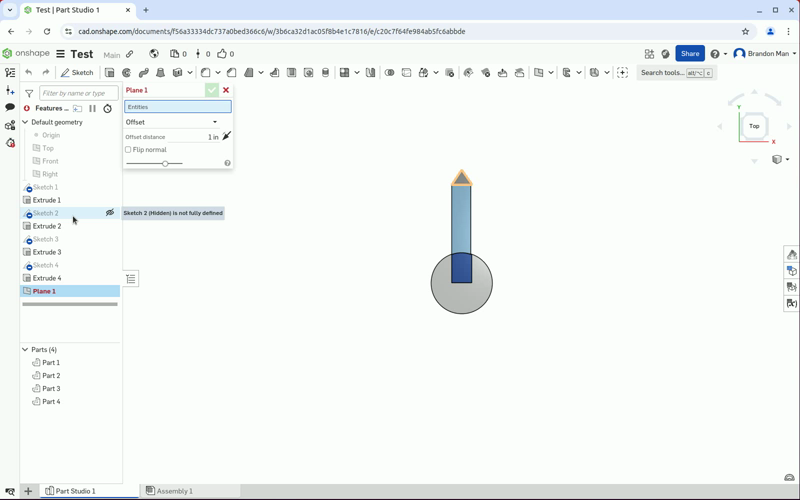
scroll(3)
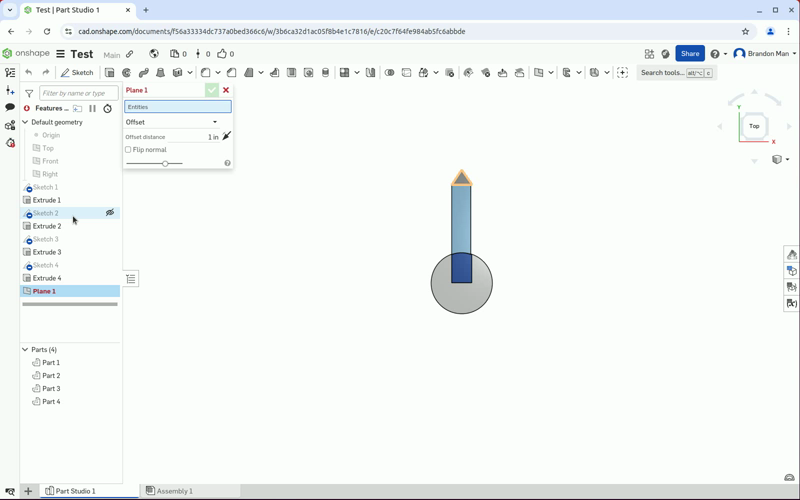
mouse_move(73, 150)
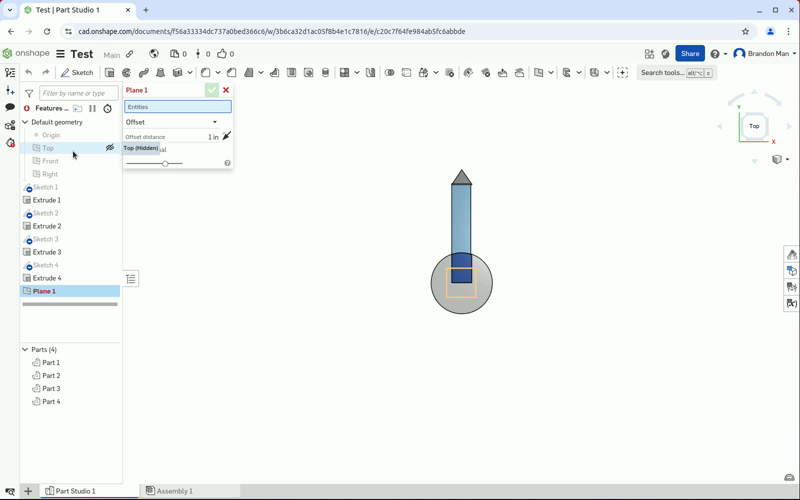
click(73, 150)
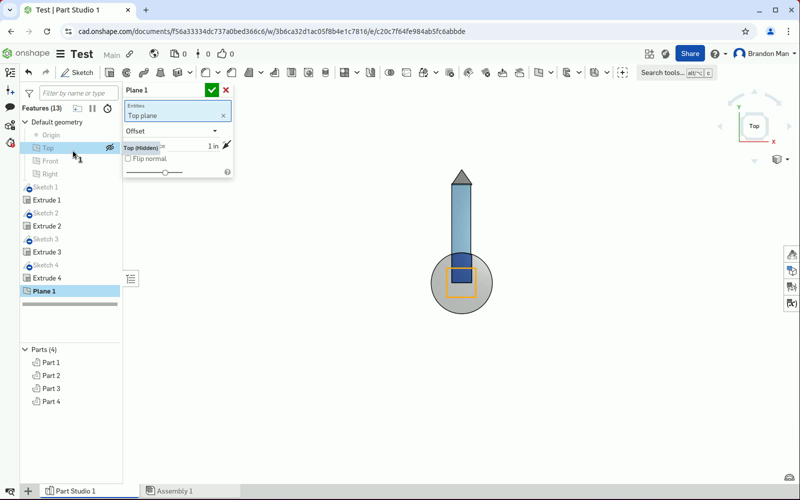
key(tab, 2)
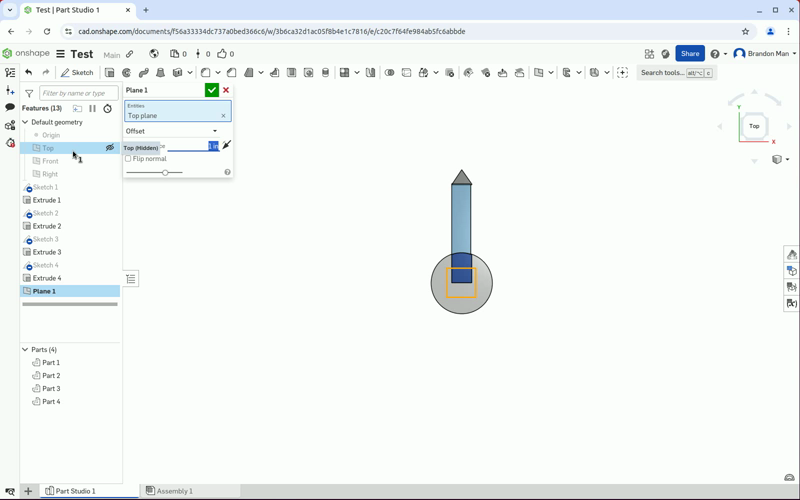
text(1.202)
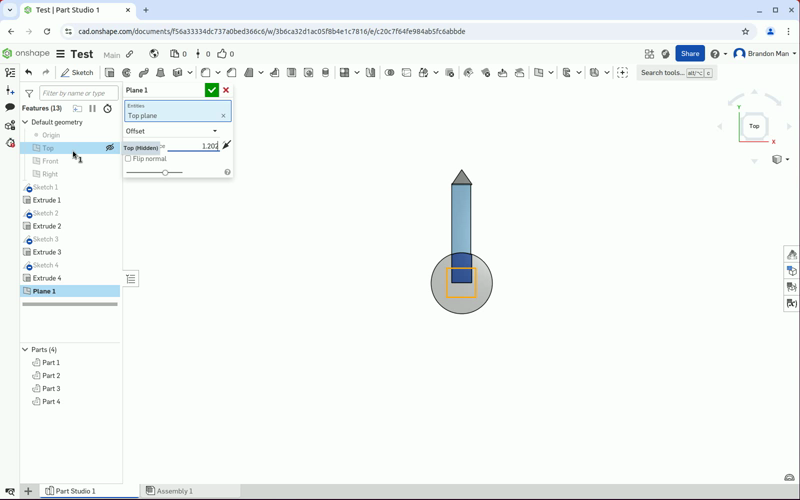
key(enter, 2)
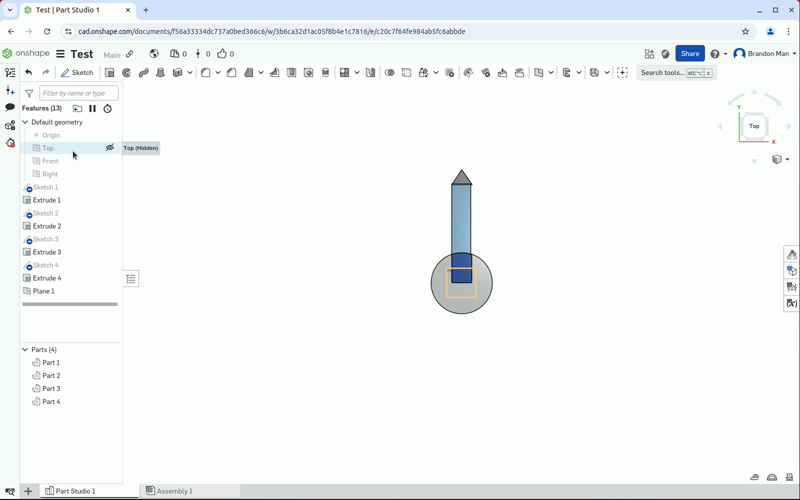
key(shift+s)
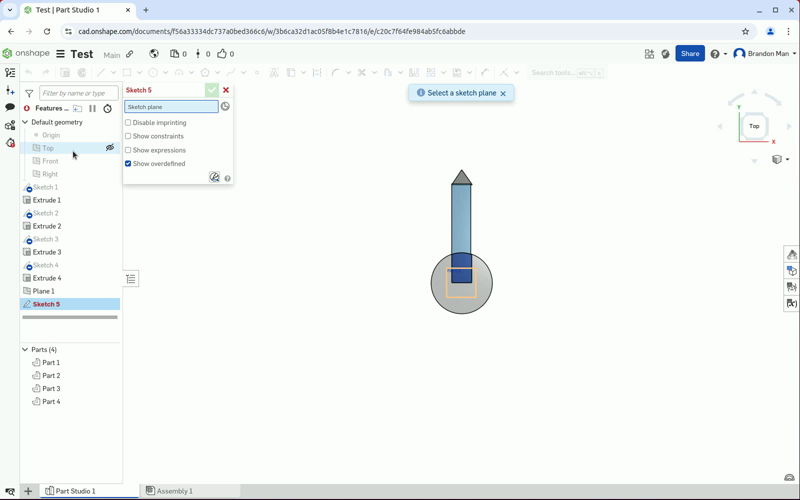
mouse_move(73, 293)
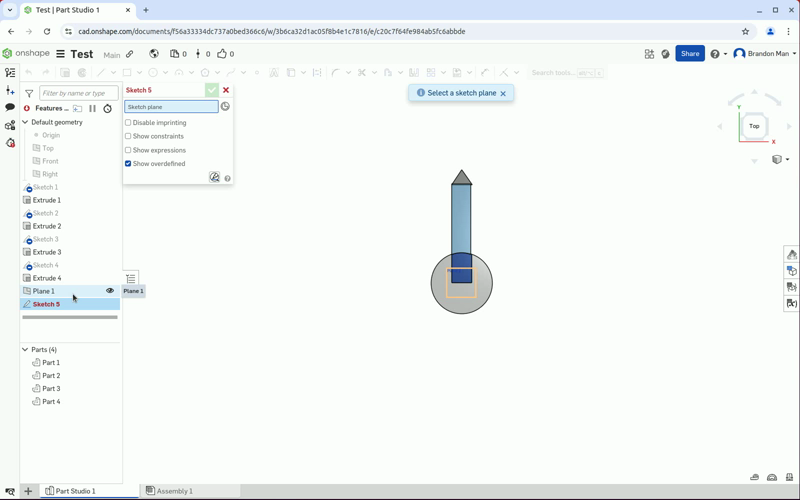
click(73, 293)
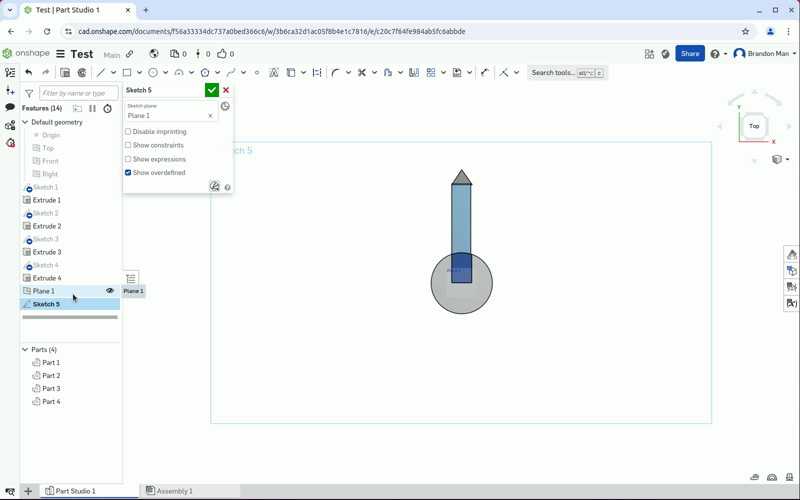
mouse_move(73, 352)
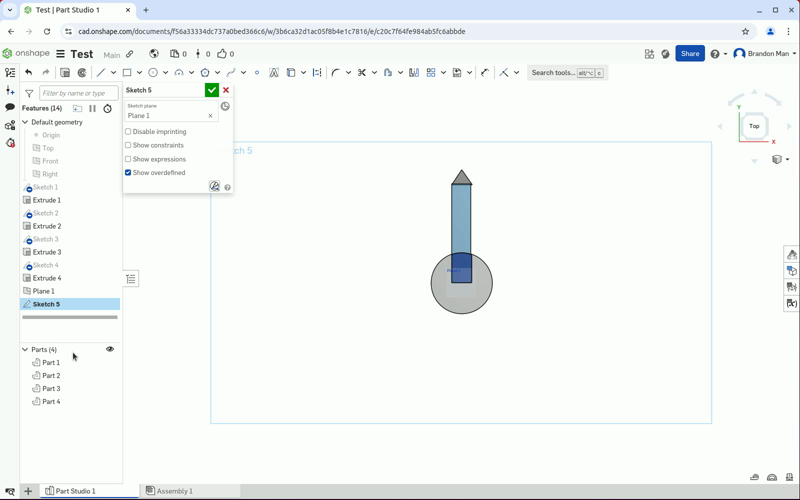
key(y)
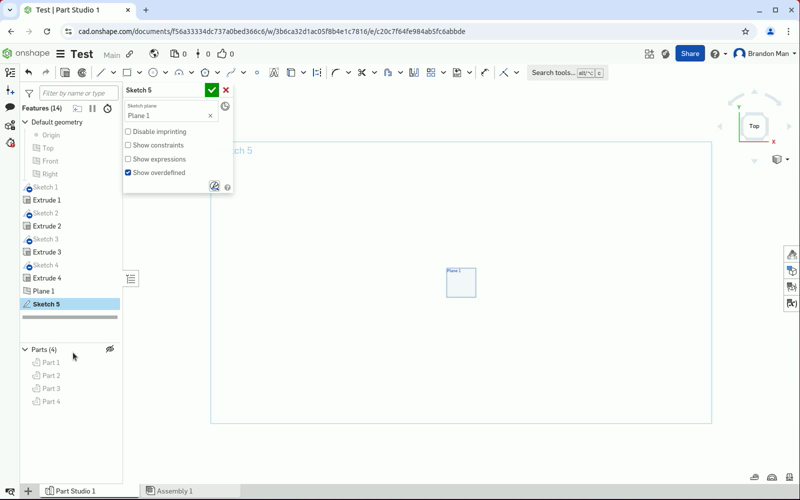
key(c)
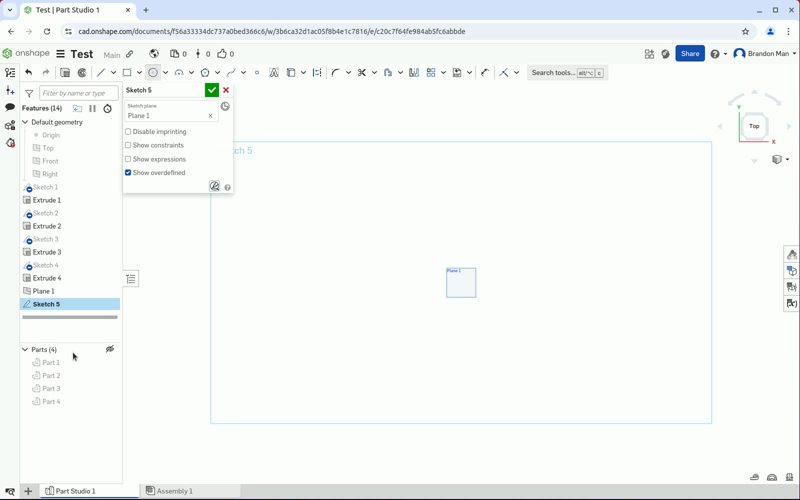
key_down(shift)
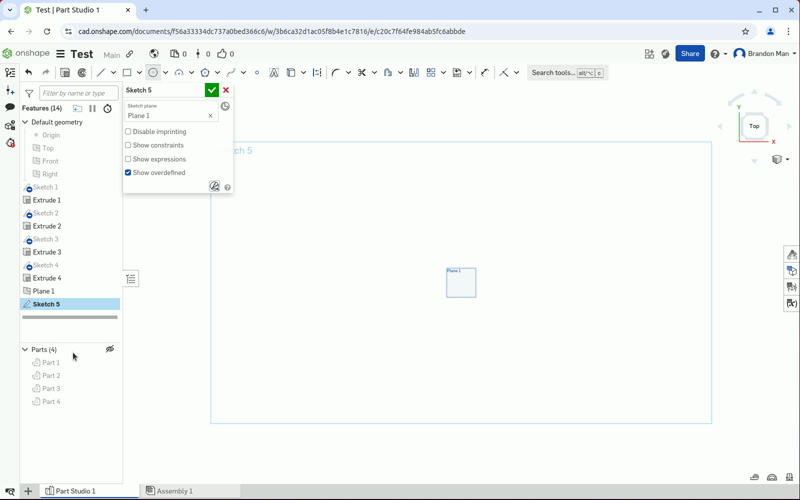
mouse_move(461, 282)
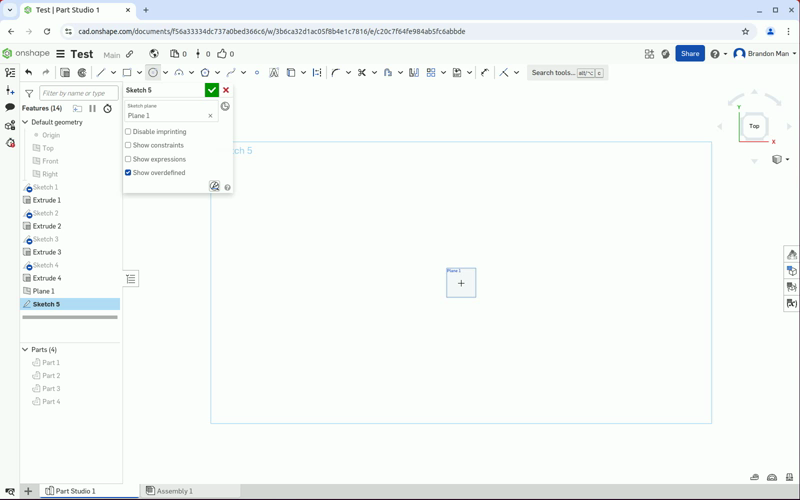
click(461, 282)
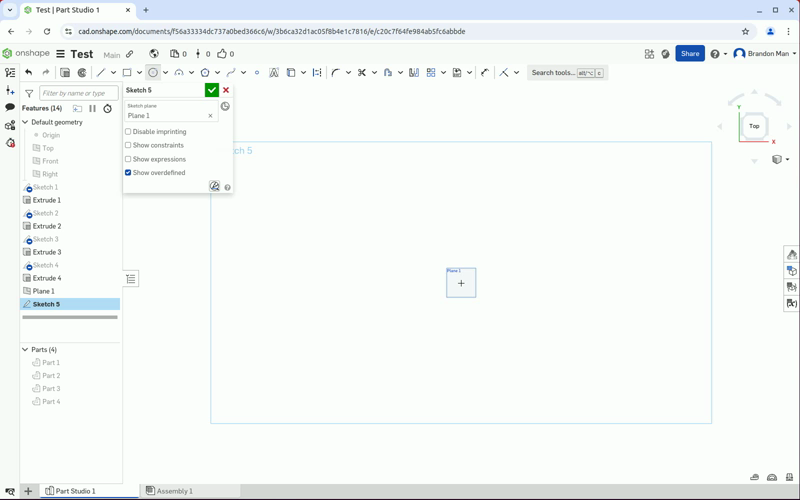
key_up(shift)
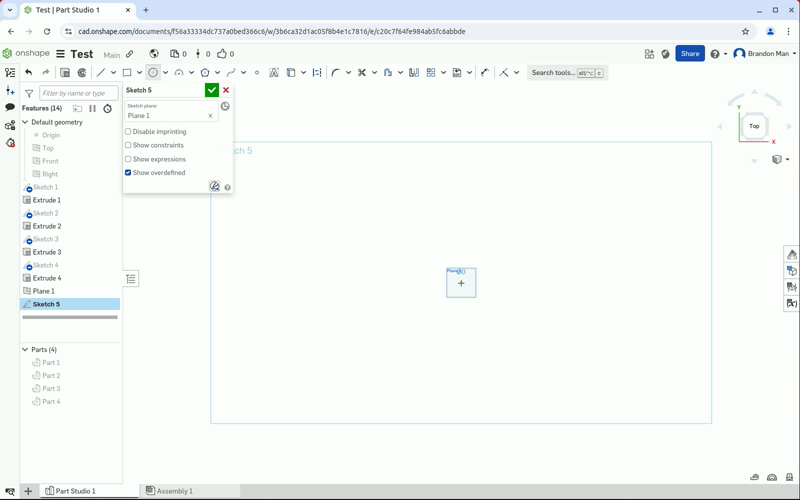
mouse_move(476, 282)
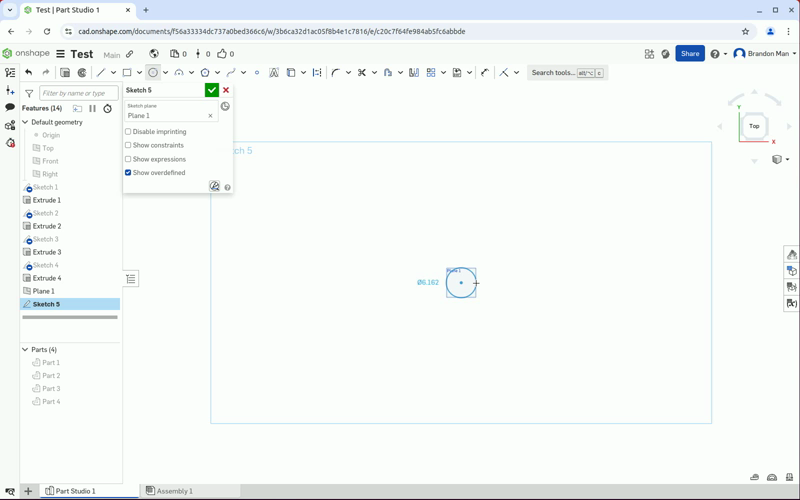
click(476, 282)
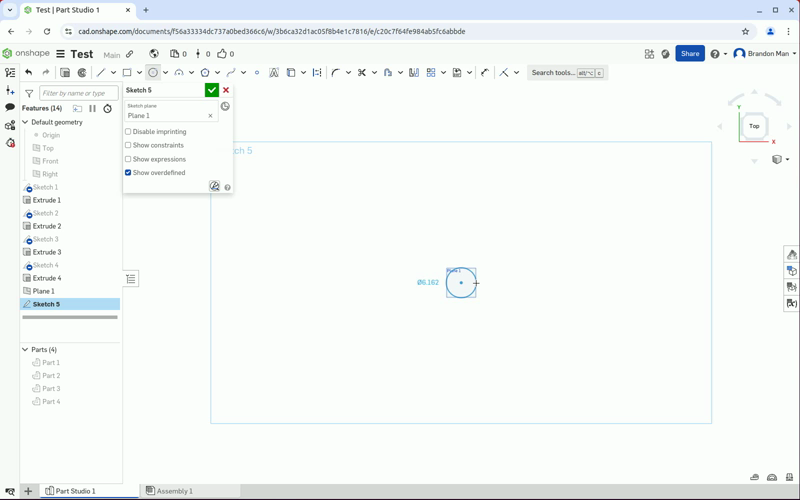
key(esc)
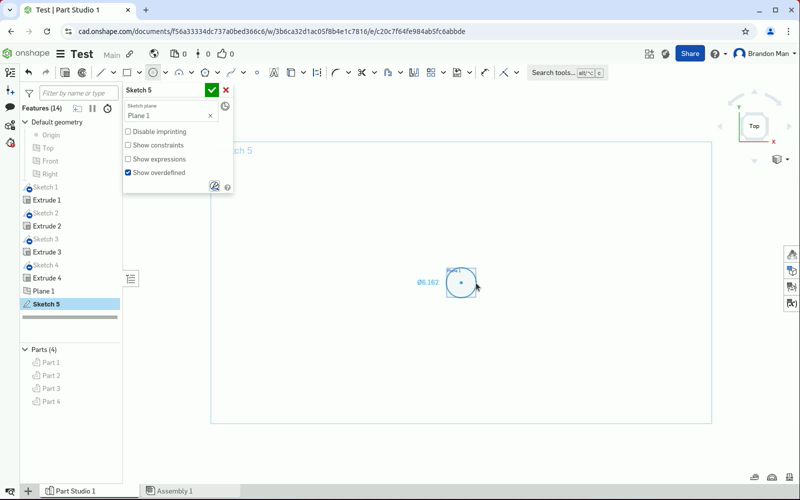
mouse_move(463, 271)
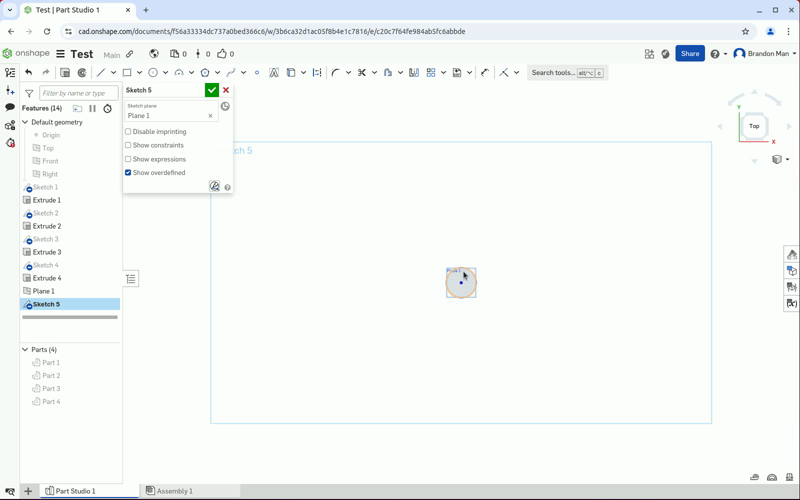
scroll(6)
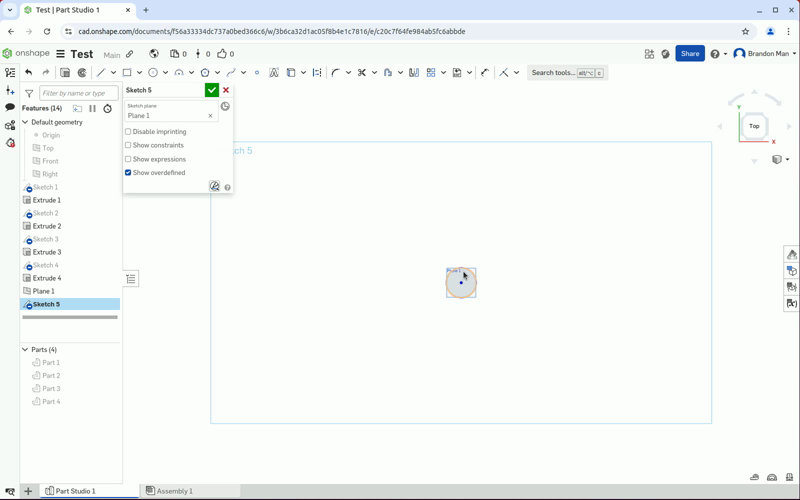
scroll(6)
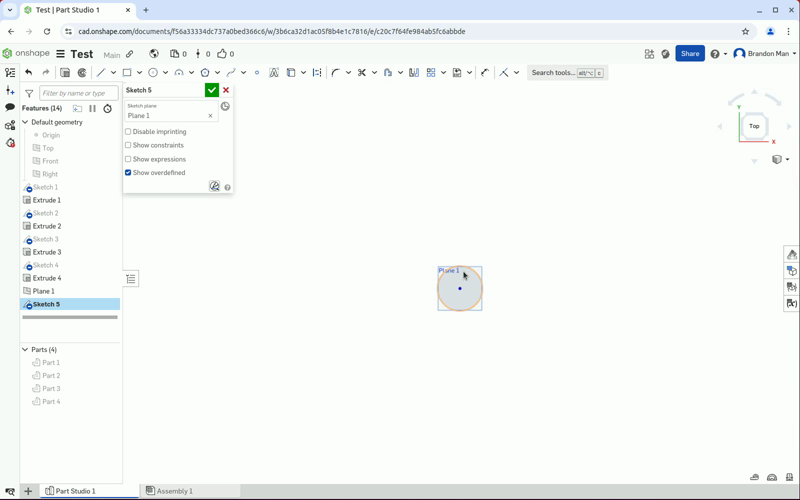
scroll(6)
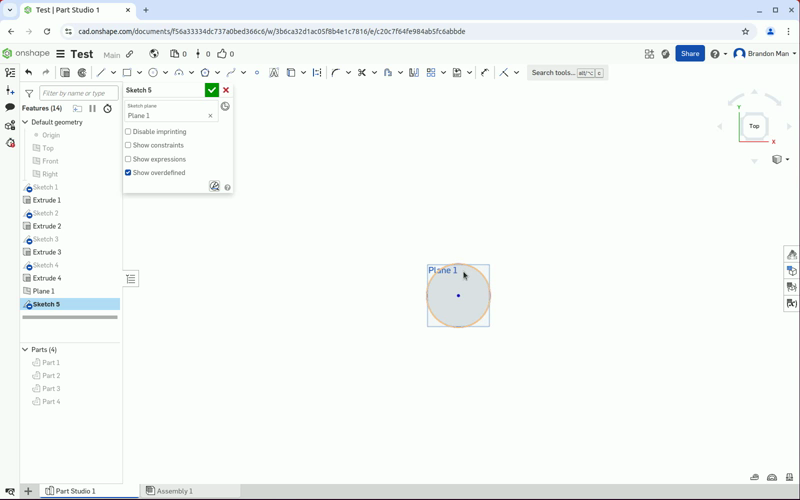
scroll(6)
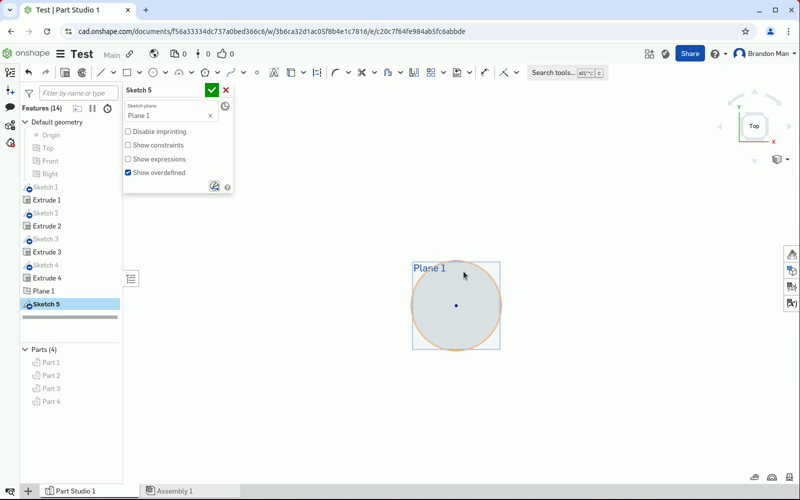
scroll(6)
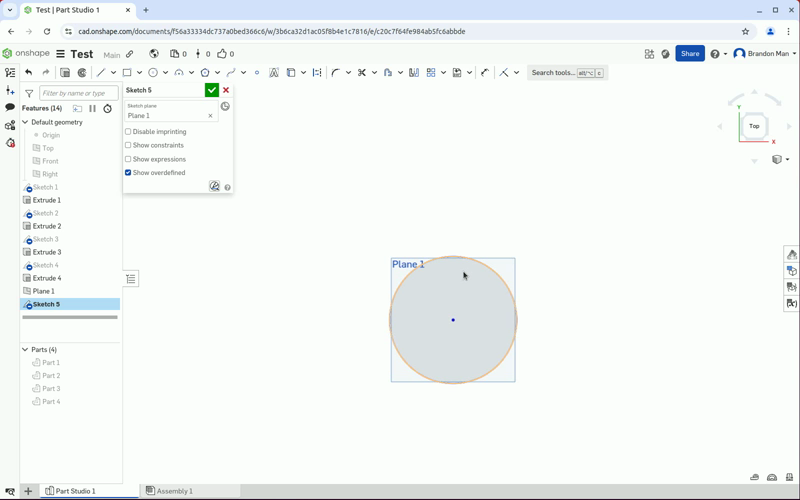
scroll(6)
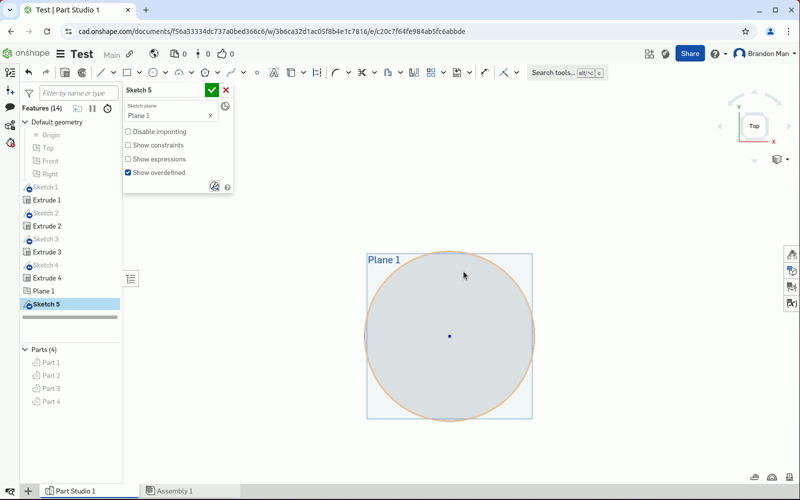
scroll(6)
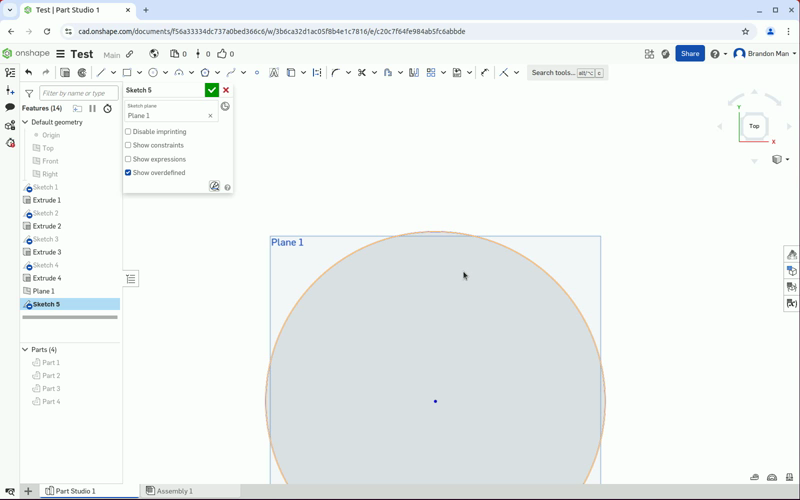
click(463, 271)
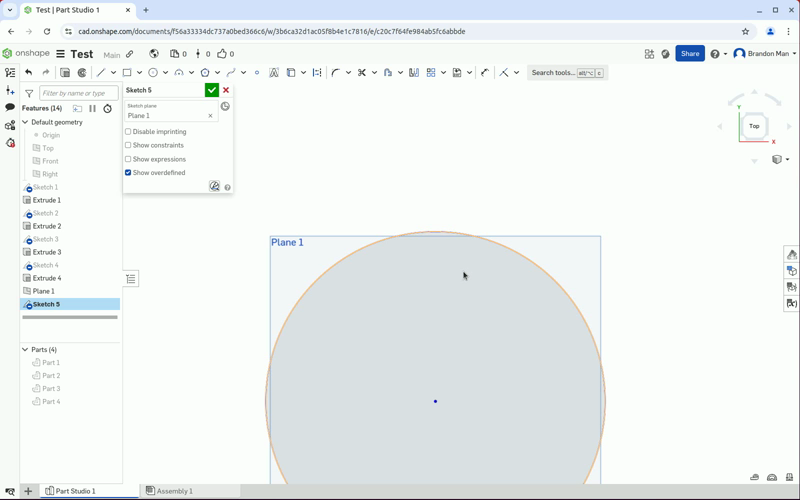
scroll(-6)
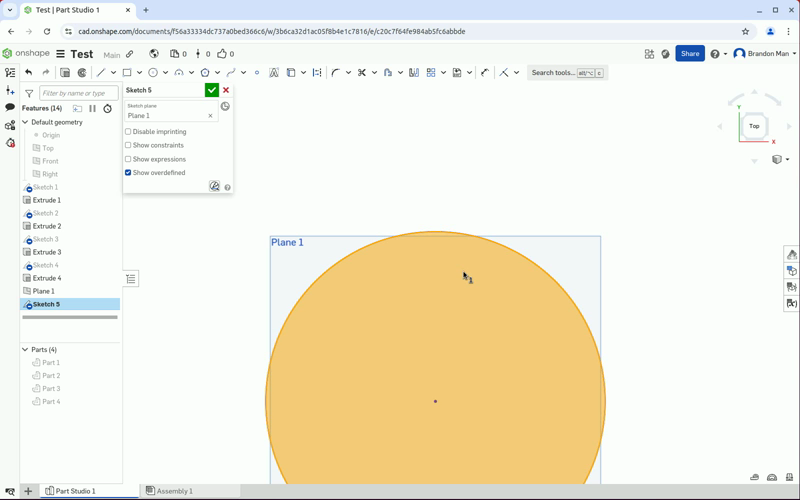
scroll(-6)
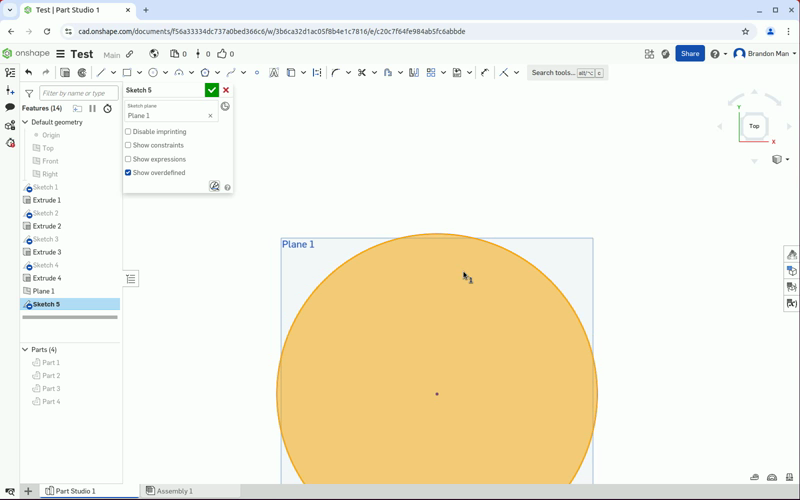
scroll(-6)
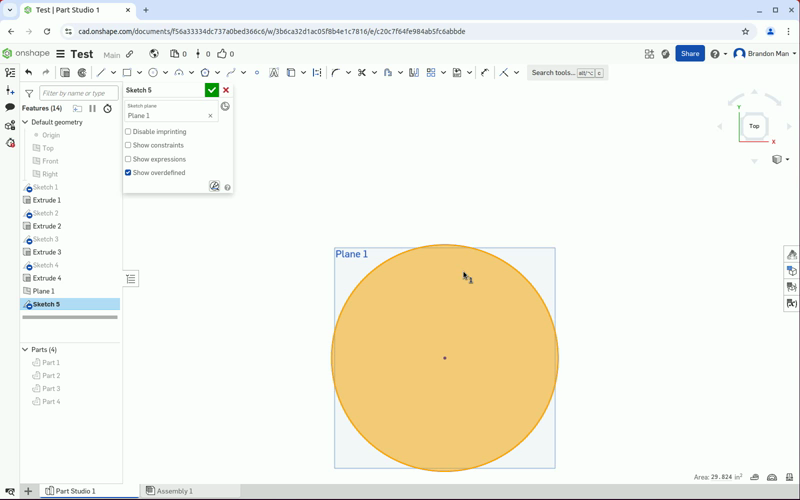
scroll(-6)
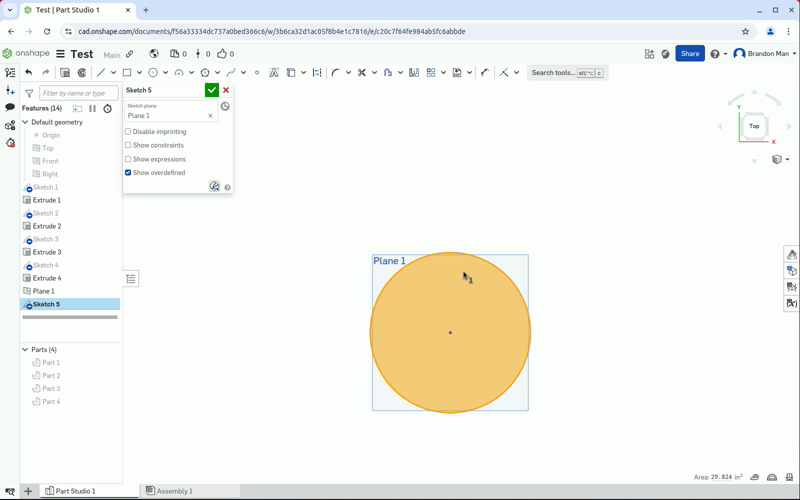
scroll(-6)
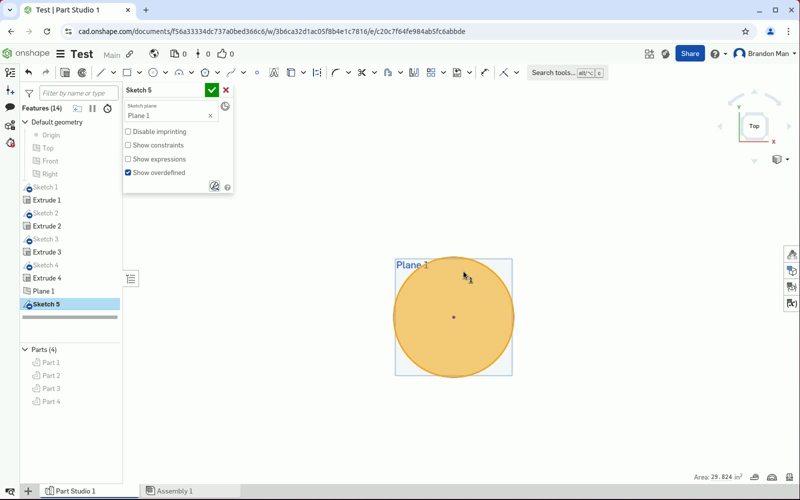
scroll(-6)
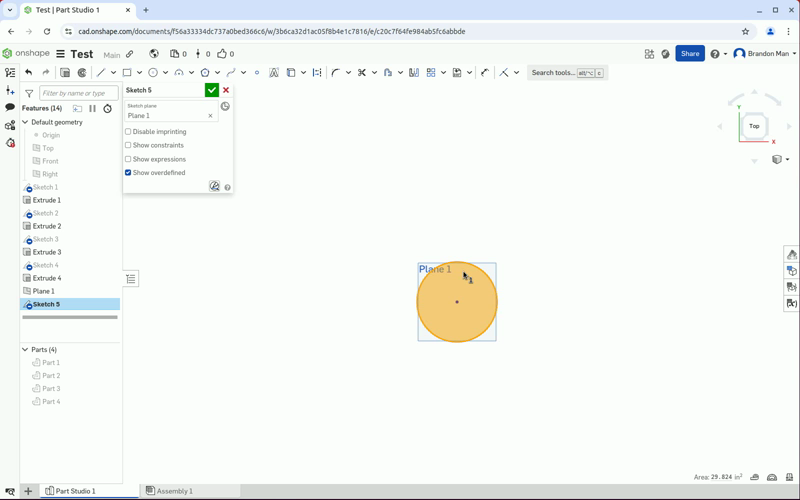
scroll(-6)
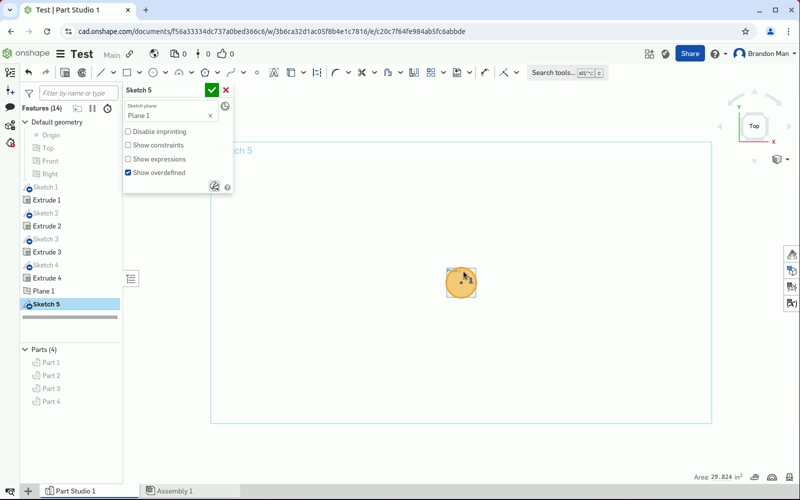
mouse_move(73, 352)
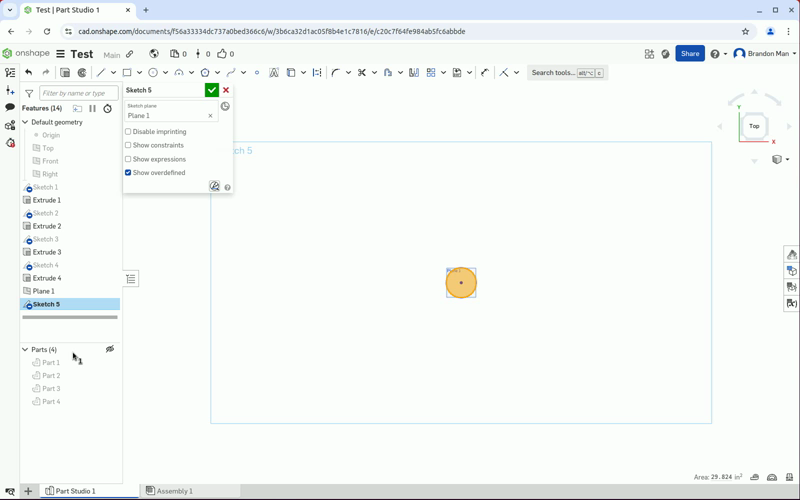
key(shift+y)
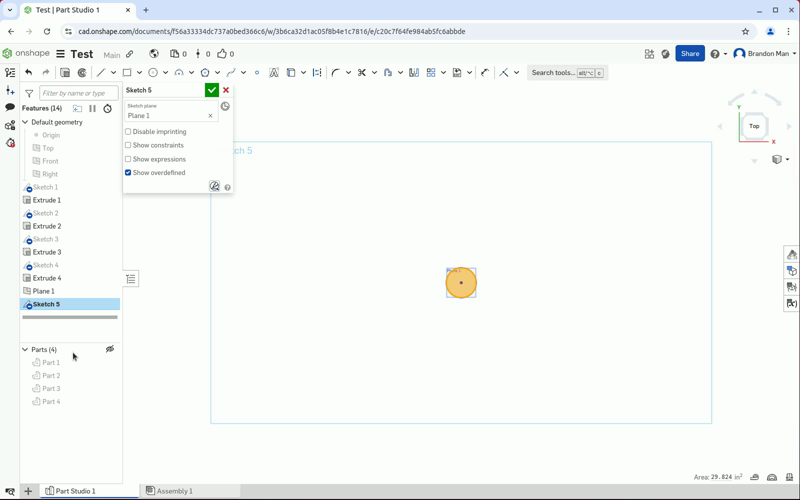
key(shift+e)
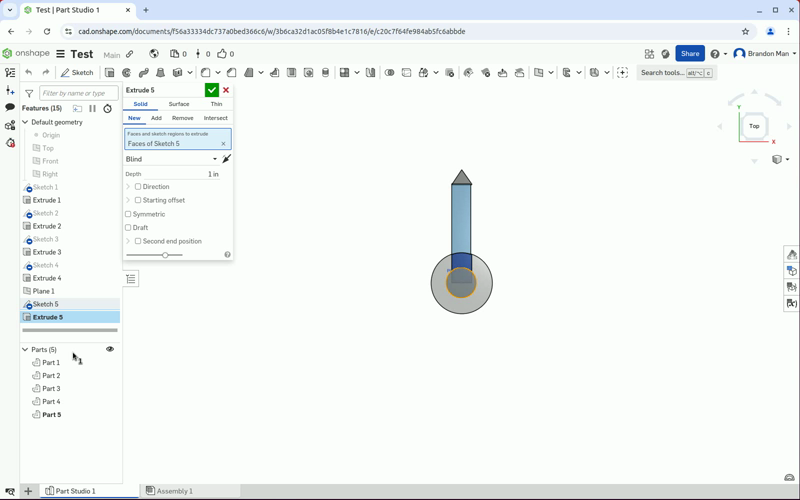
mouse_move(143, 106)
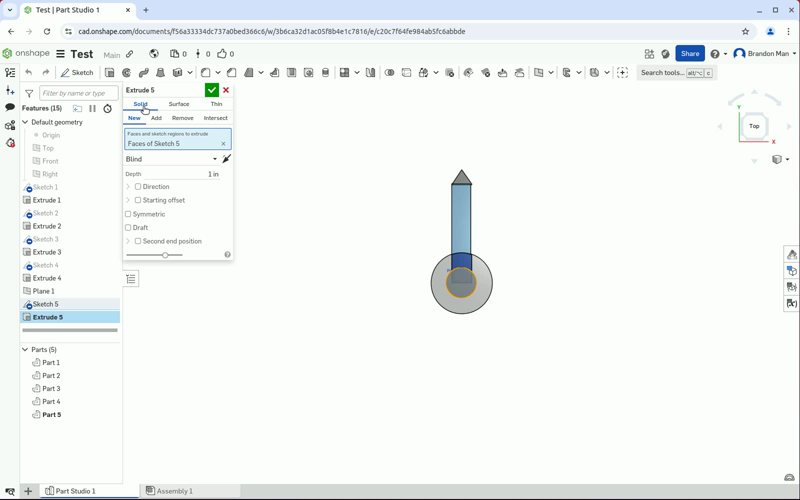
click(143, 106)
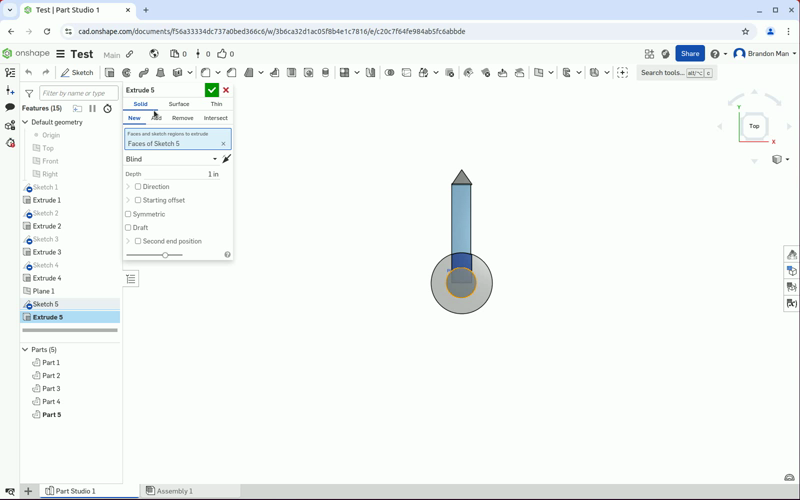
mouse_move(186, 120)
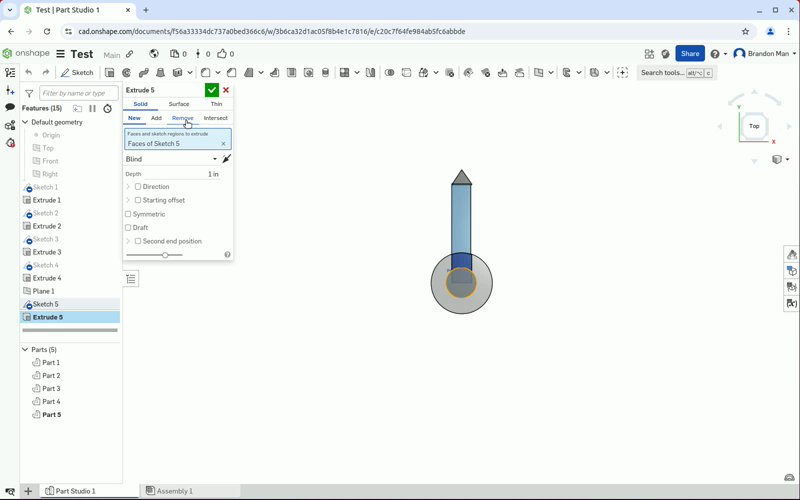
click(186, 120)
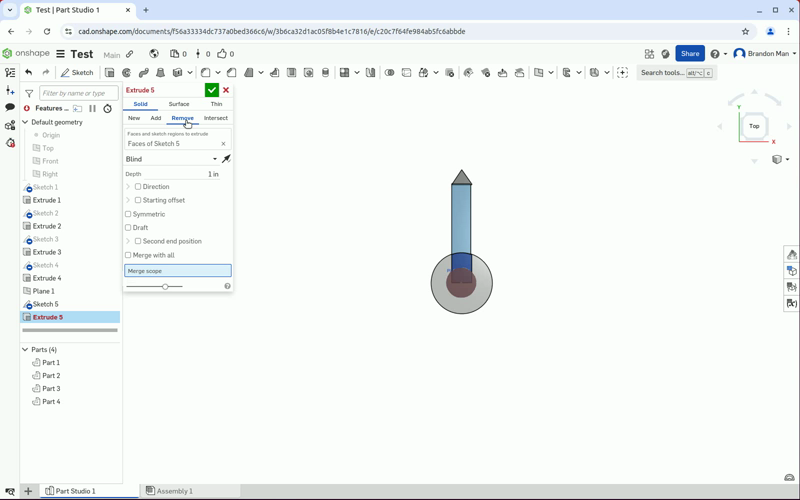
key(tab, 4)
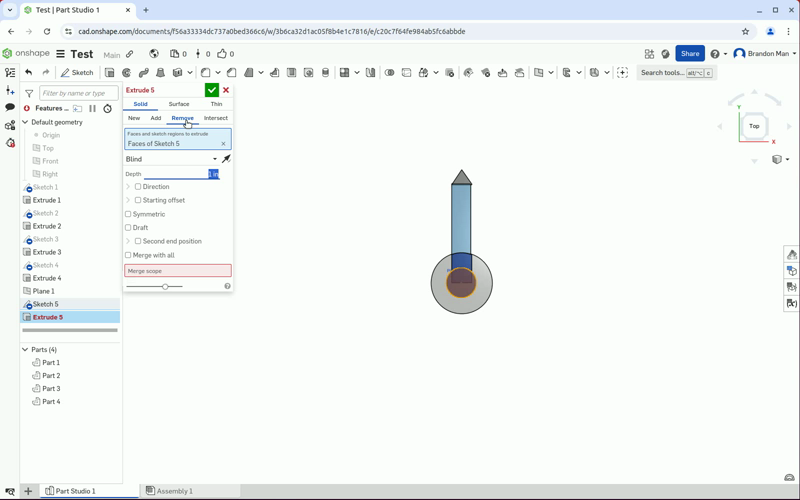
text(-61.14)
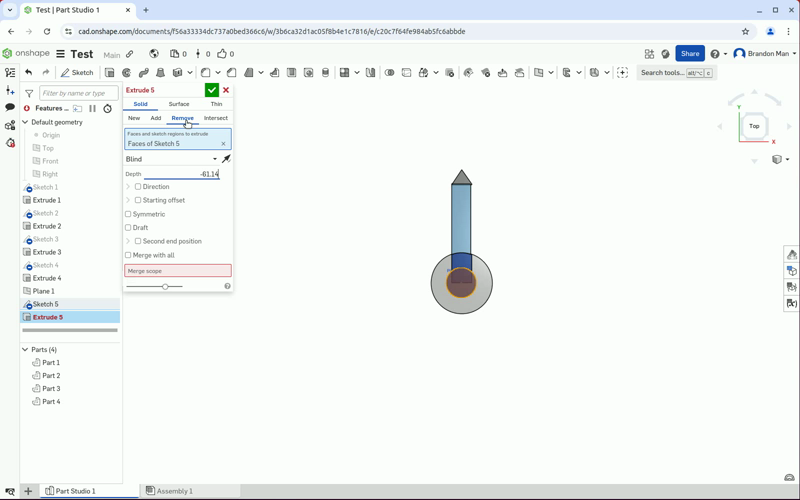
key(tab, 3)
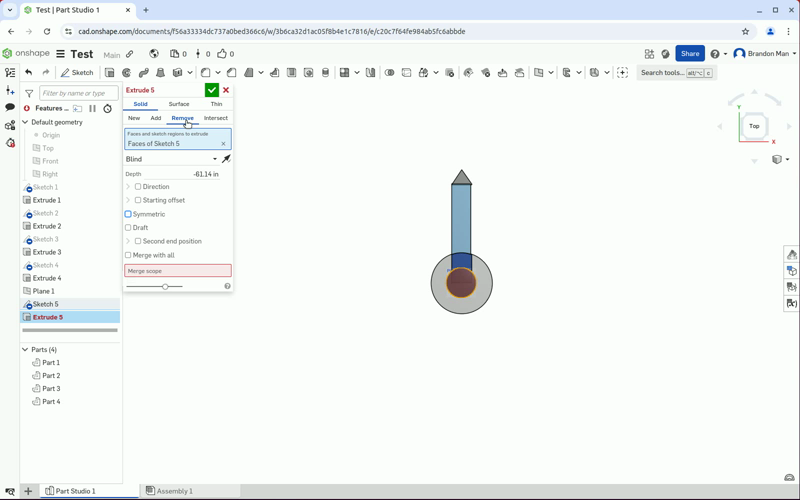
key(space)
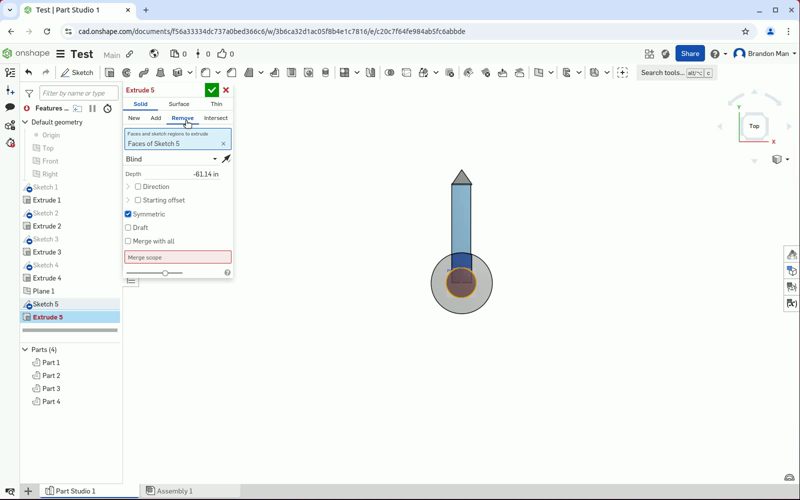
key(tab, 2)
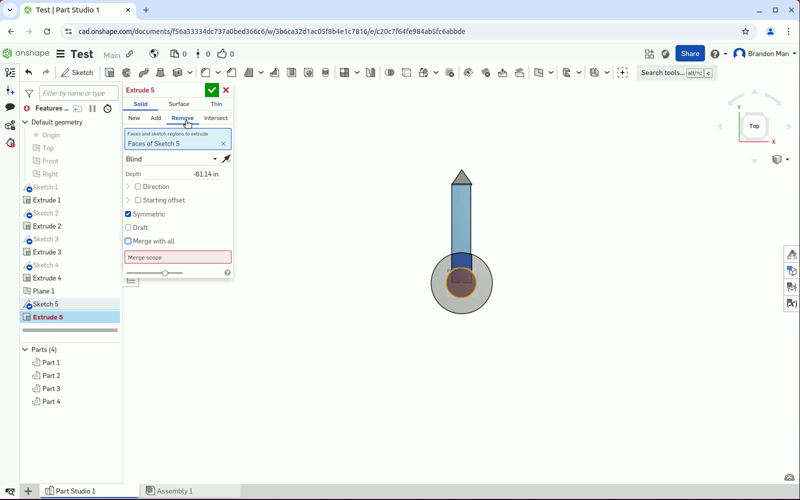
key(space)
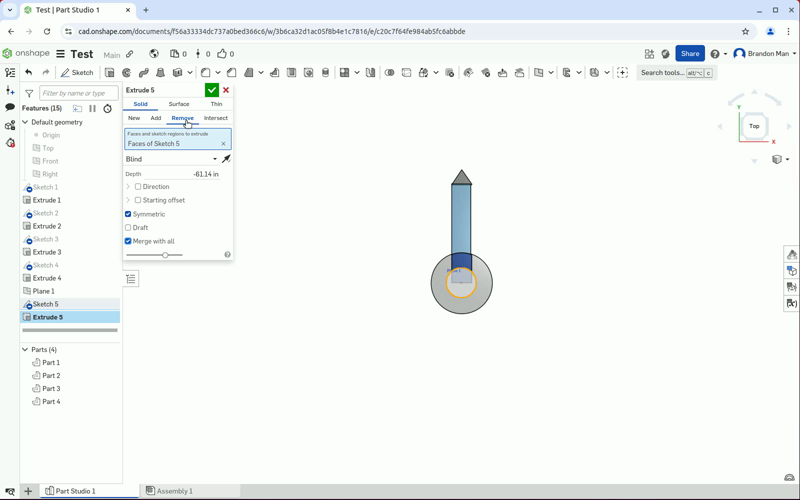
key(enter)
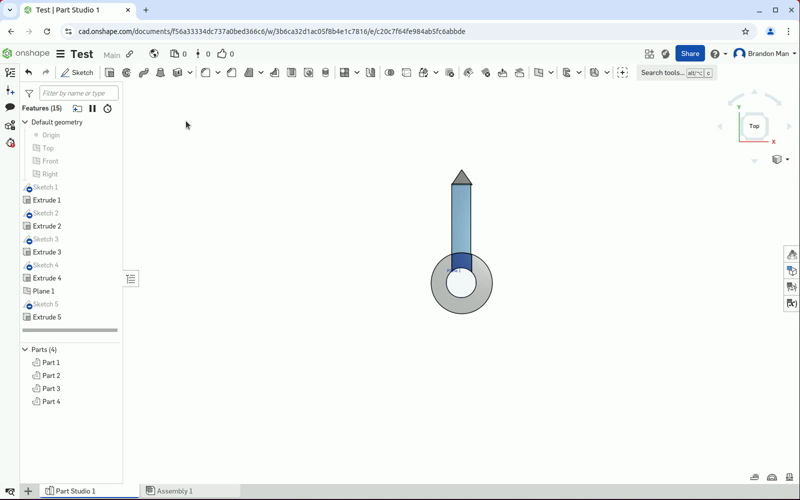
key(shift+h)
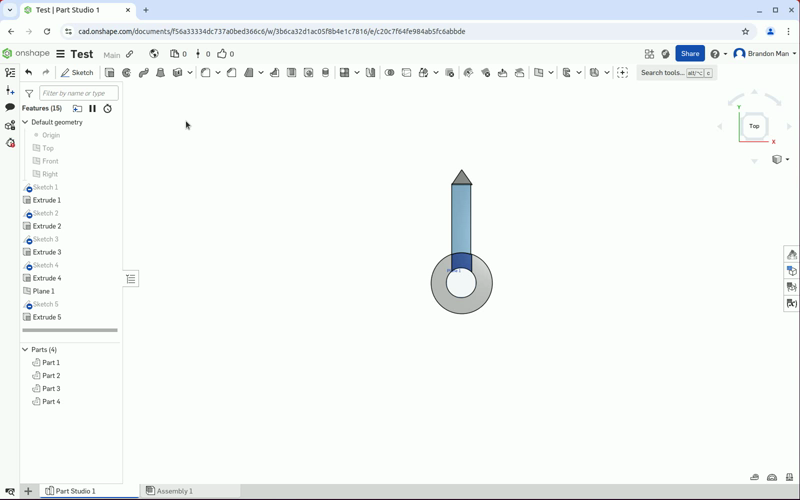
key(shift+h)
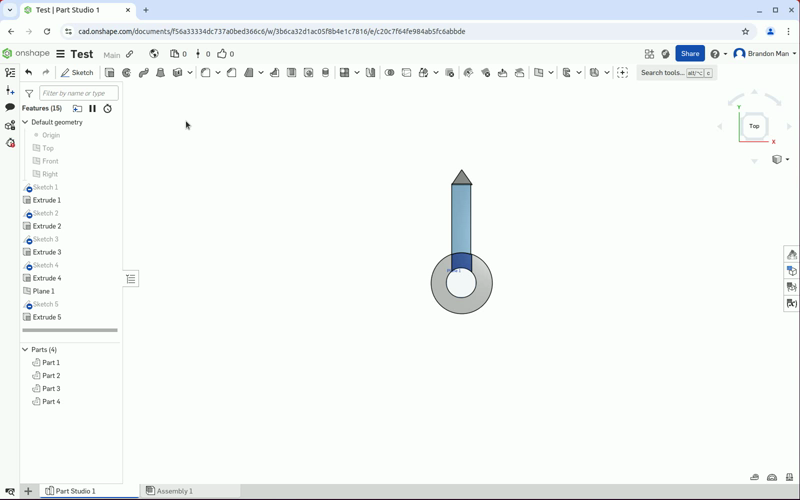
key(shift+7)
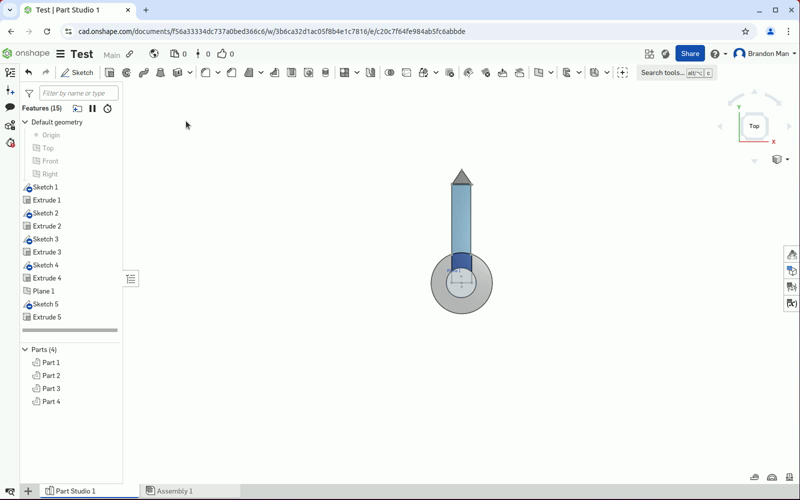
key(up, 3)
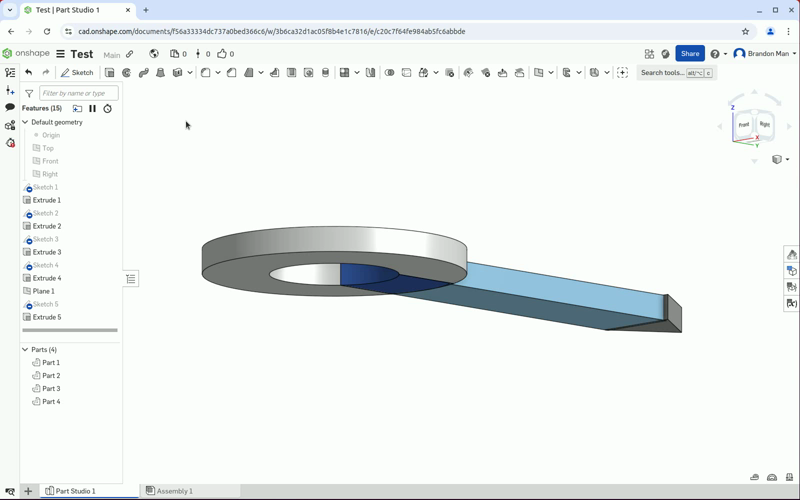
key(left, 3)
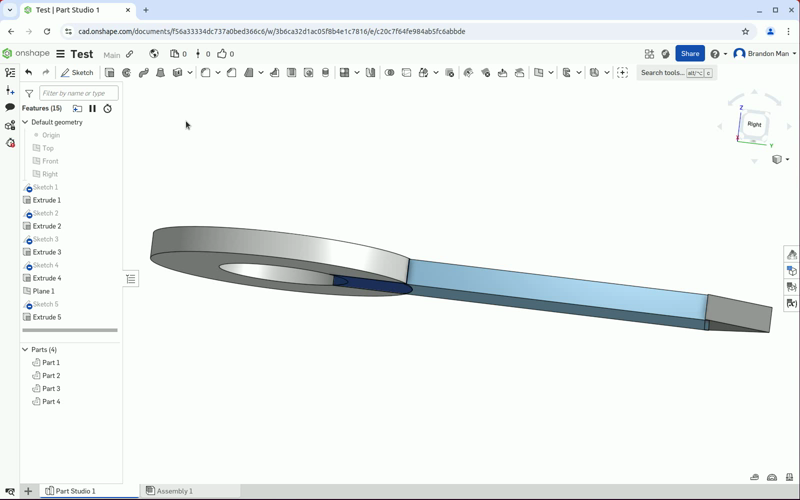
key(right, 3)
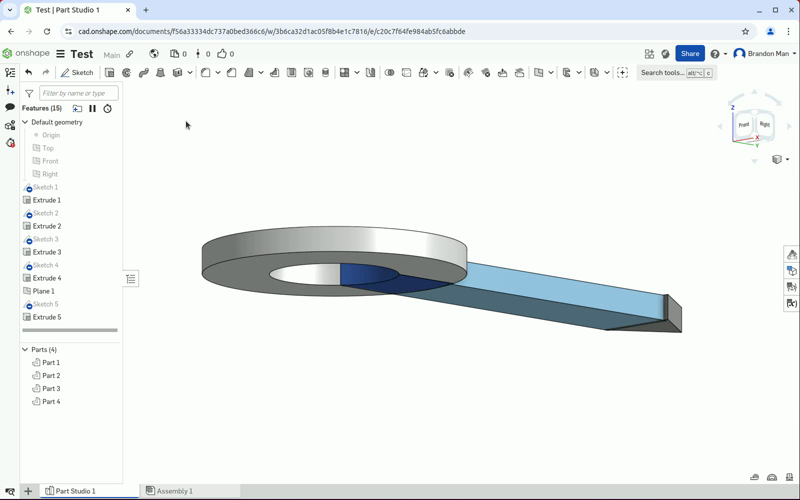
key(down, 3)
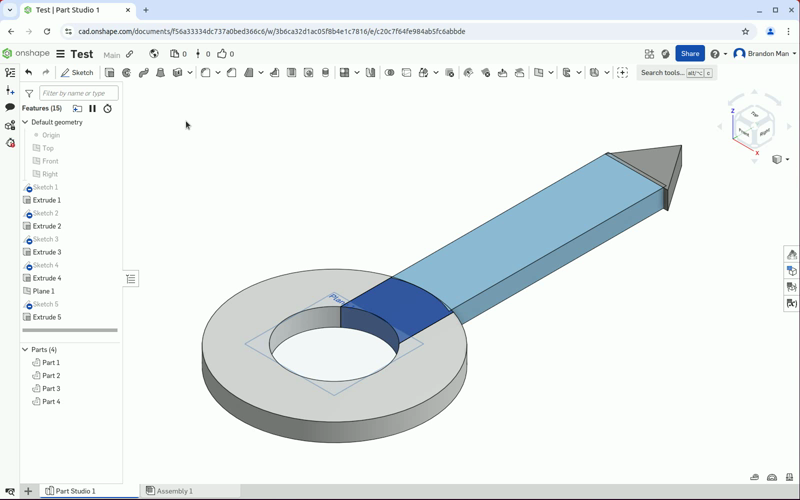
mouse_move(73, 189)
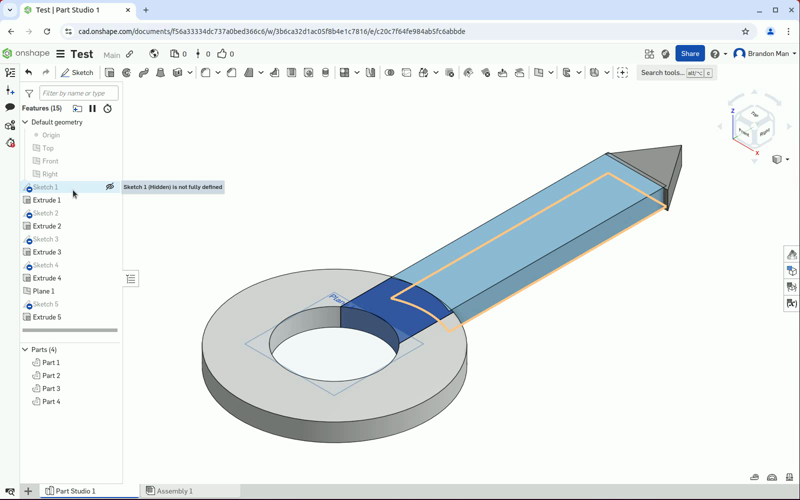
click(73, 189)